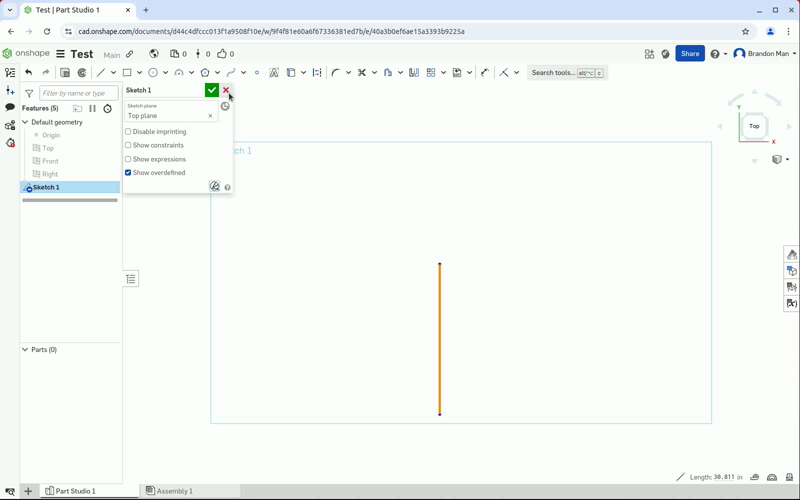
key(shift+h)
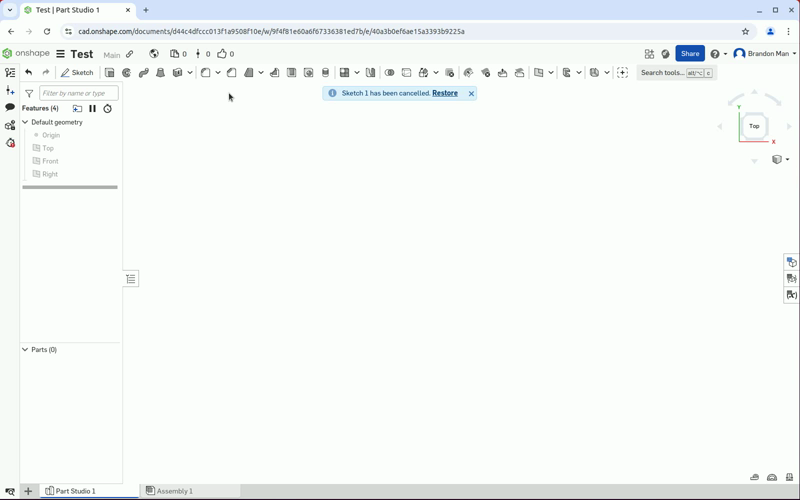
mouse_move(73, 352)
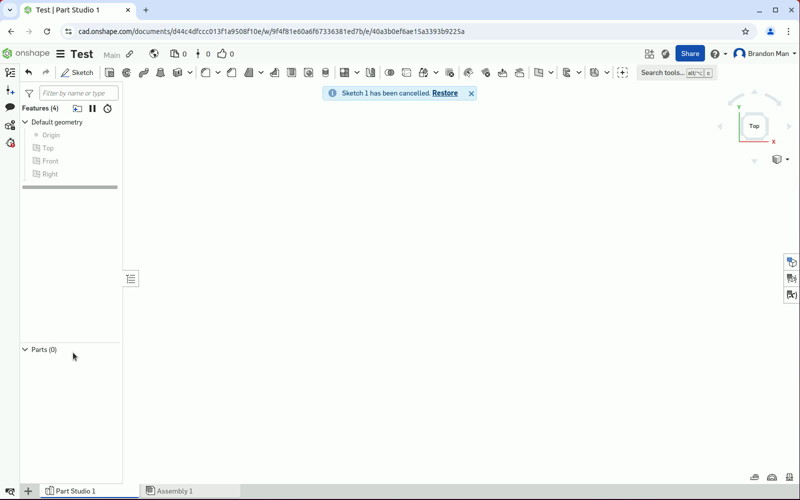
key(y)
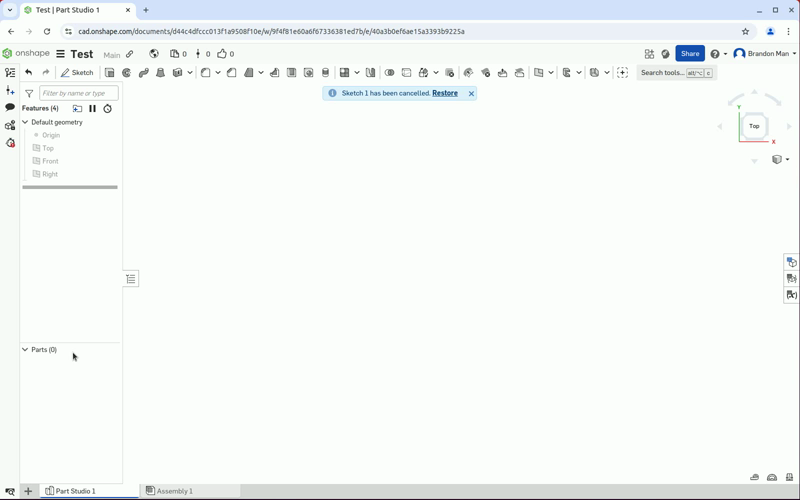
key(shift+p)
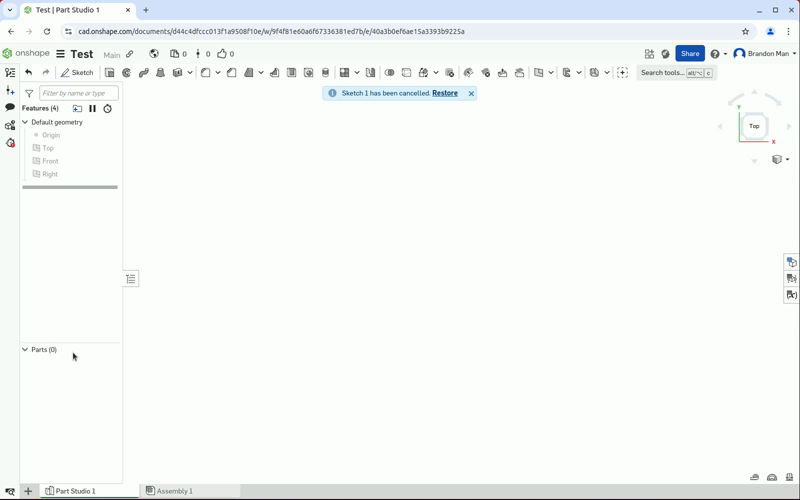
key(space)
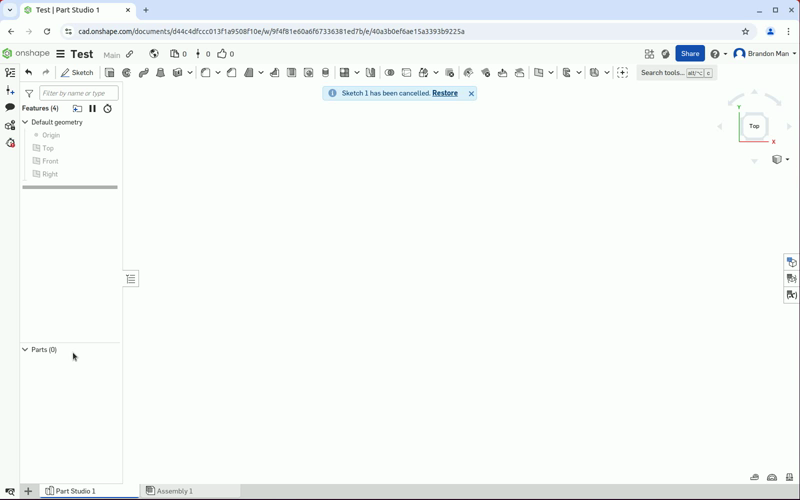
key_down(shift)
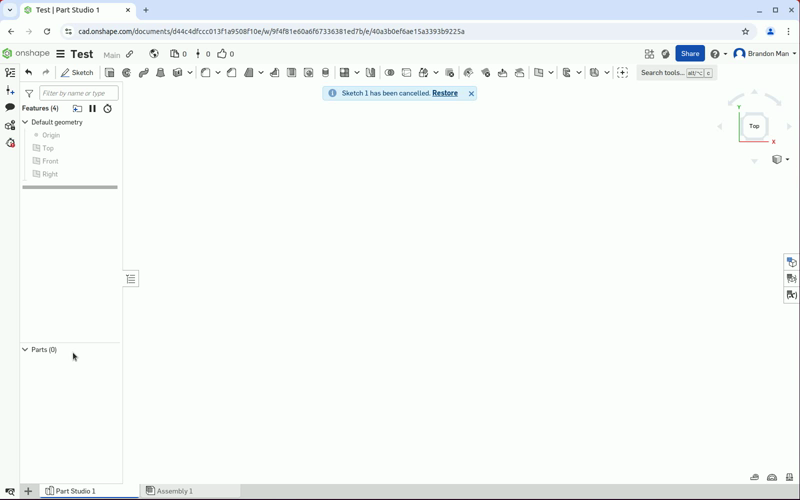
key(up)
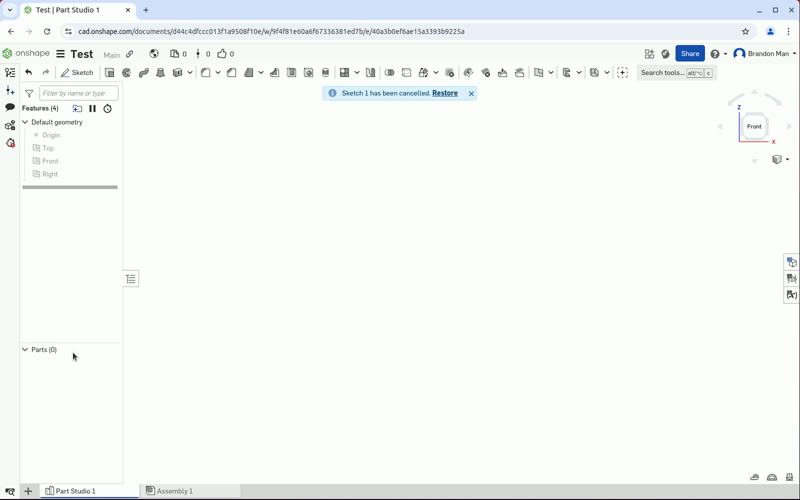
key_up(shift)
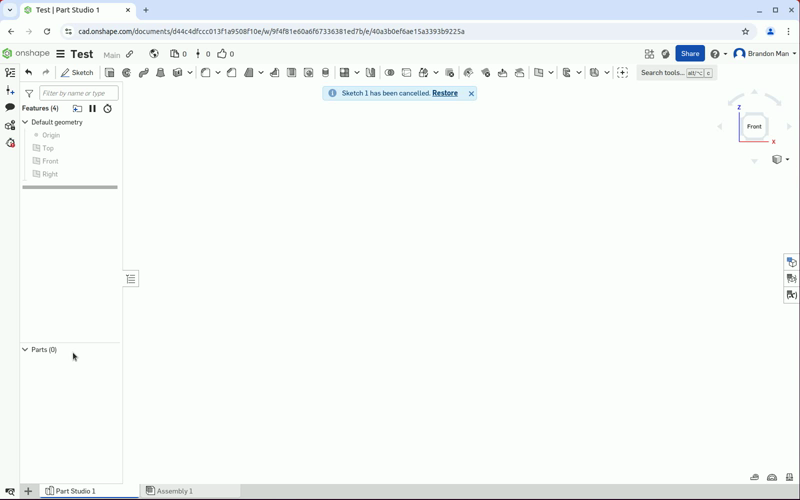
mouse_move(73, 352)
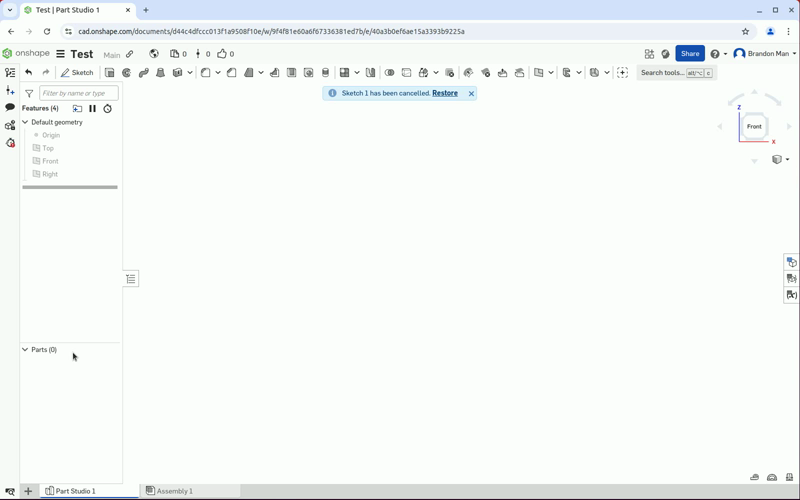
key(shift+y)
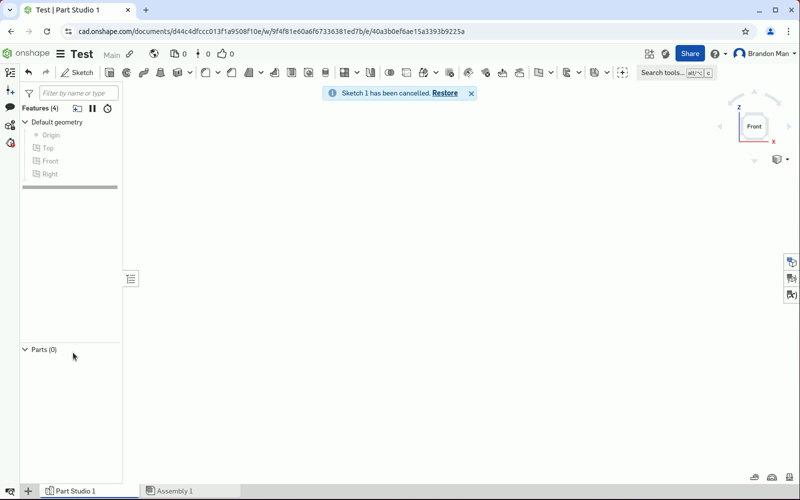
key(shift+s)
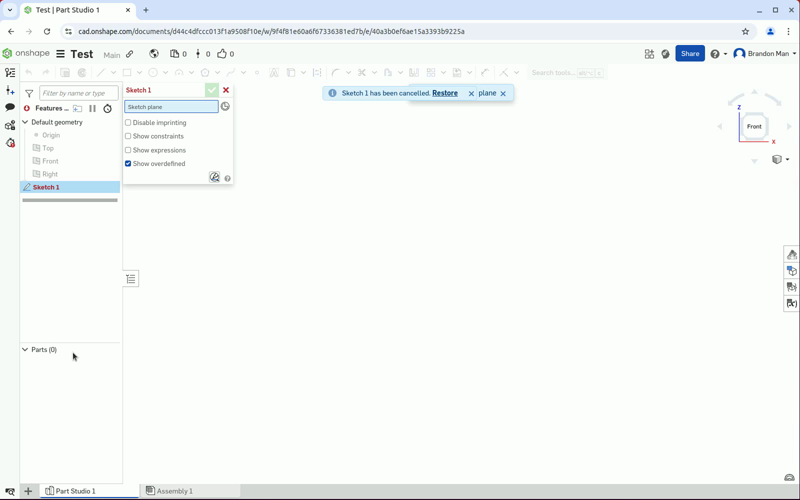
mouse_move(73, 163)
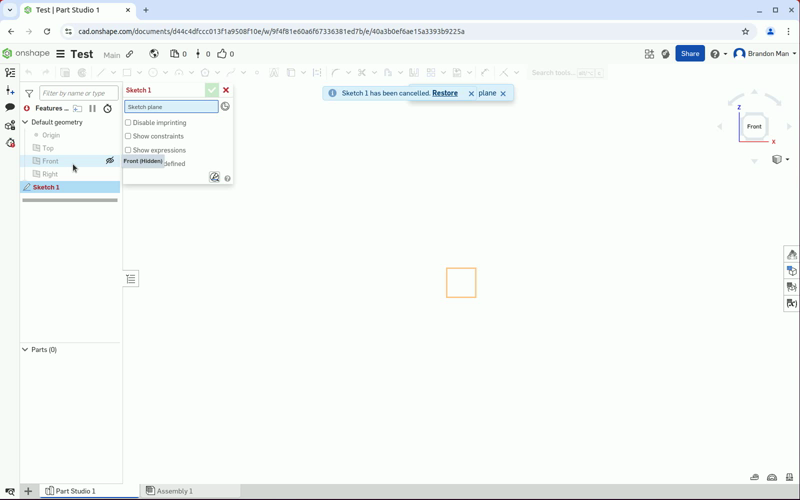
click(73, 163)
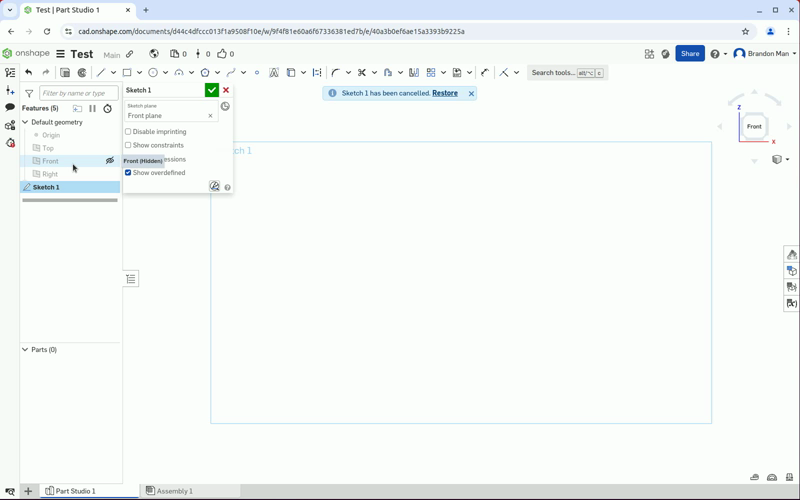
mouse_move(73, 352)
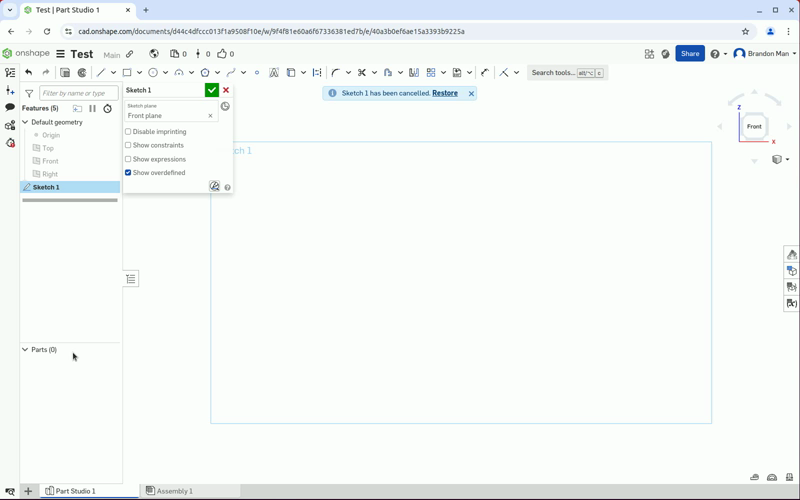
key(y)
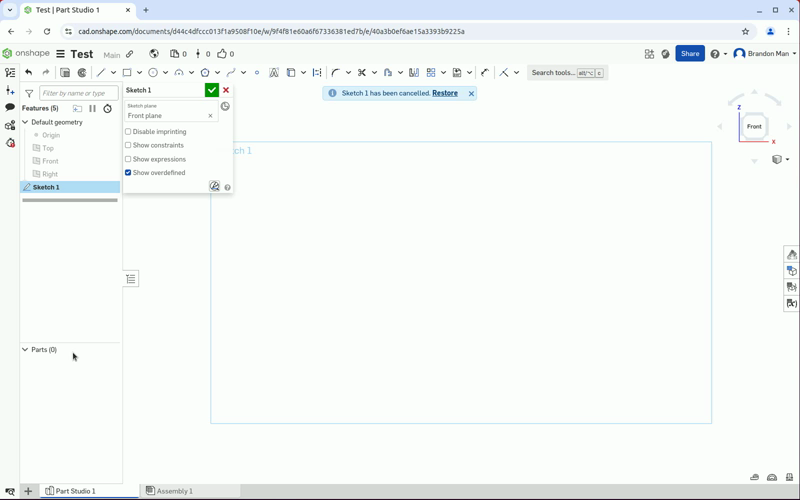
key(l)
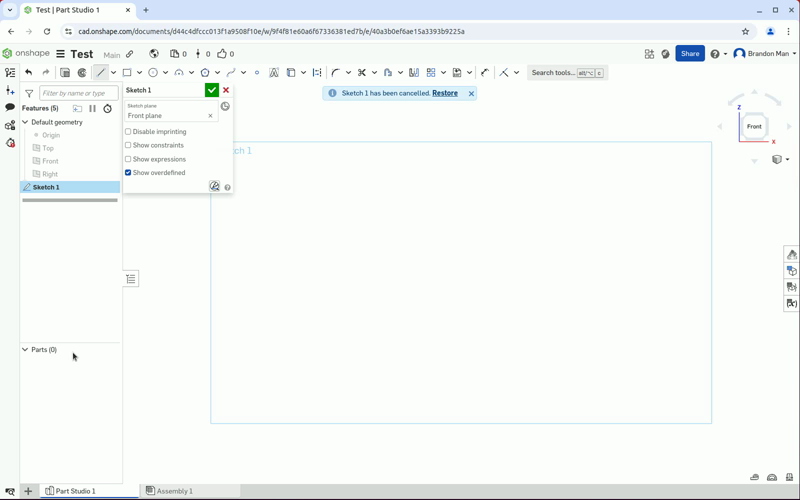
key_down(shift)
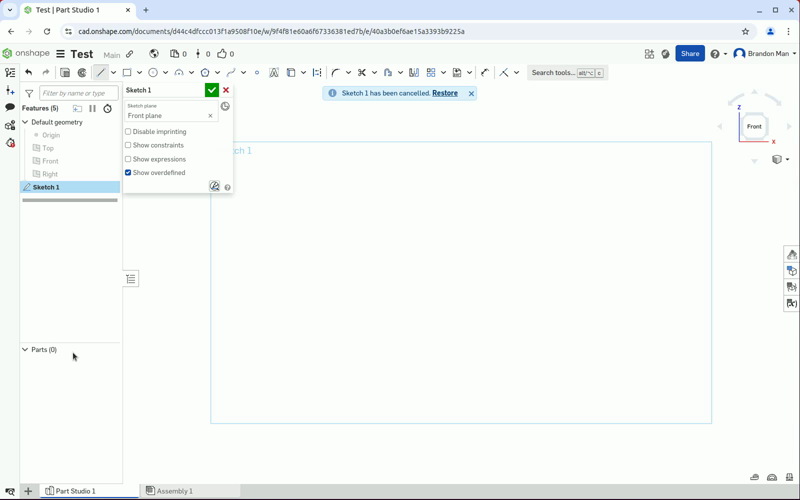
mouse_move(348, 278)
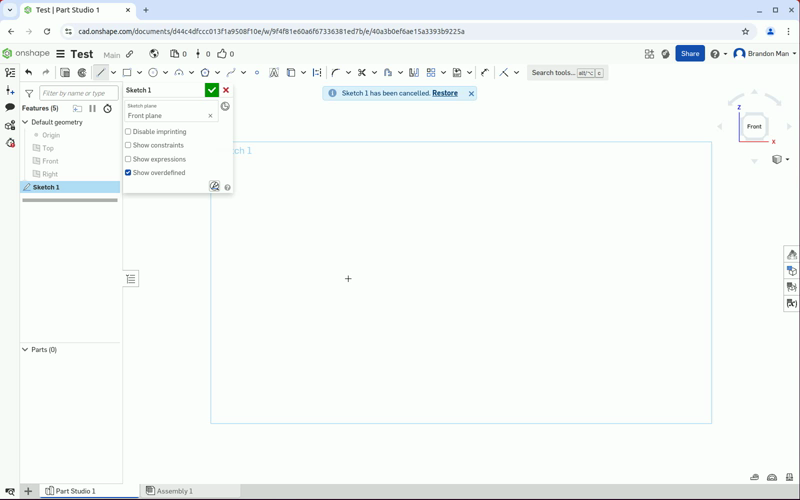
click(348, 278)
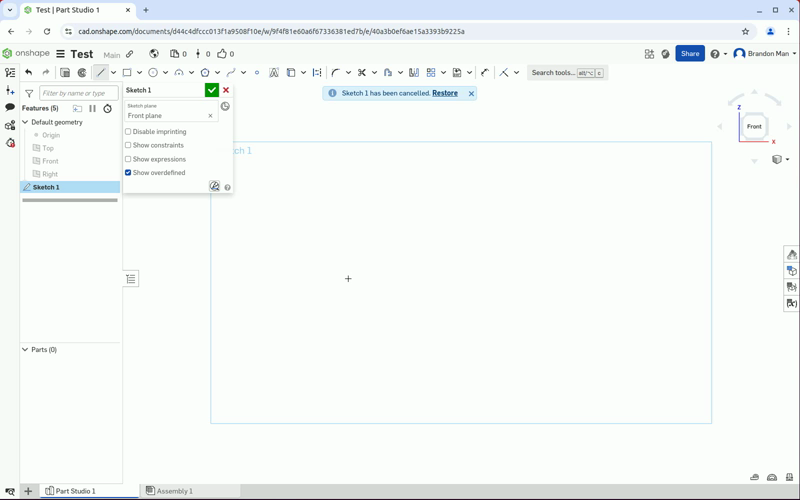
key_up(shift)
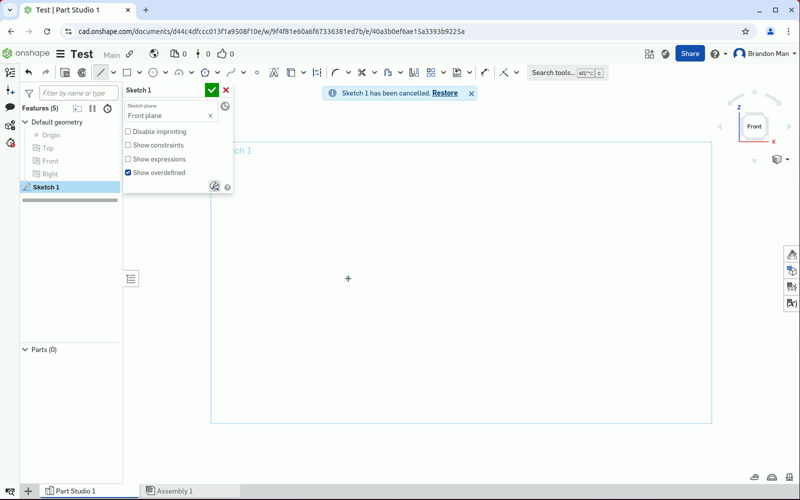
key_down(shift)
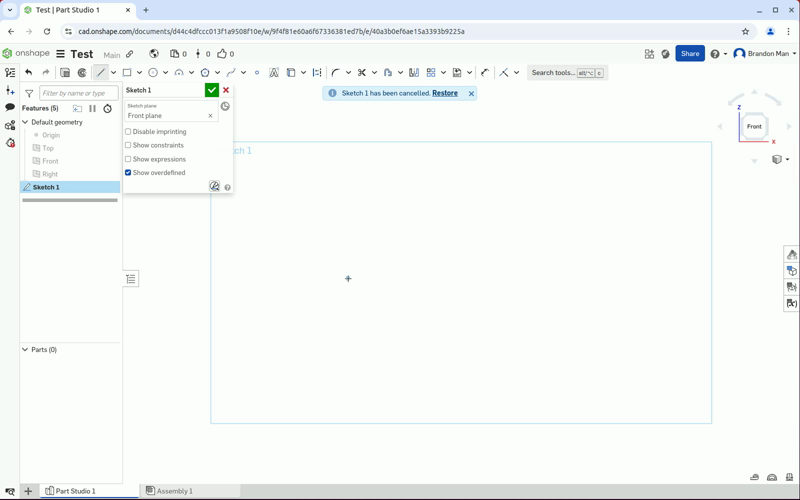
mouse_move(378, 278)
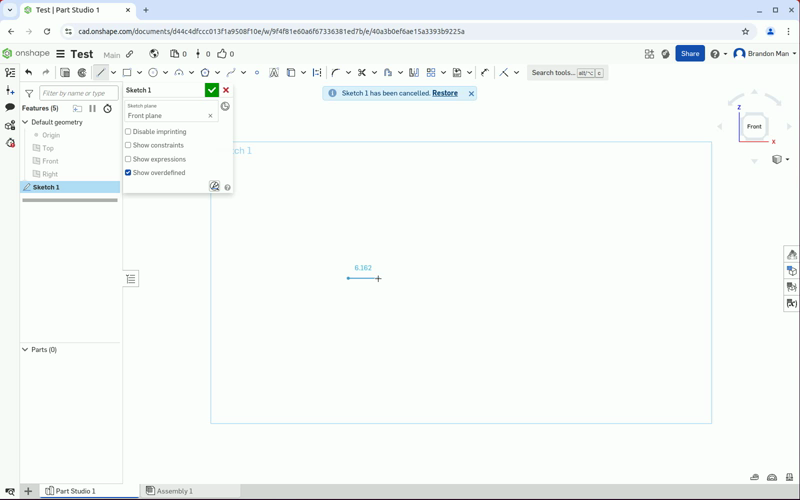
mouse_move(376, 278)
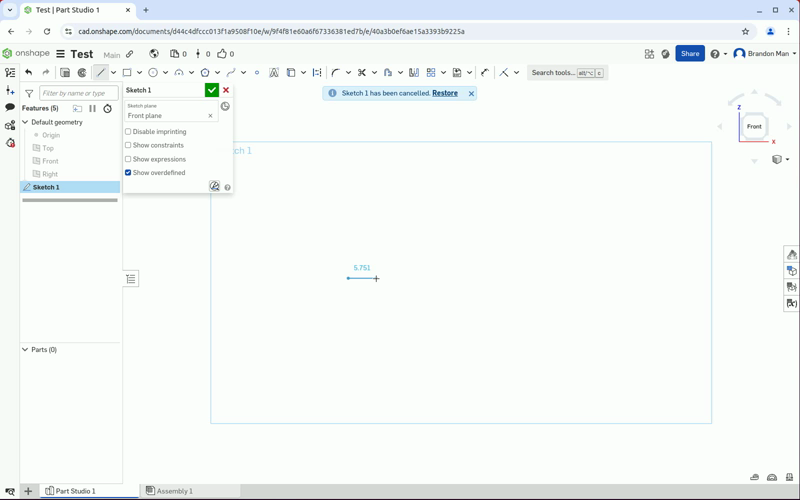
click(376, 278)
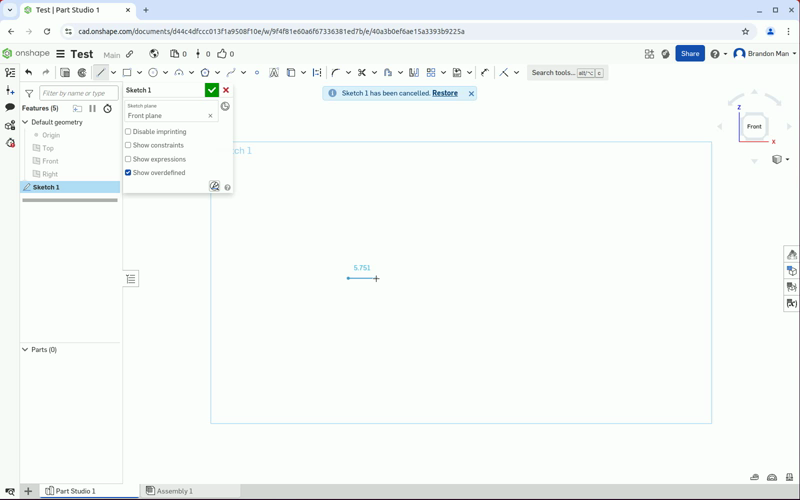
key_up(shift)
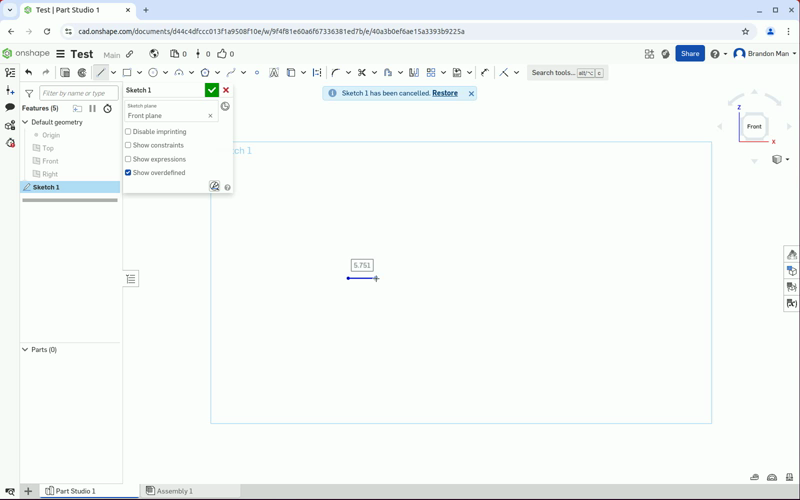
key_down(shift)
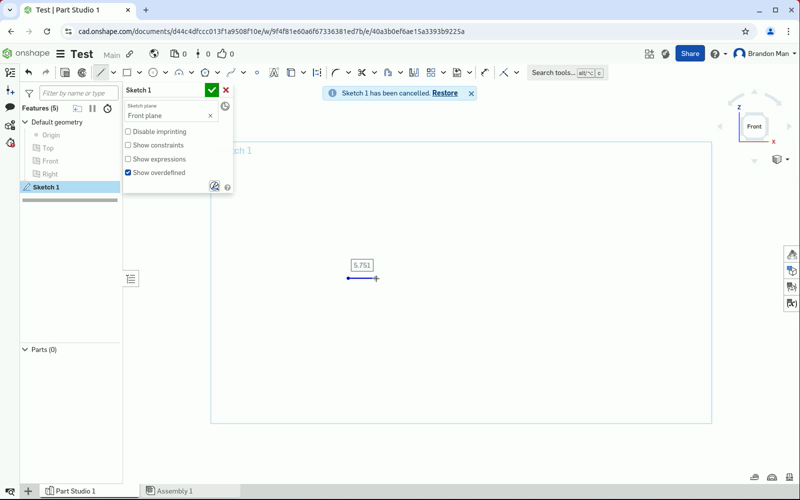
mouse_move(543, 278)
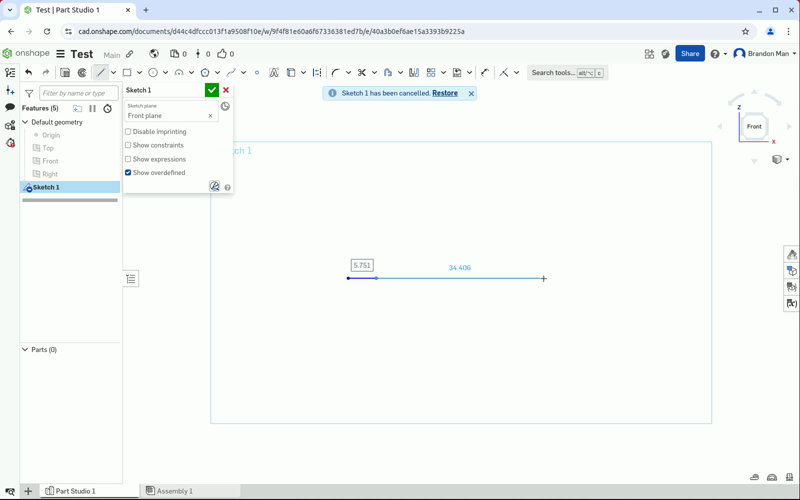
click(543, 278)
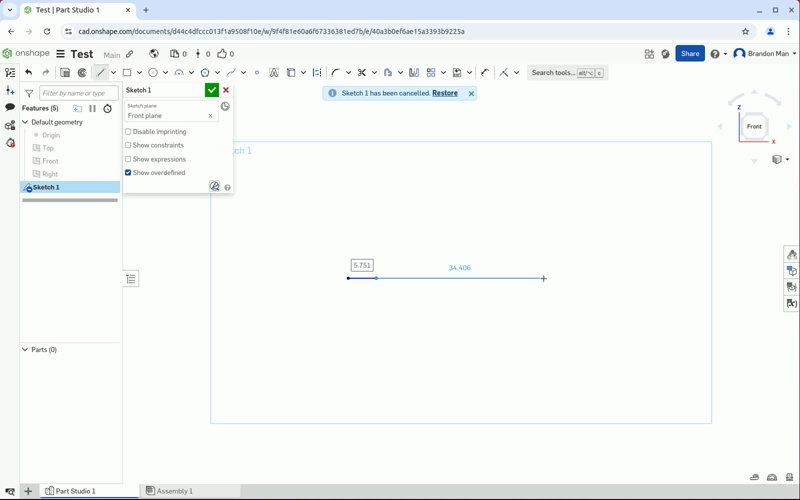
key_up(shift)
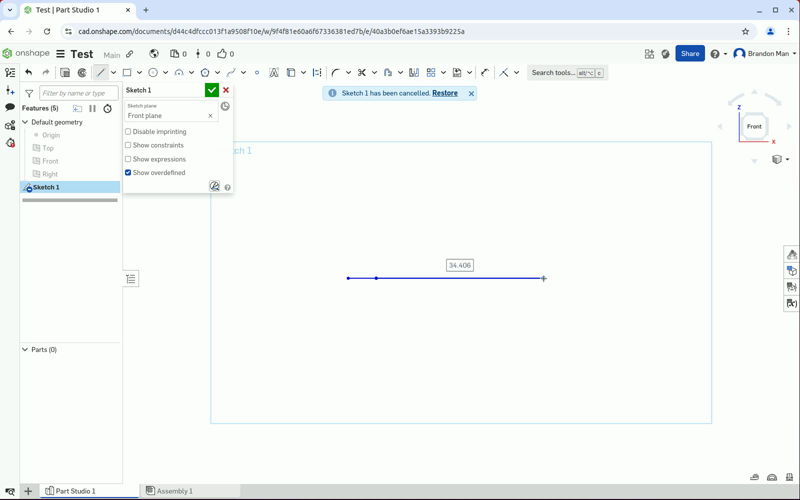
key_down(shift)
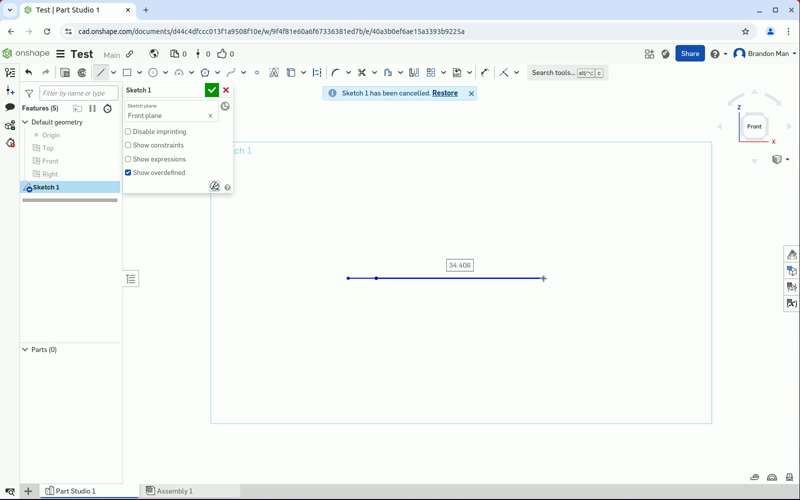
mouse_move(573, 278)
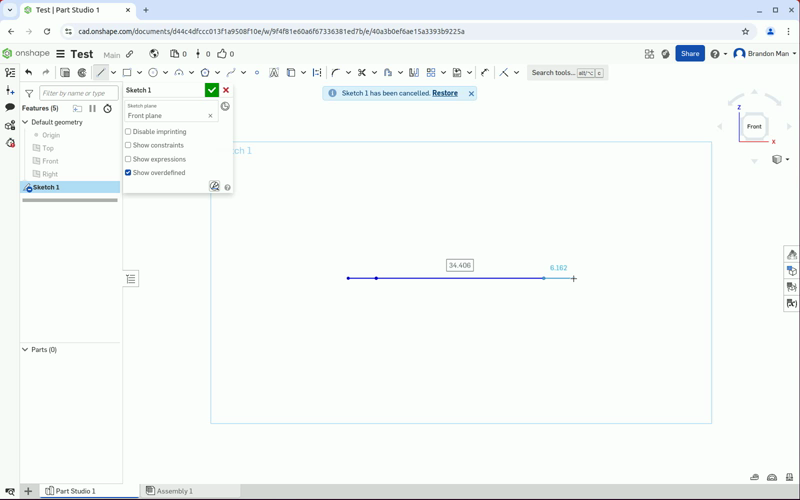
mouse_move(572, 278)
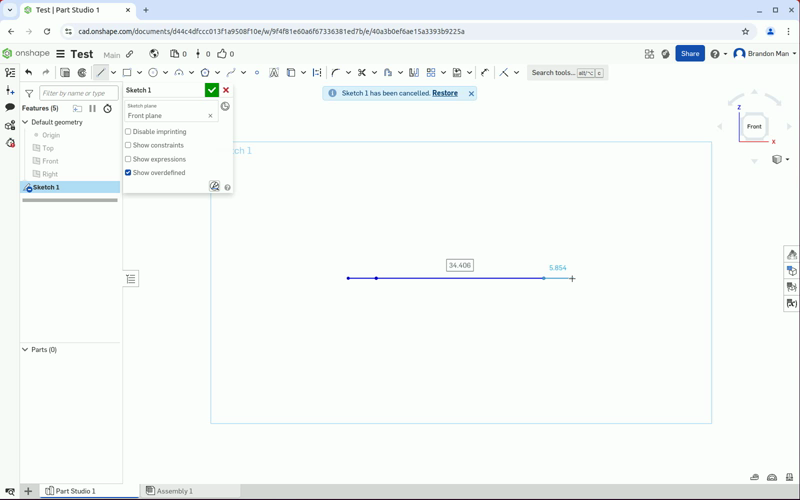
click(572, 278)
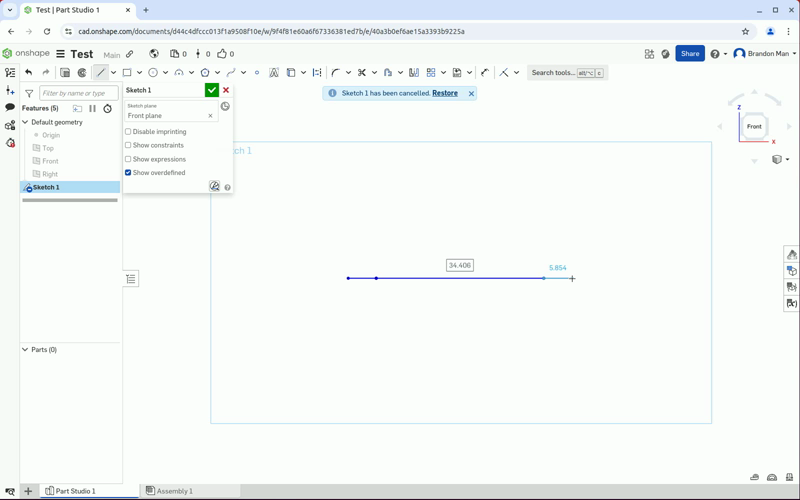
key_up(shift)
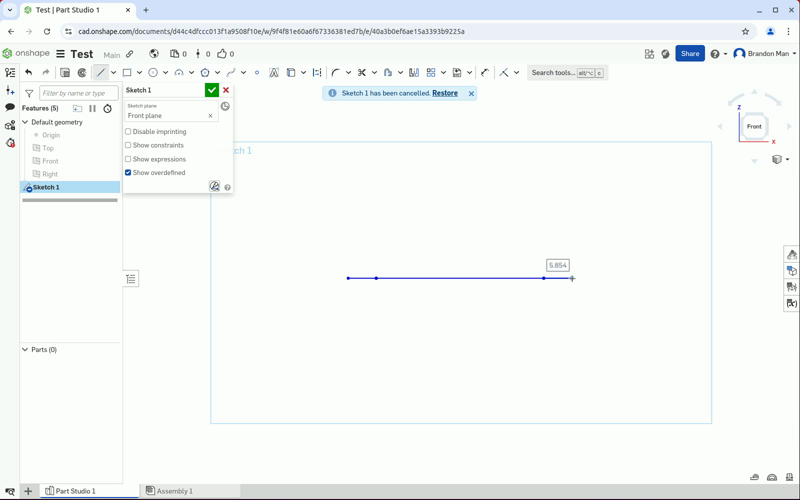
key_down(shift)
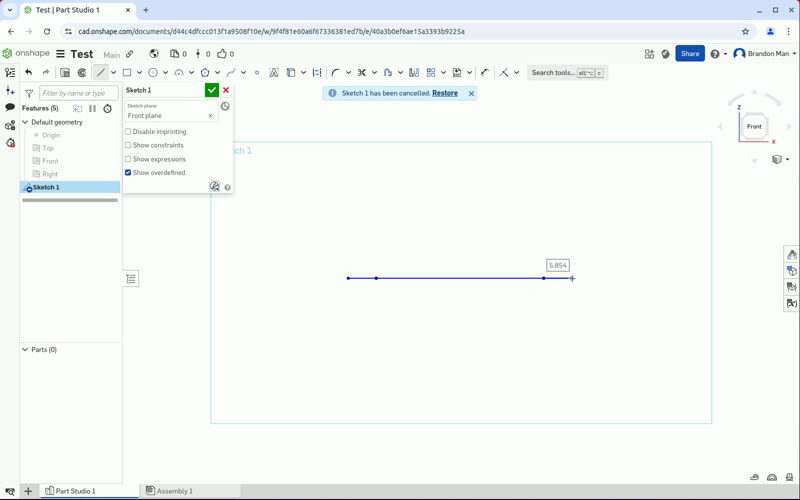
mouse_move(589, 278)
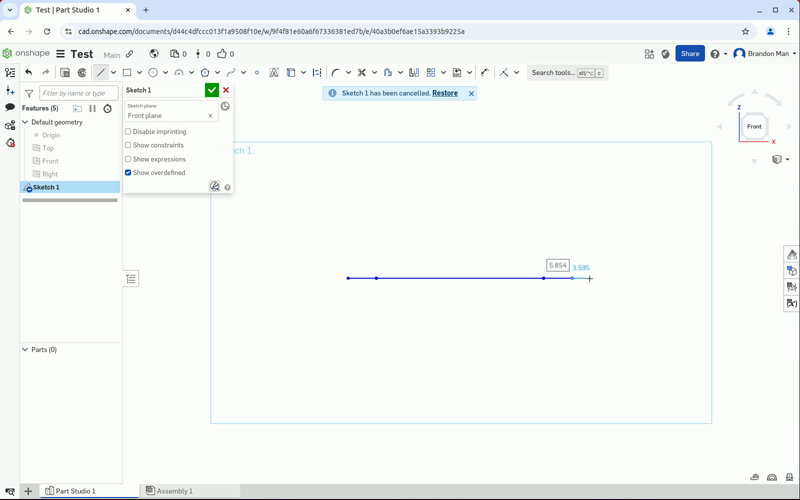
mouse_move(572, 276)
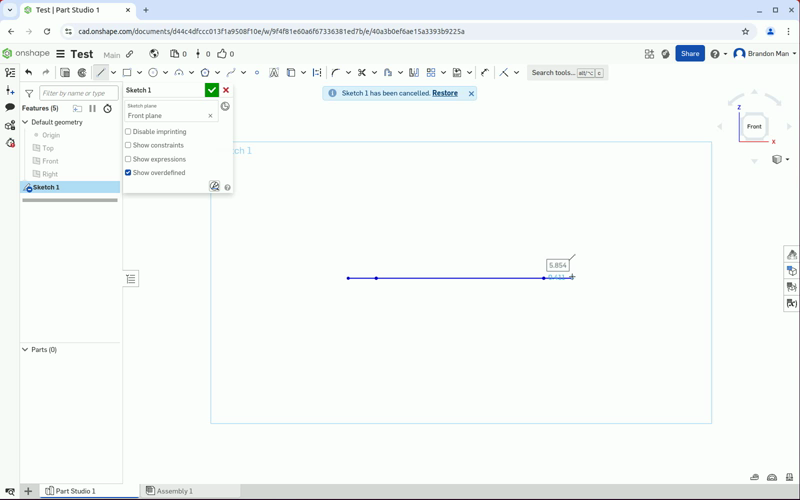
scroll(6)
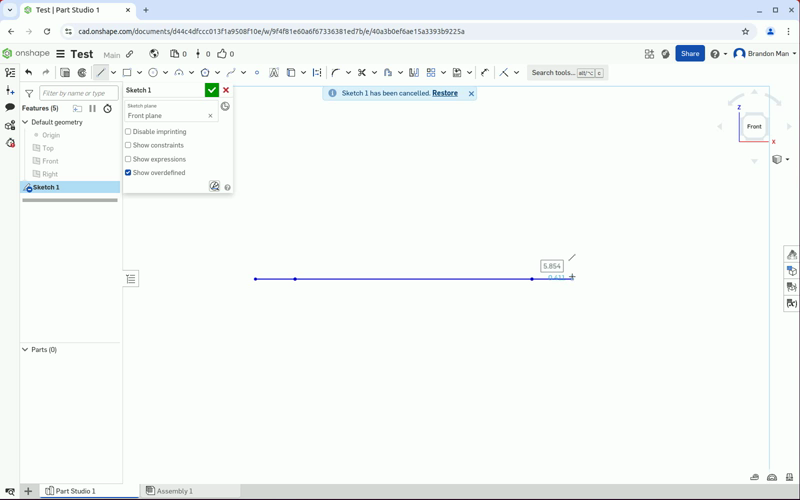
scroll(6)
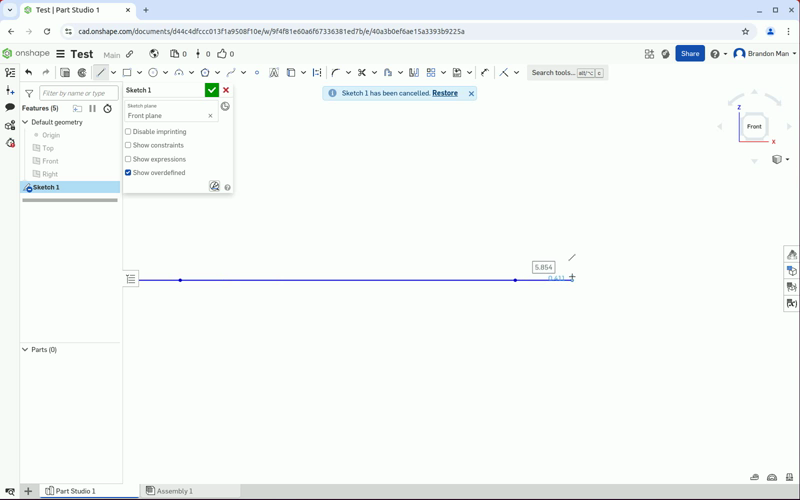
scroll(6)
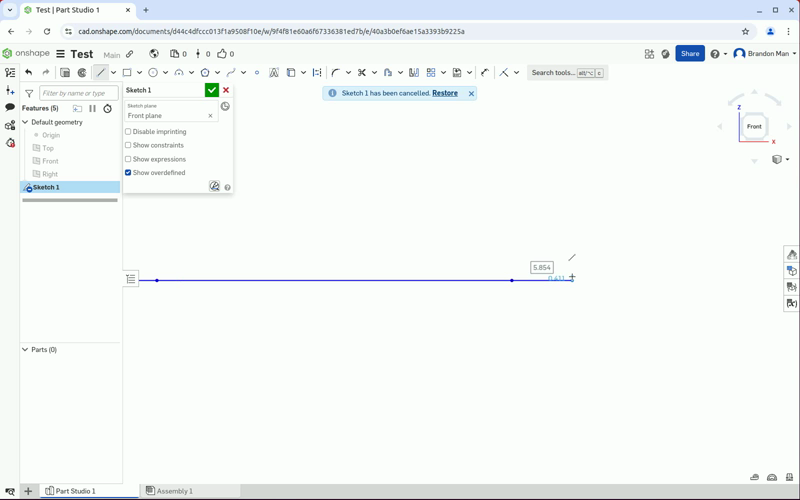
scroll(6)
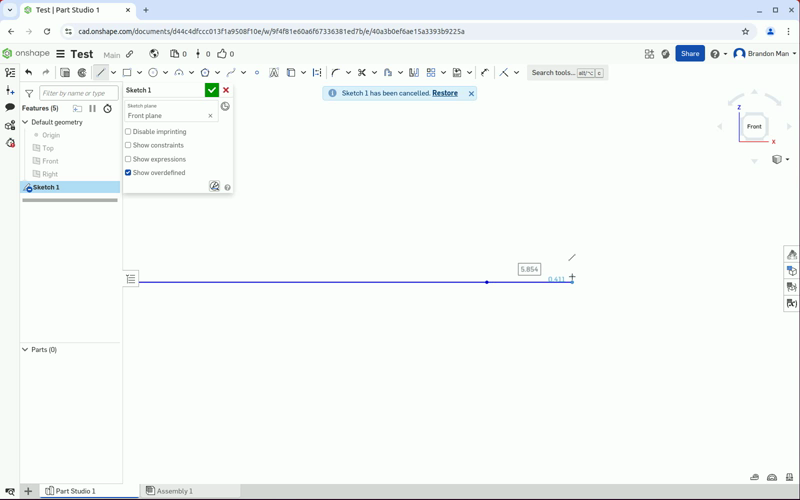
scroll(6)
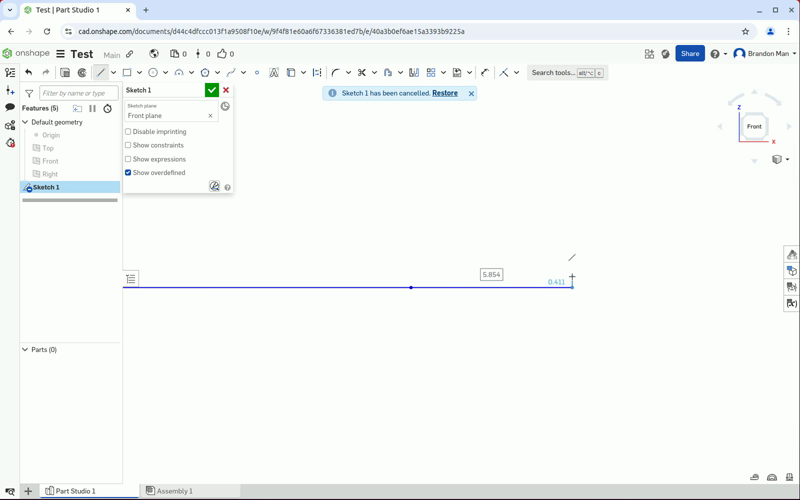
scroll(6)
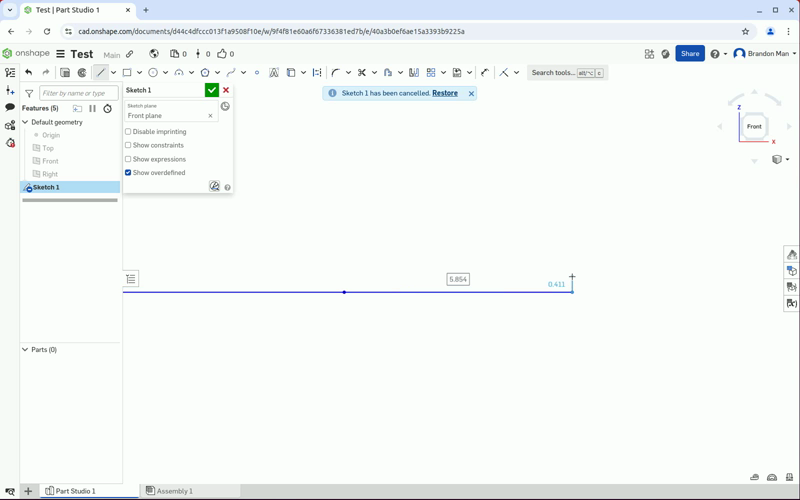
scroll(6)
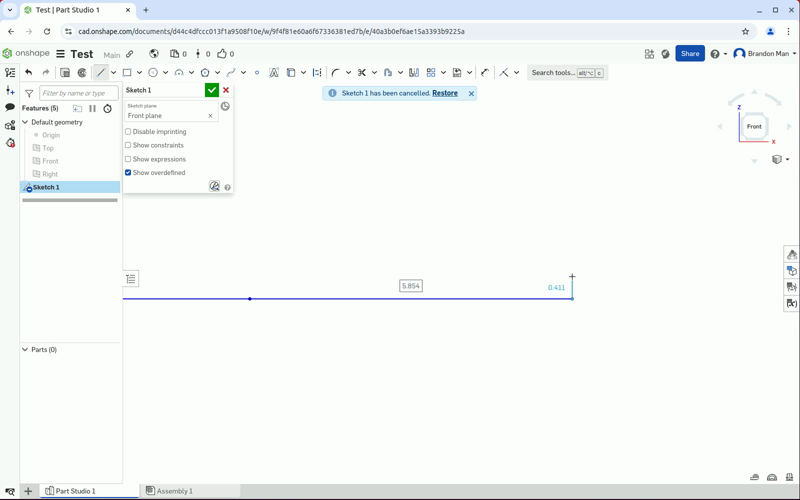
click(572, 276)
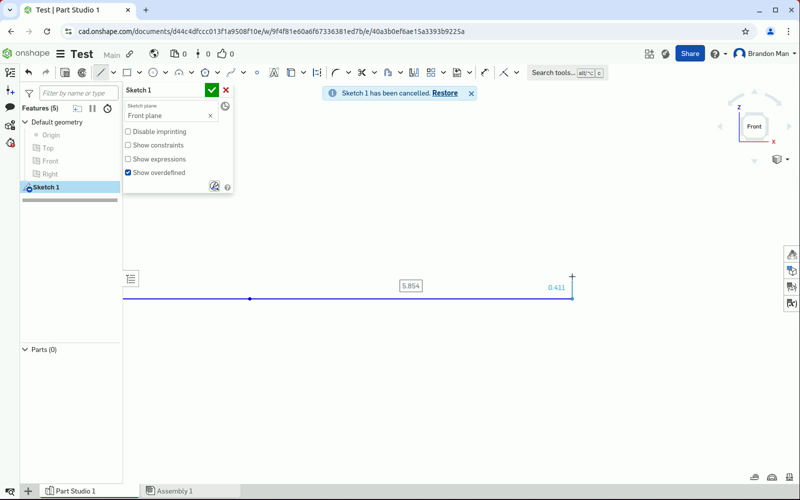
scroll(-6)
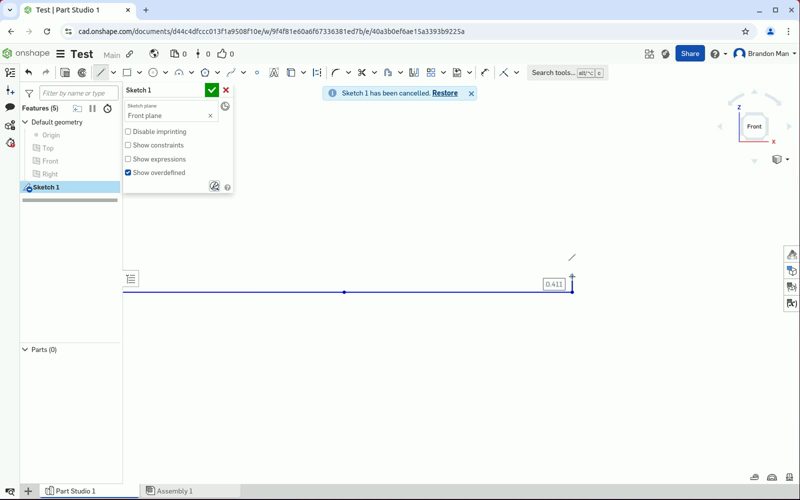
scroll(-6)
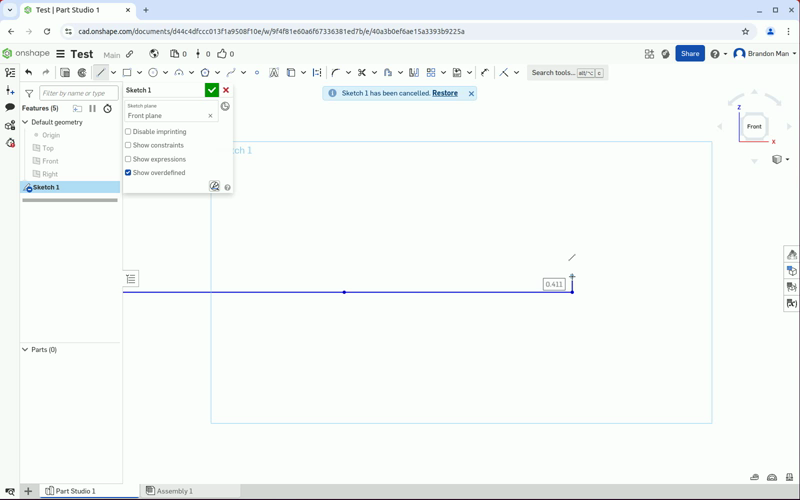
scroll(-6)
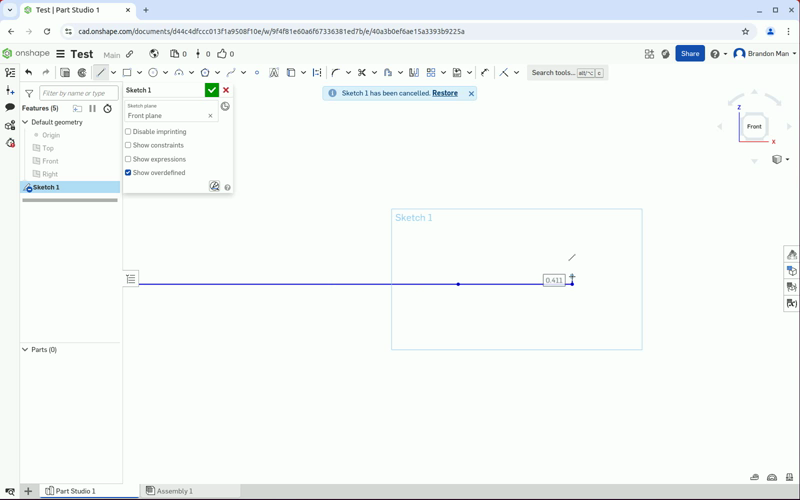
scroll(-6)
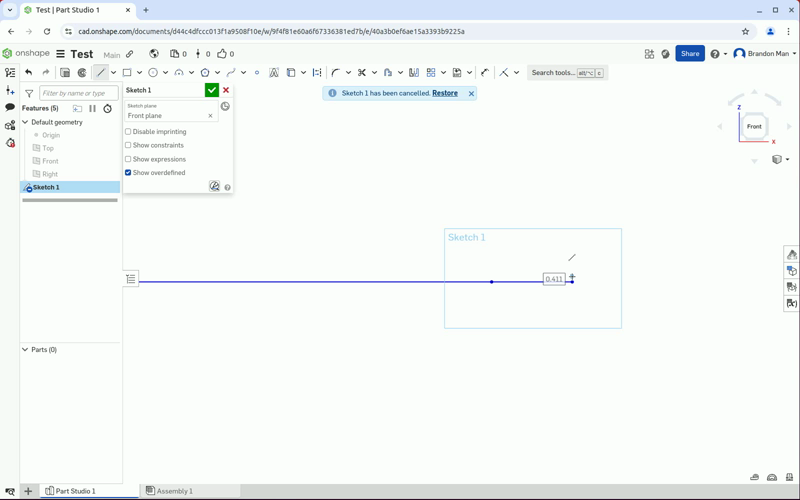
scroll(-6)
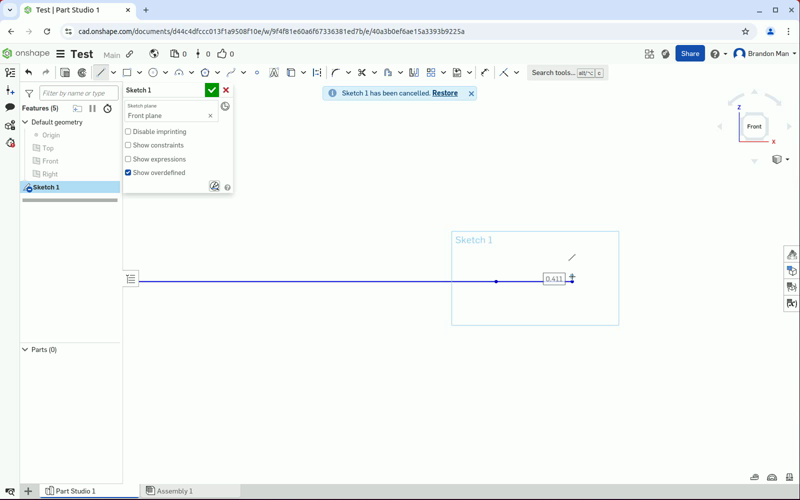
scroll(-6)
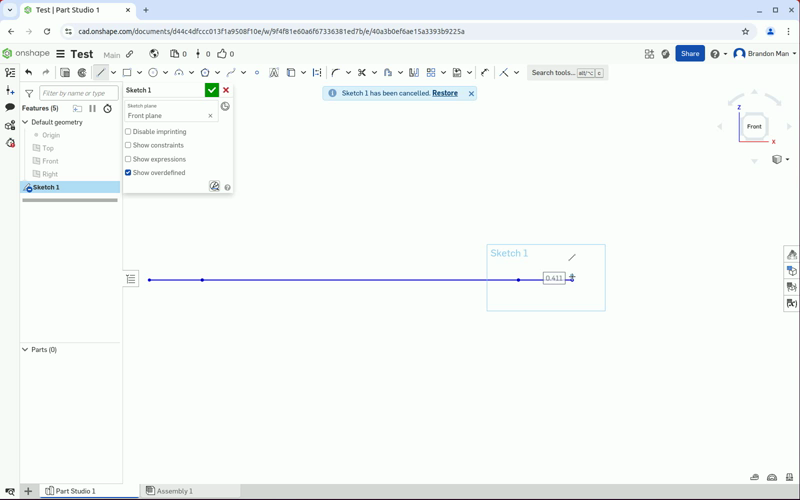
scroll(-6)
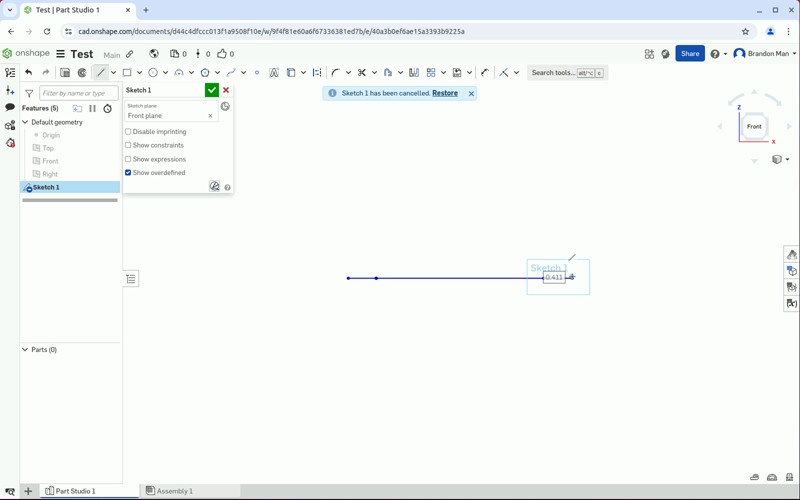
key_up(shift)
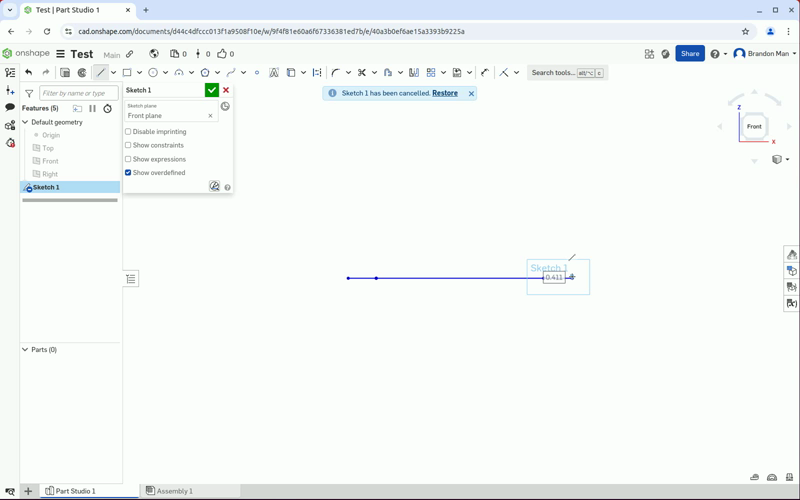
key_down(shift)
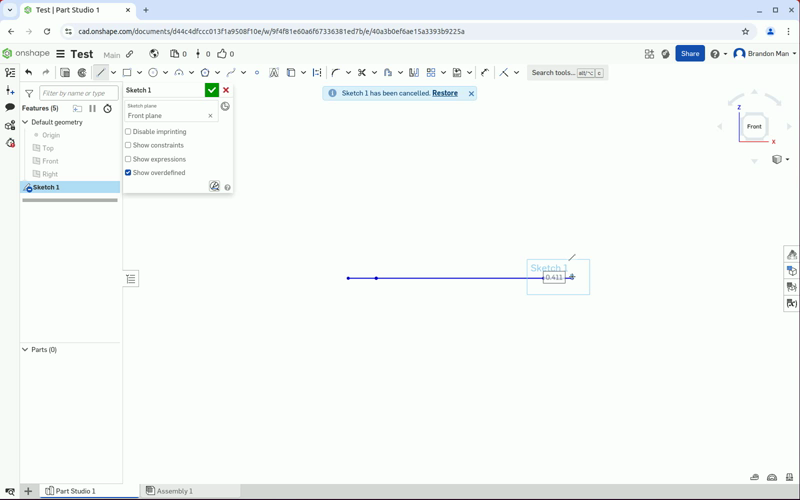
mouse_move(348, 276)
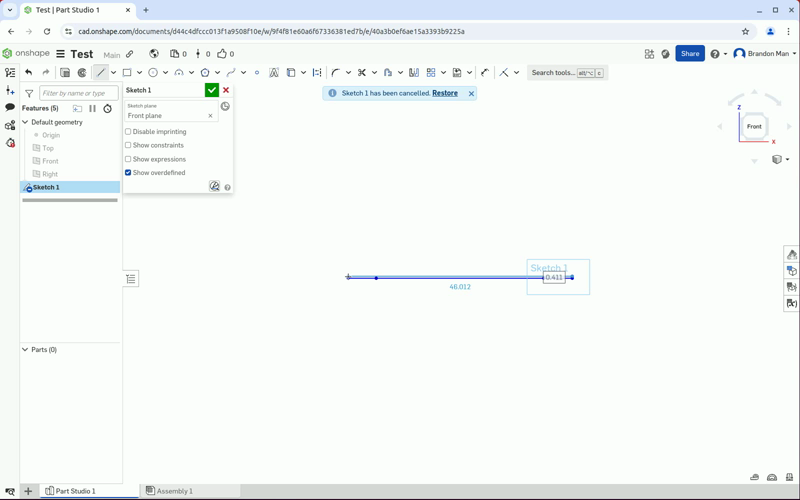
scroll(6)
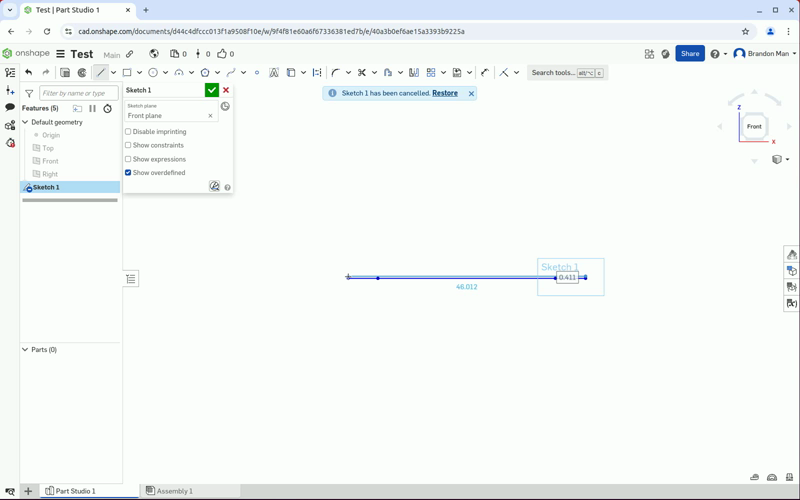
scroll(6)
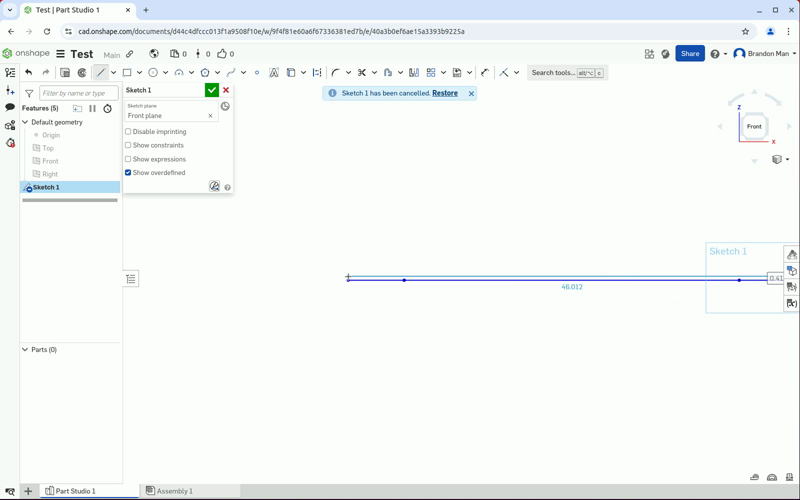
scroll(6)
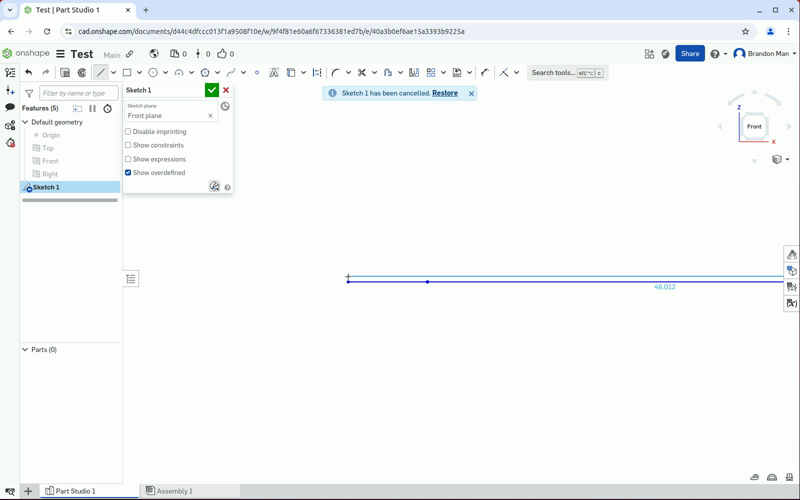
scroll(6)
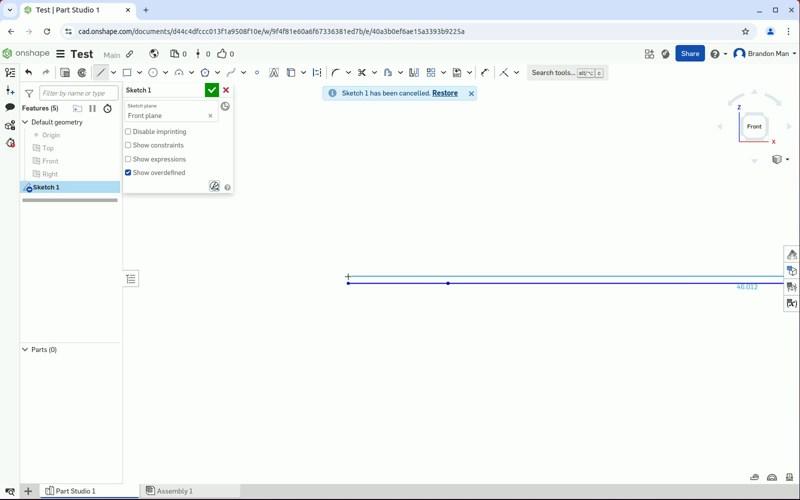
scroll(6)
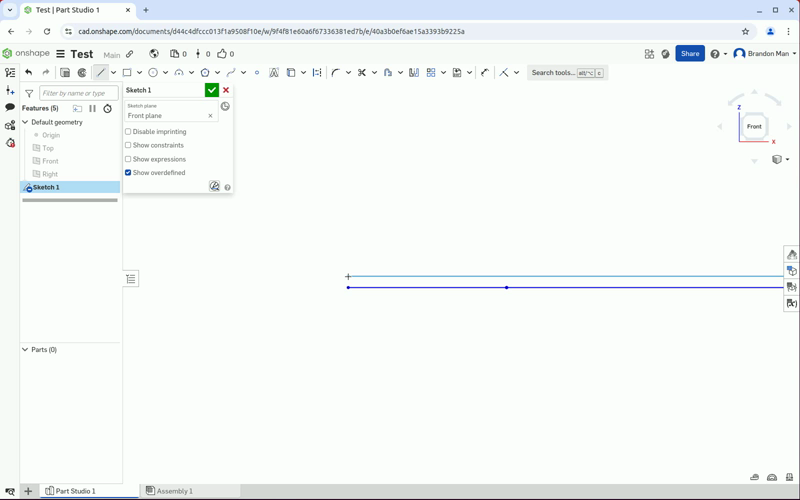
scroll(6)
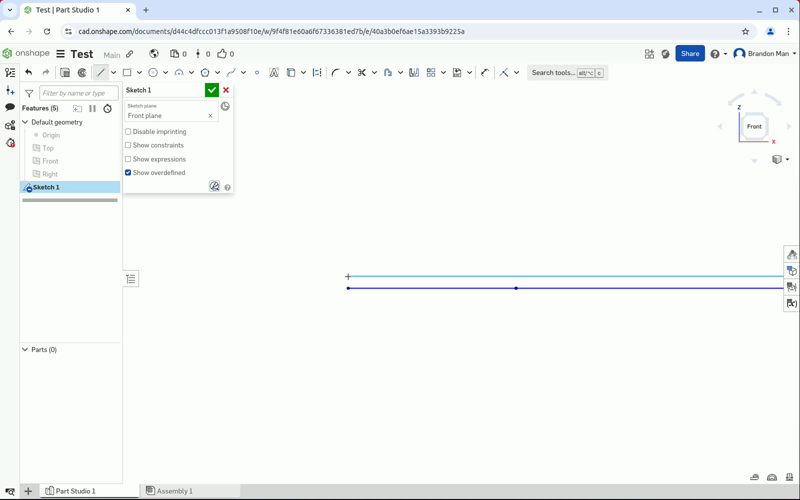
scroll(6)
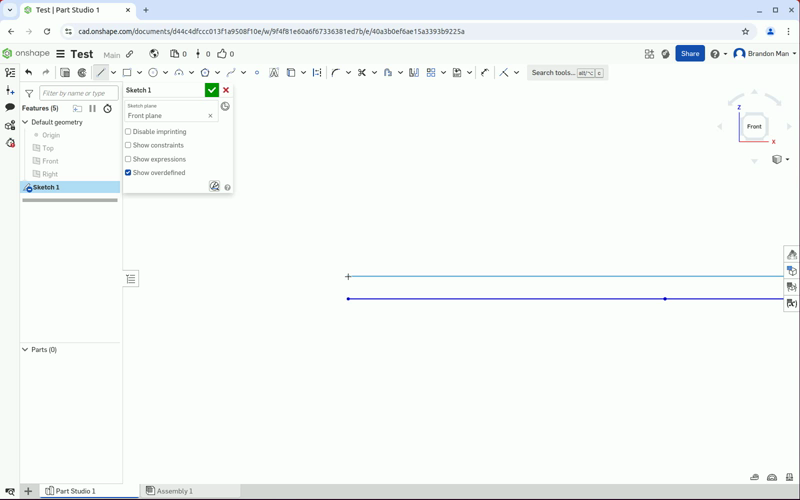
click(348, 276)
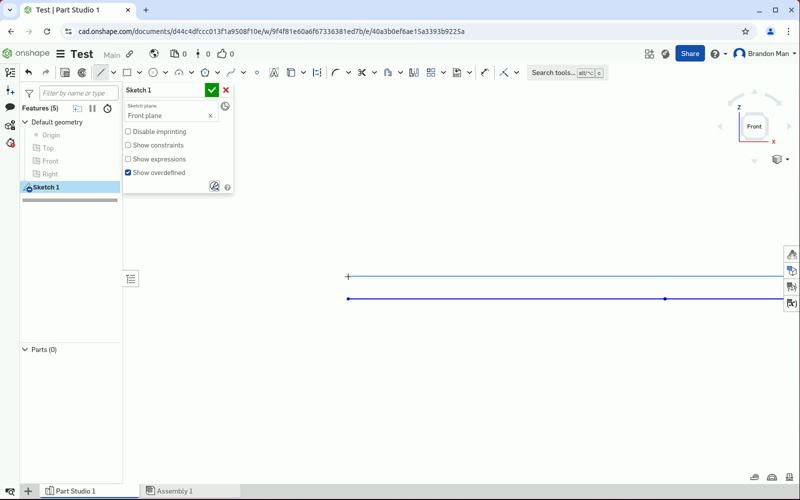
scroll(-6)
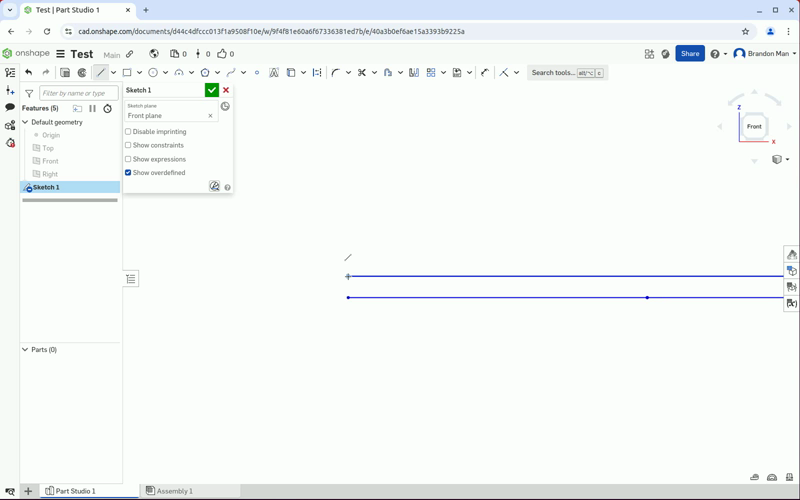
scroll(-6)
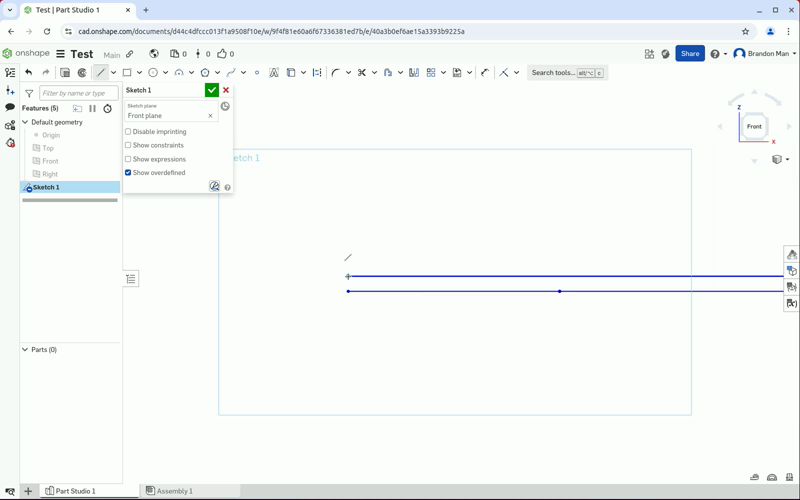
scroll(-6)
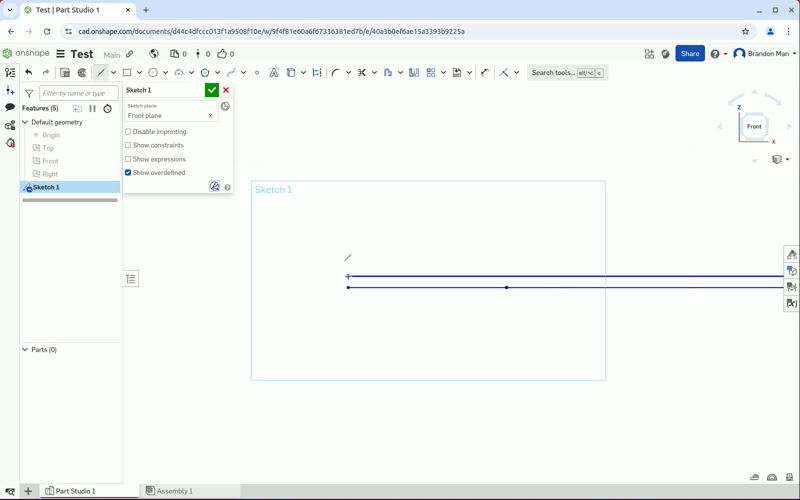
scroll(-6)
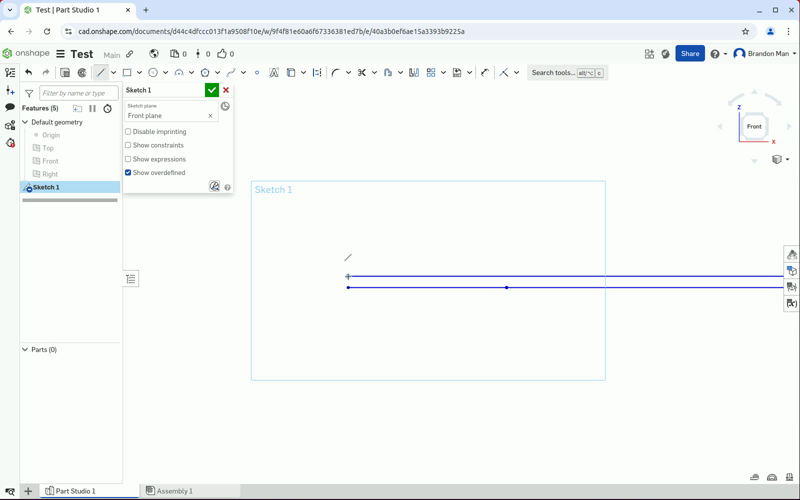
scroll(-6)
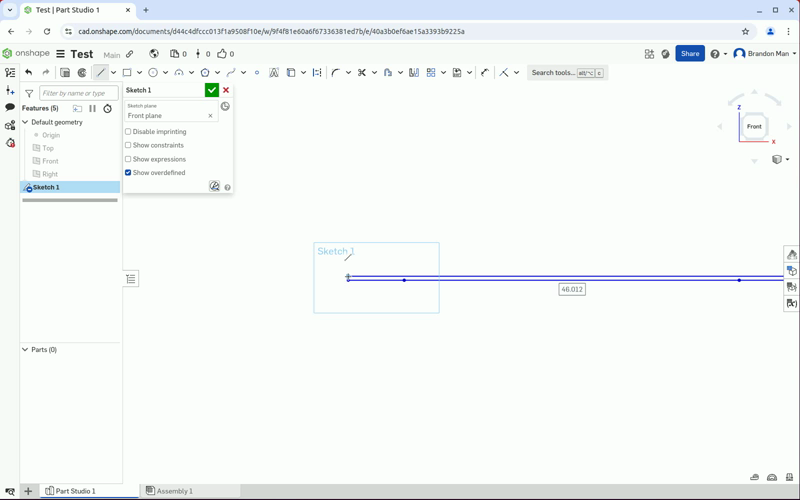
scroll(-6)
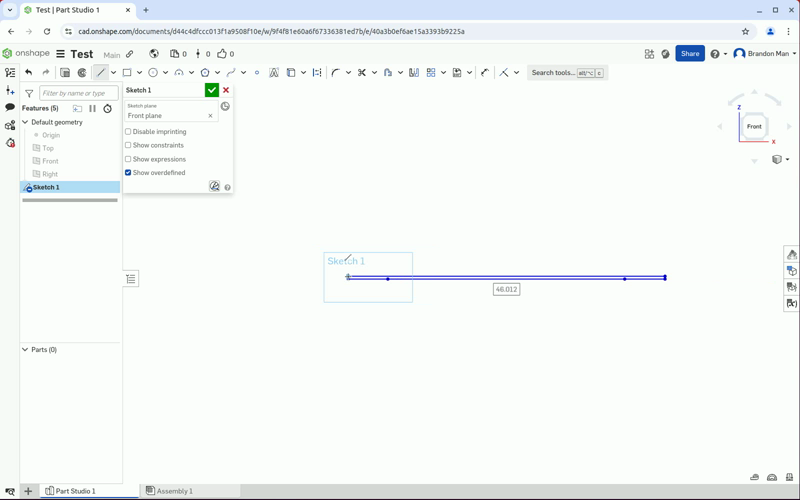
scroll(-6)
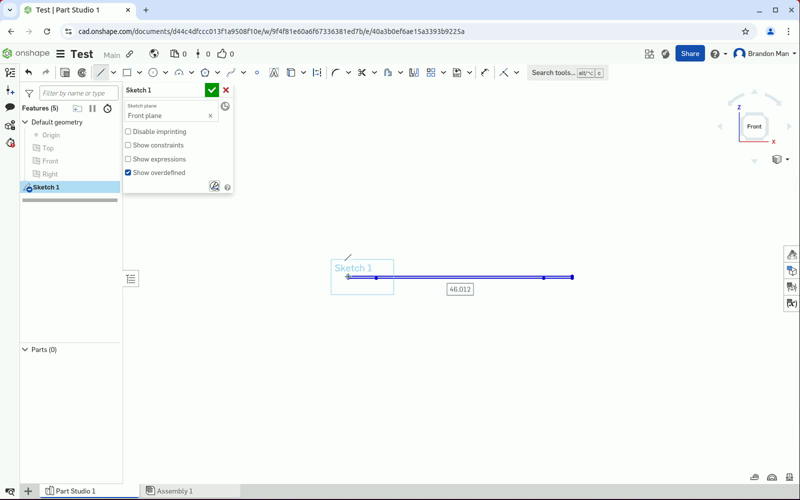
key_up(shift)
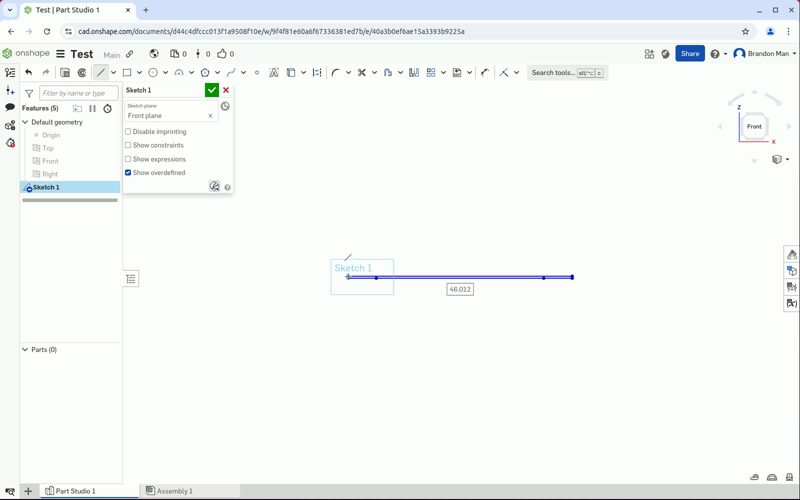
mouse_move(378, 276)
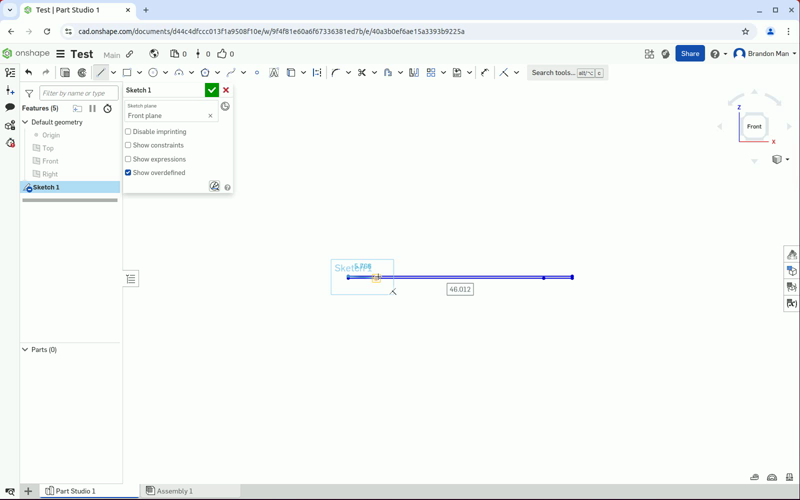
key_down(shift)
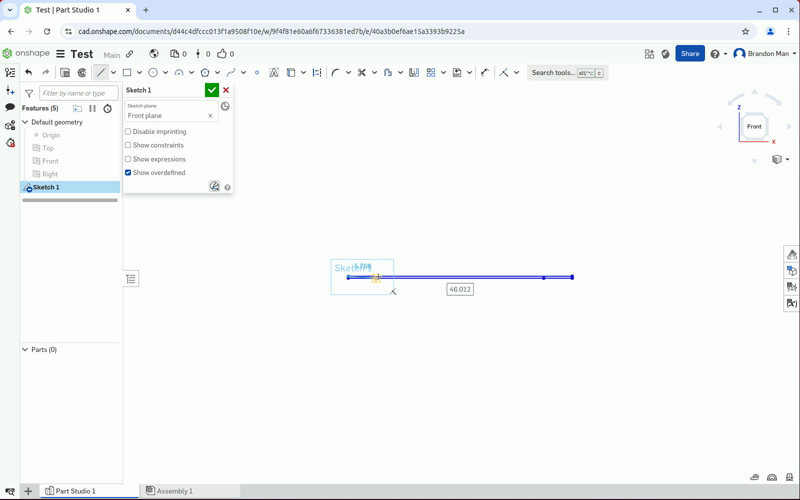
mouse_move(348, 278)
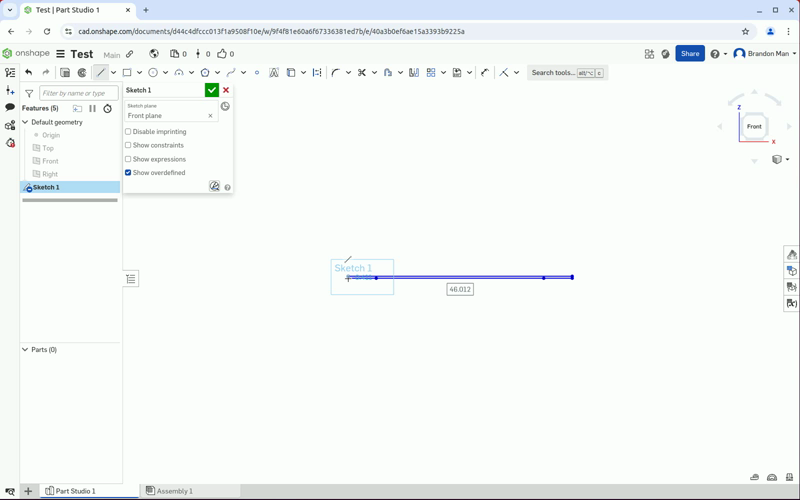
scroll(6)
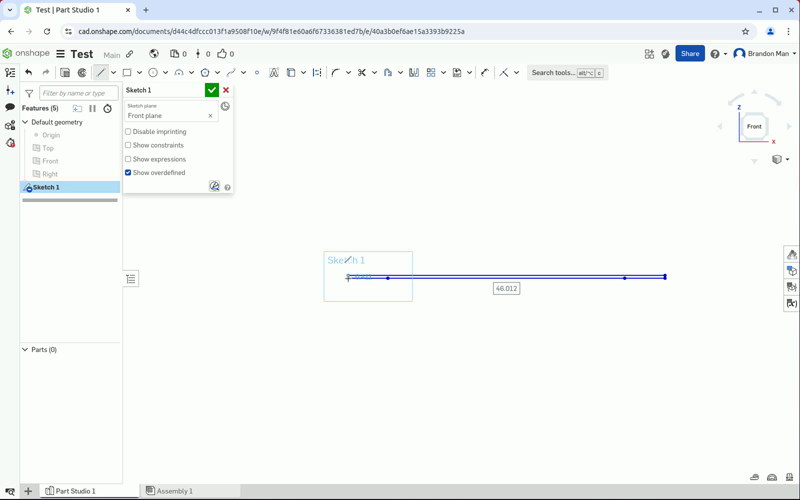
scroll(6)
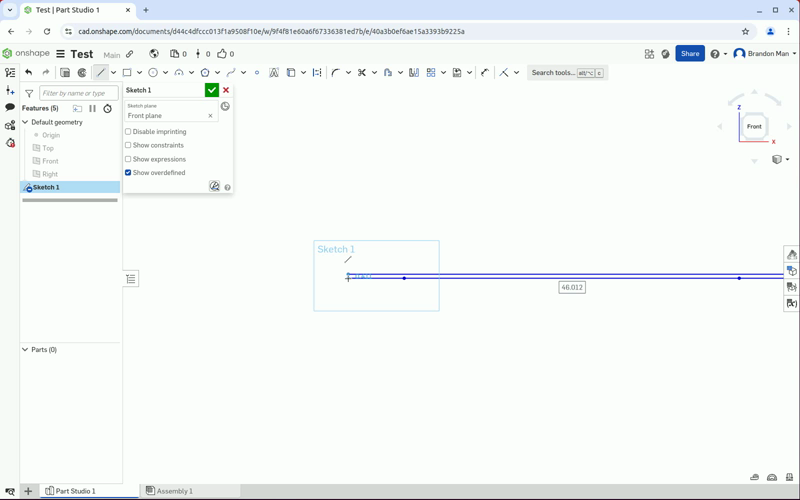
scroll(6)
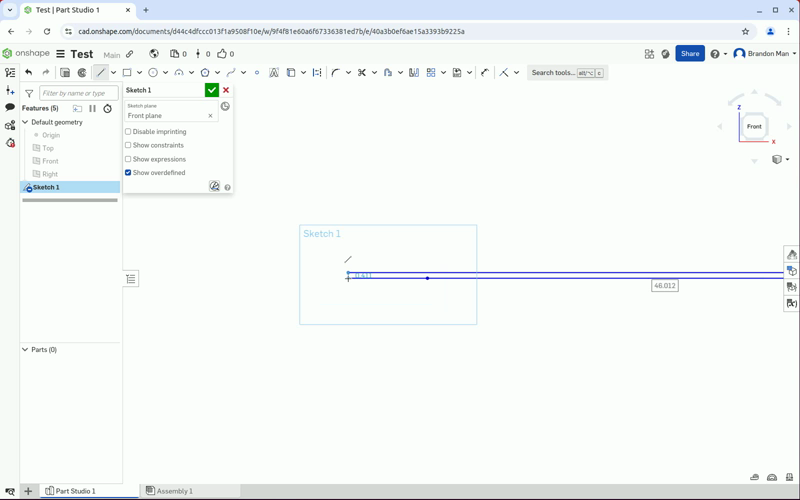
scroll(6)
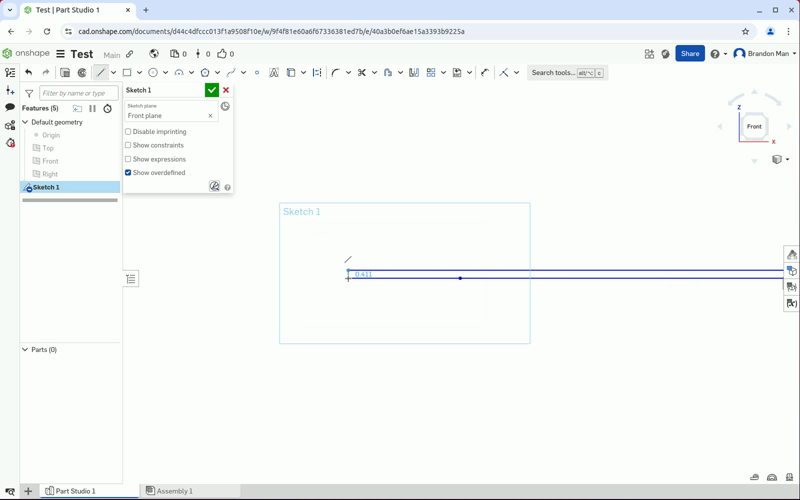
scroll(6)
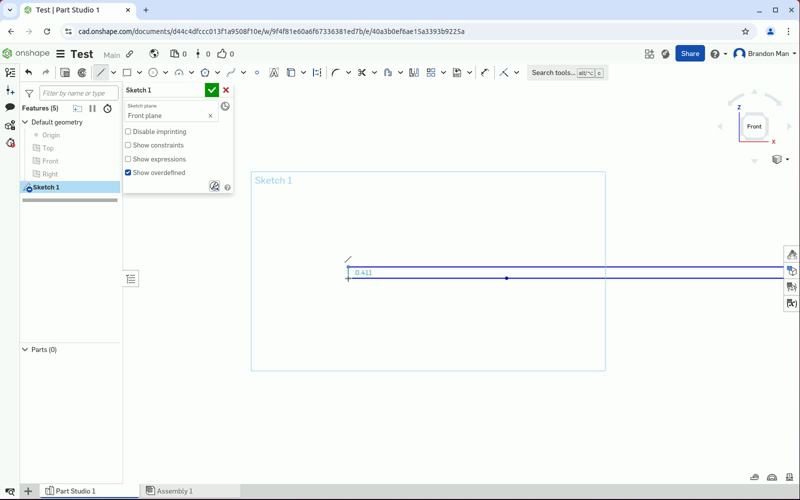
scroll(6)
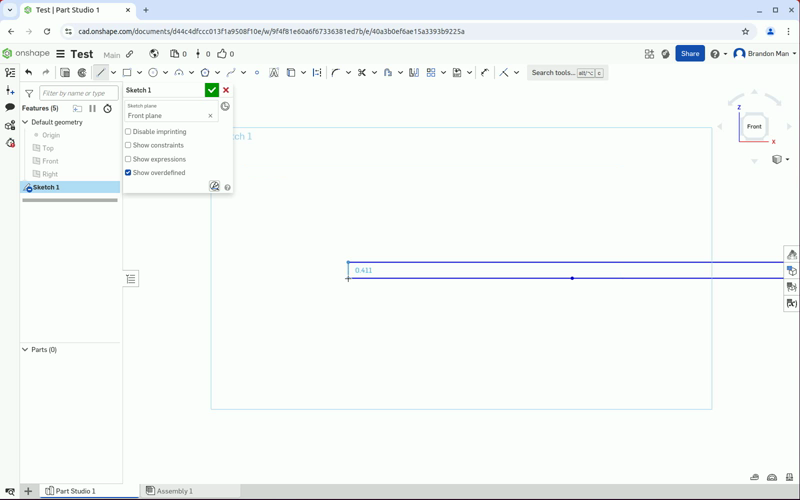
scroll(6)
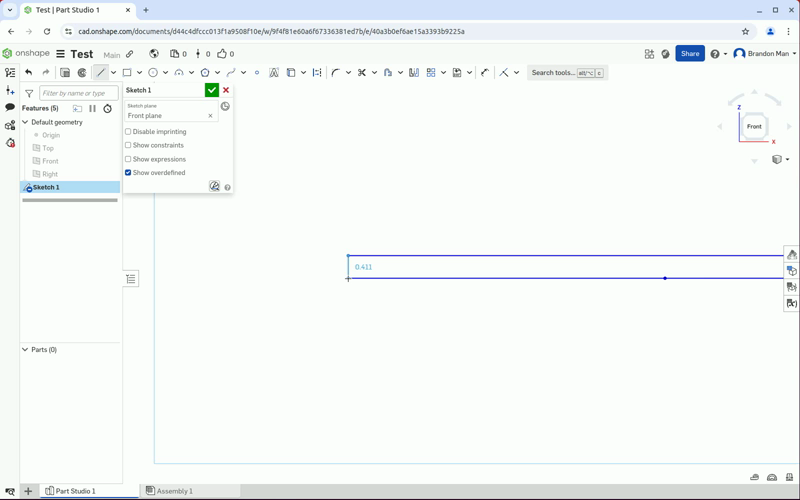
key_up(shift)
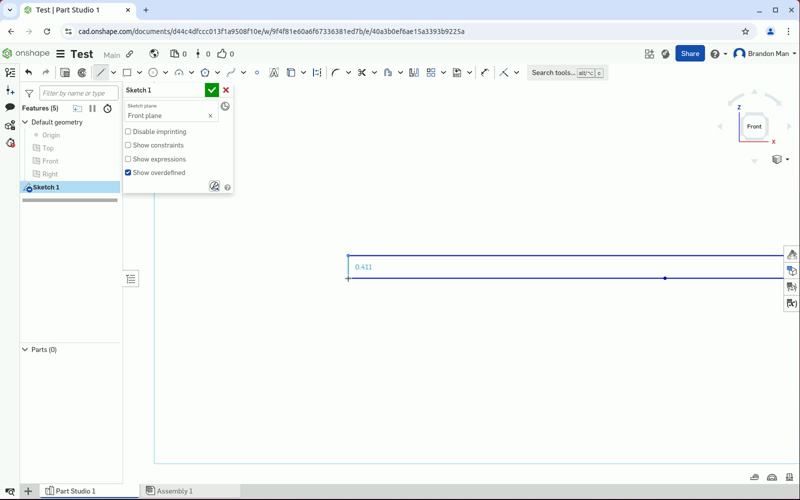
click(348, 278)
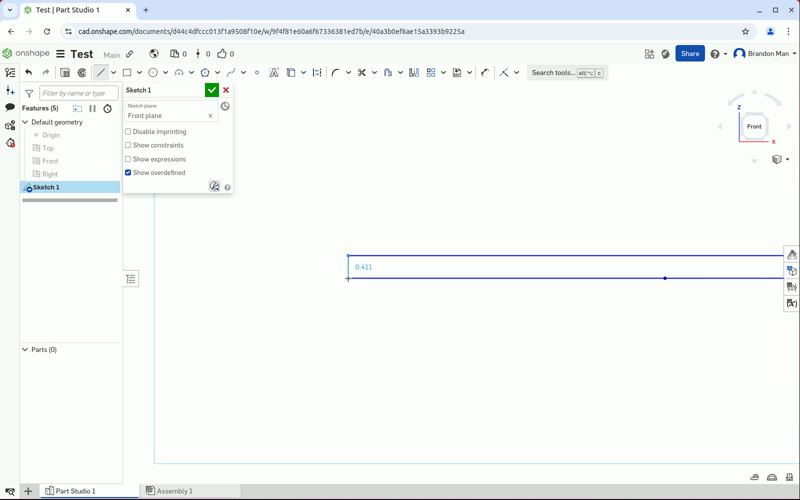
scroll(-6)
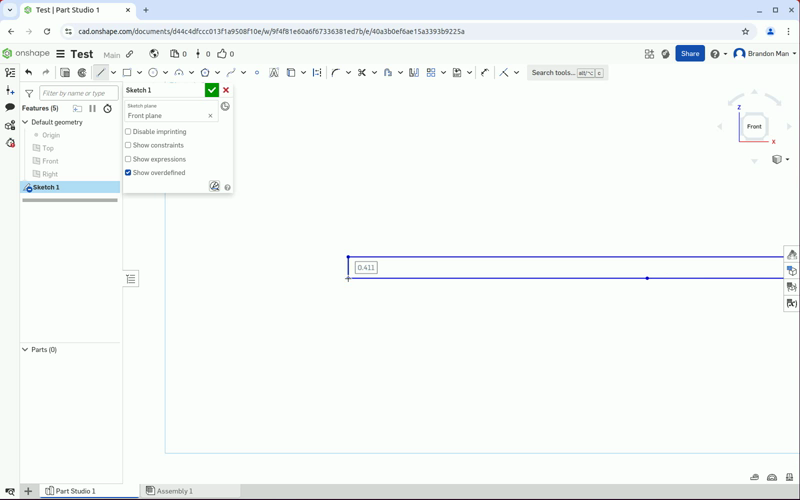
scroll(-6)
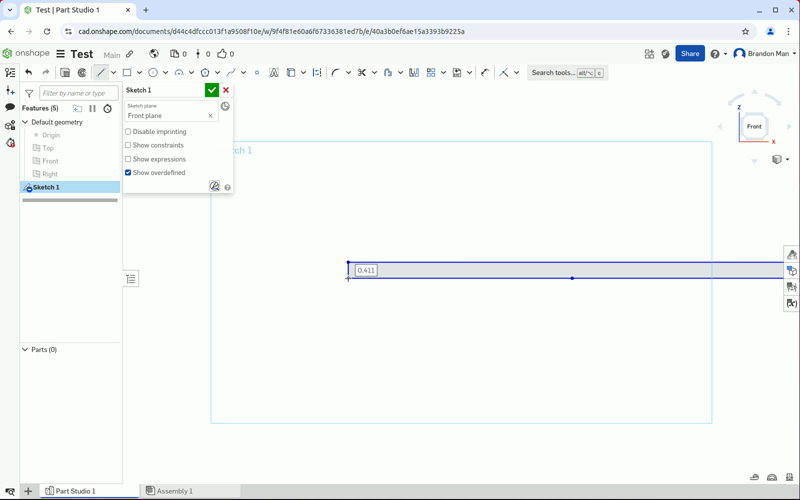
scroll(-6)
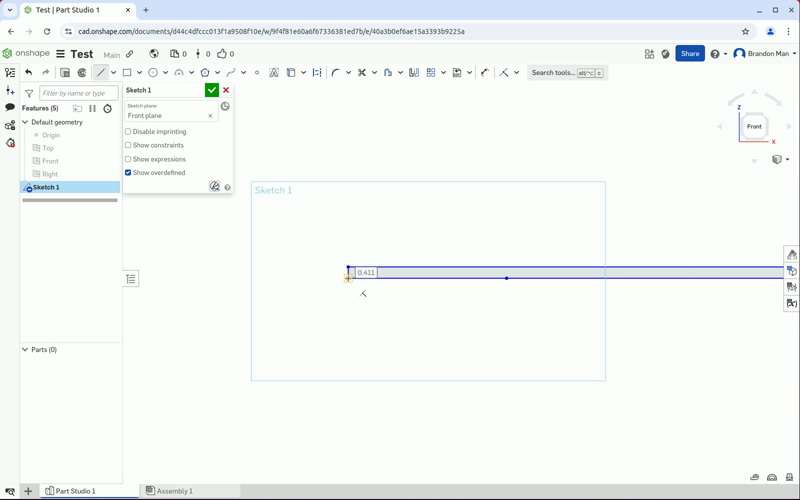
scroll(-6)
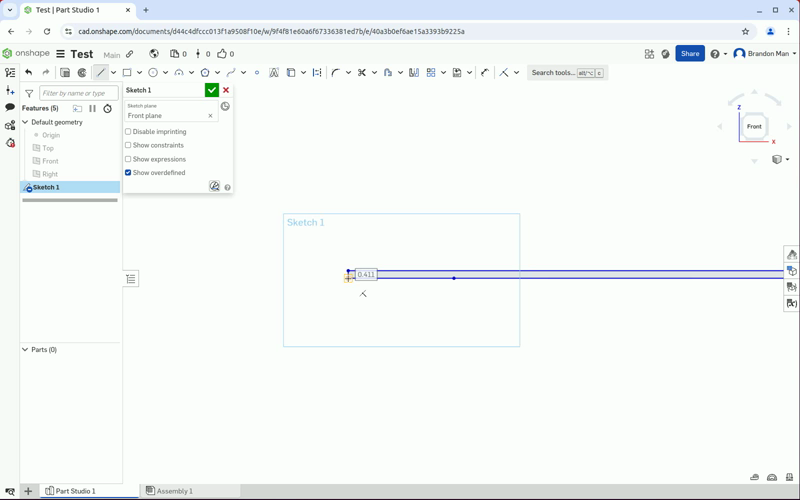
scroll(-6)
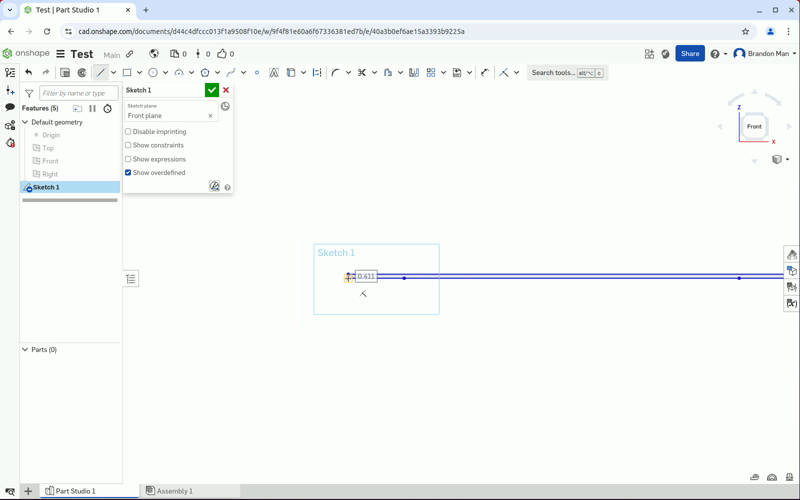
scroll(-6)
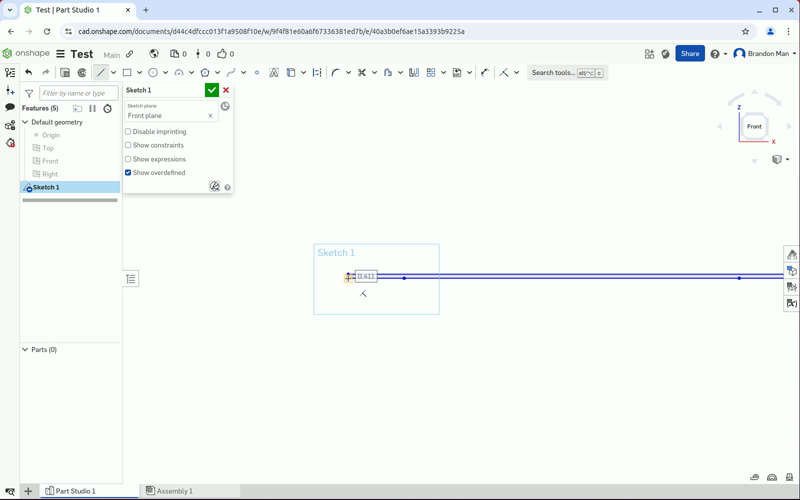
scroll(-6)
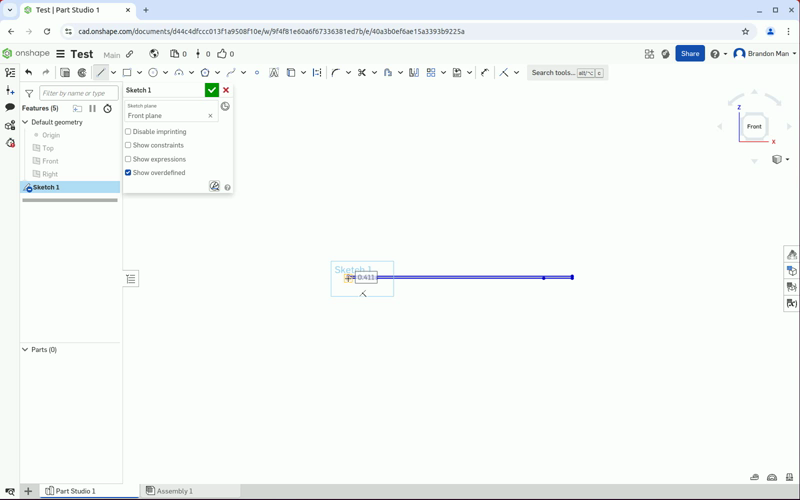
key(esc)
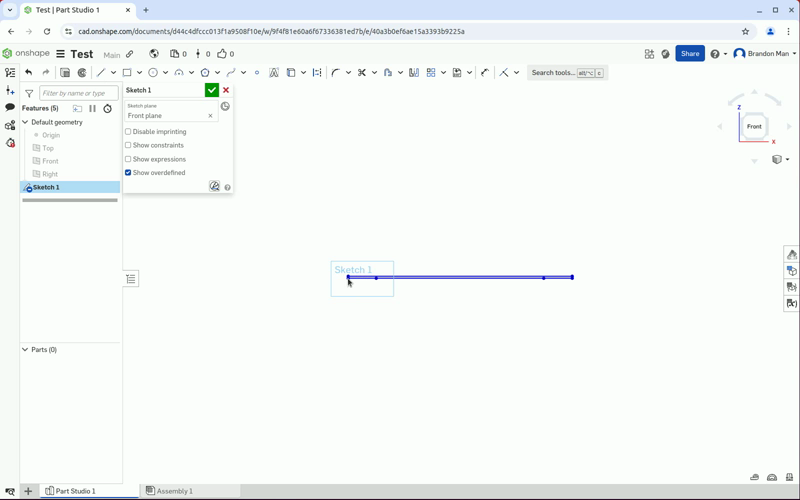
mouse_move(472, 277)
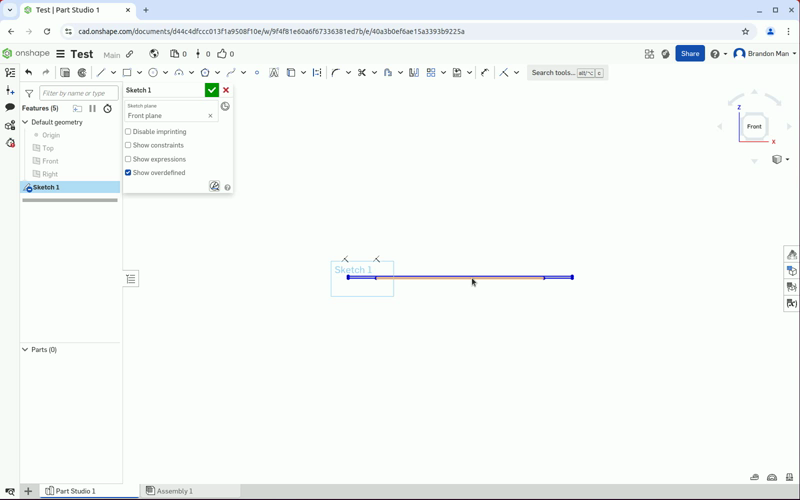
scroll(6)
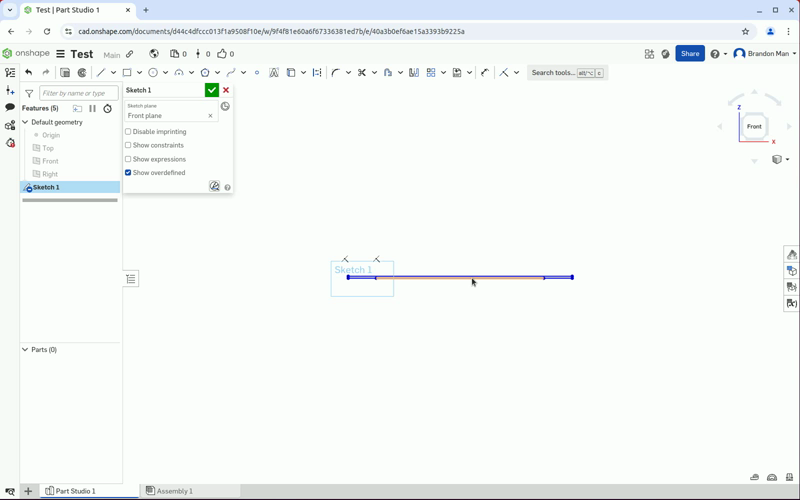
scroll(6)
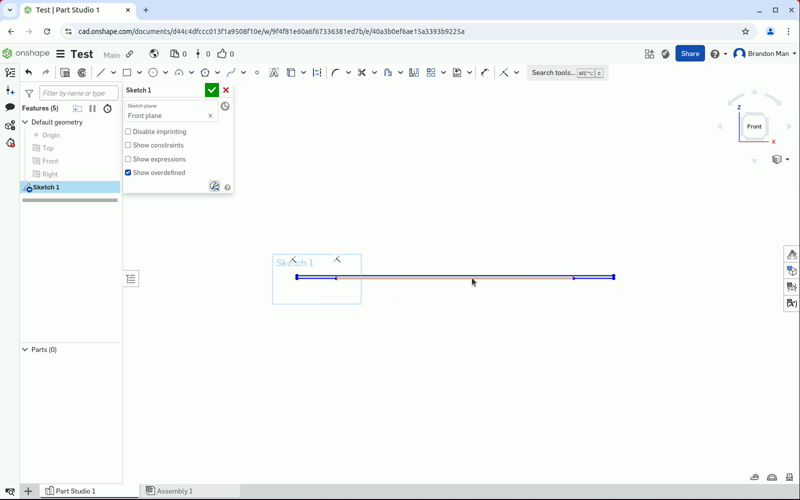
scroll(6)
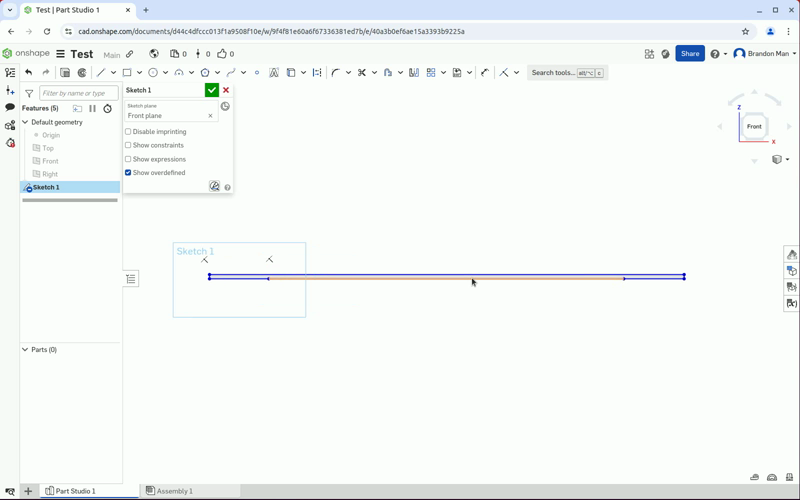
scroll(6)
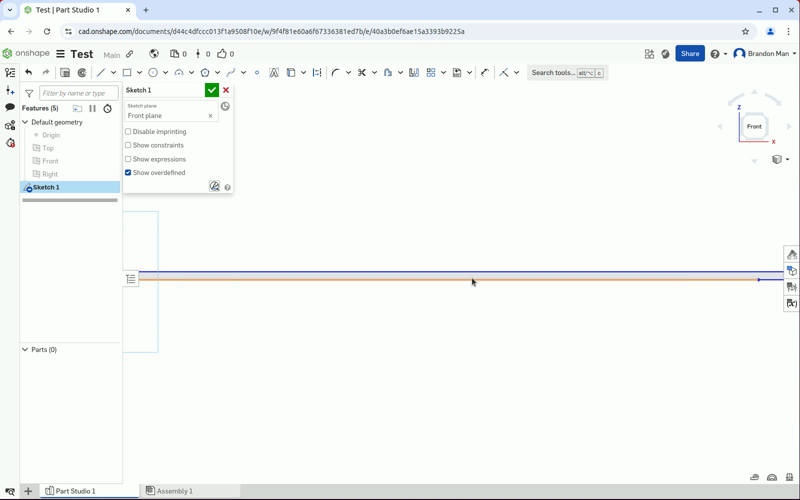
scroll(6)
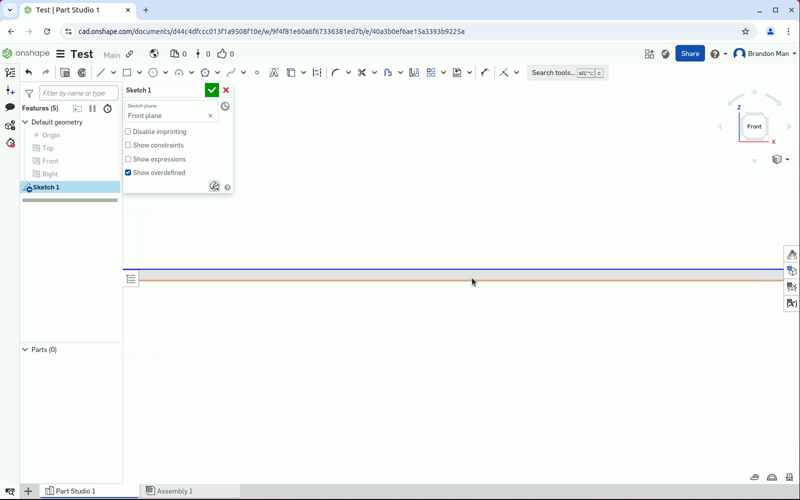
scroll(6)
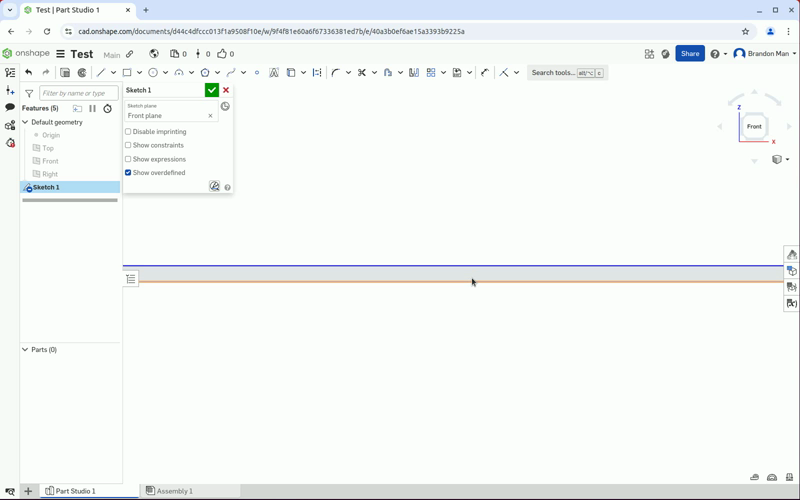
scroll(6)
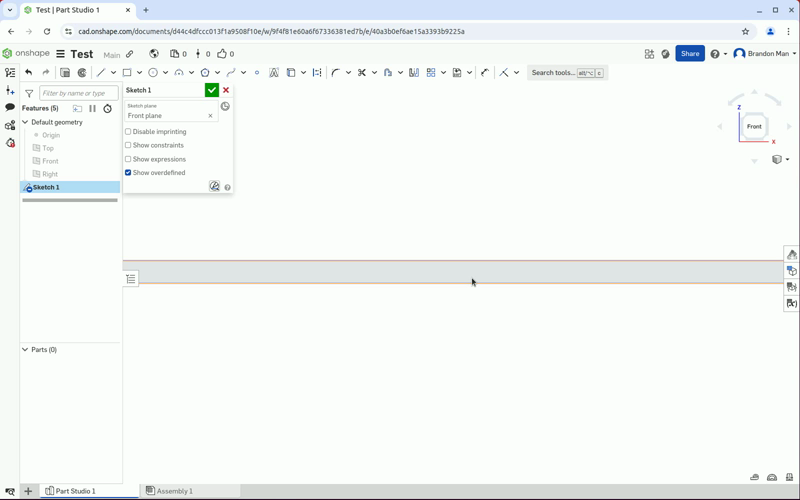
click(472, 277)
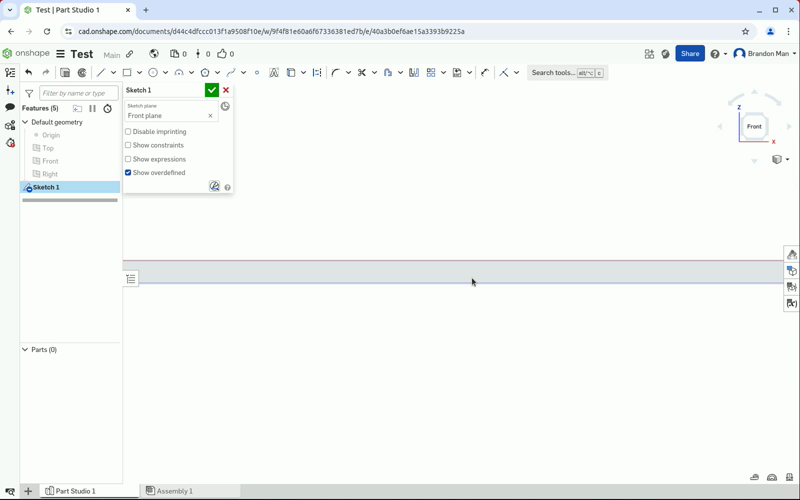
scroll(-6)
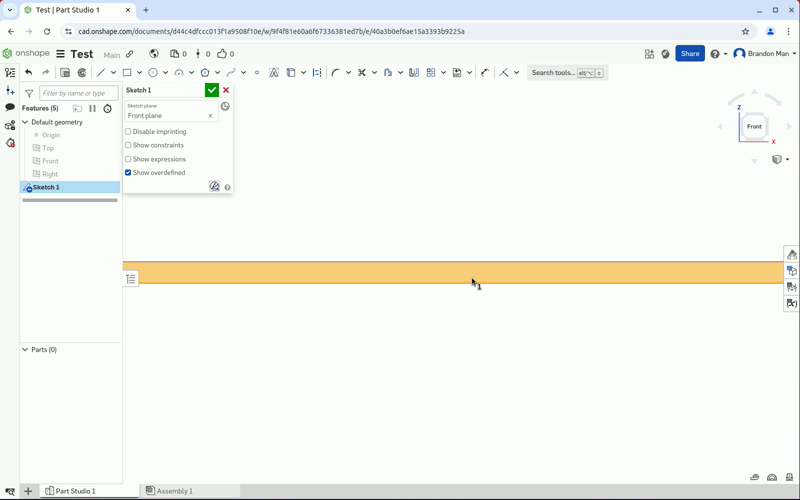
scroll(-6)
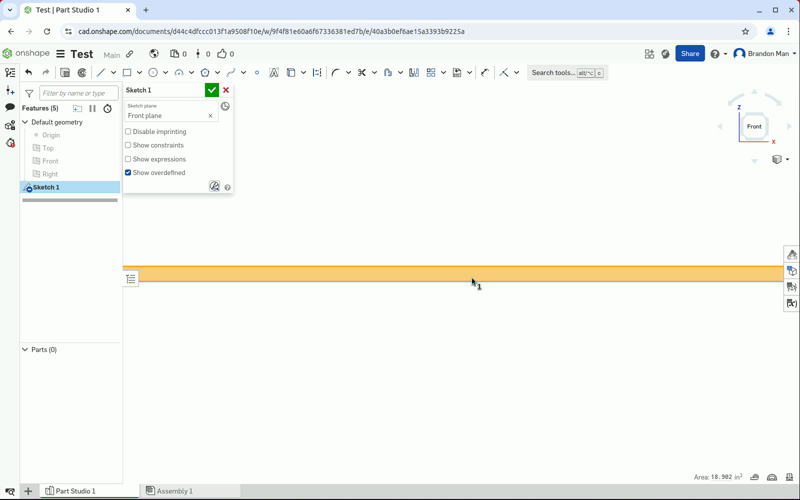
scroll(-6)
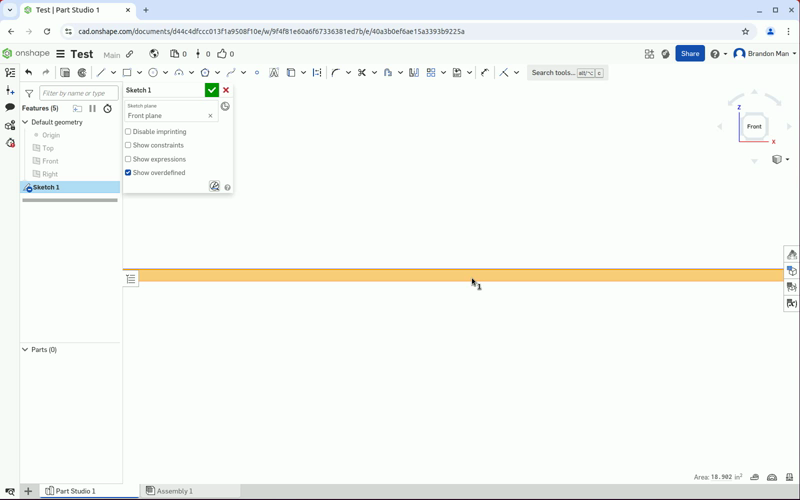
scroll(-6)
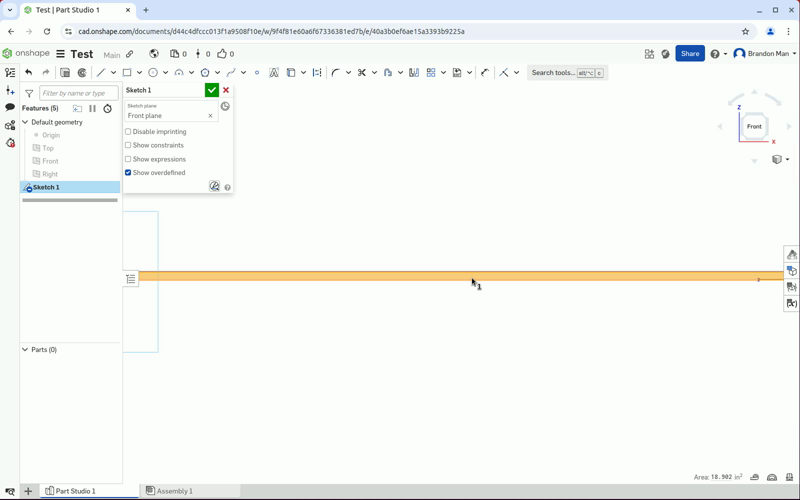
scroll(-6)
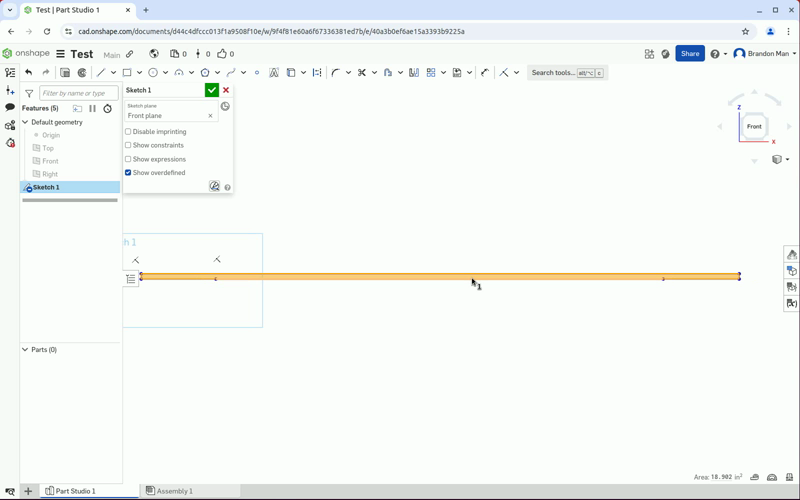
scroll(-6)
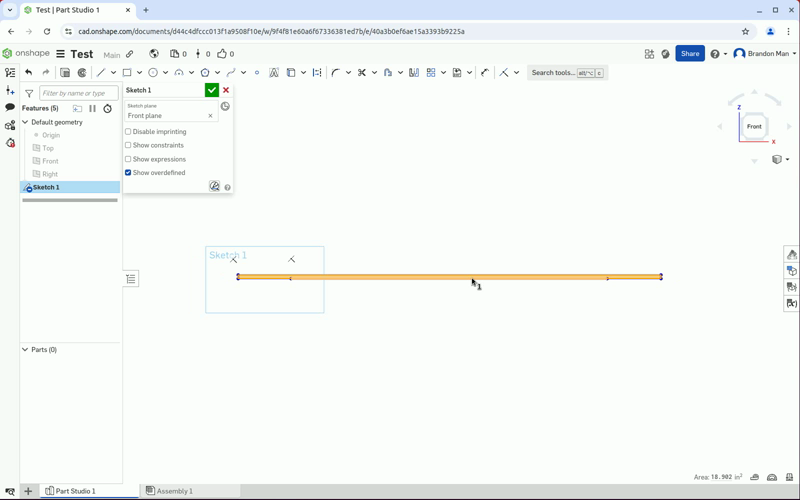
scroll(-6)
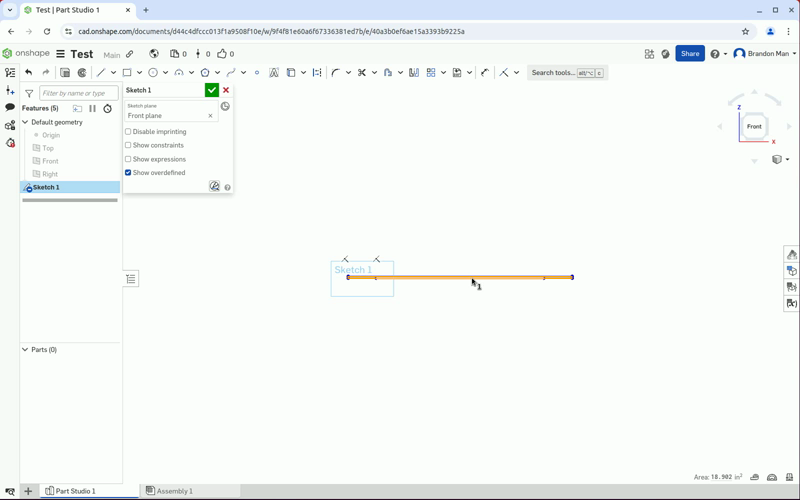
mouse_move(73, 352)
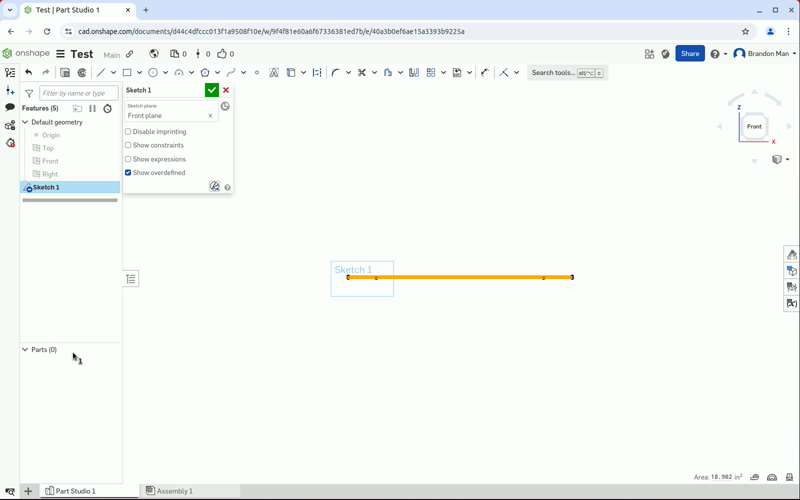
key(shift+y)
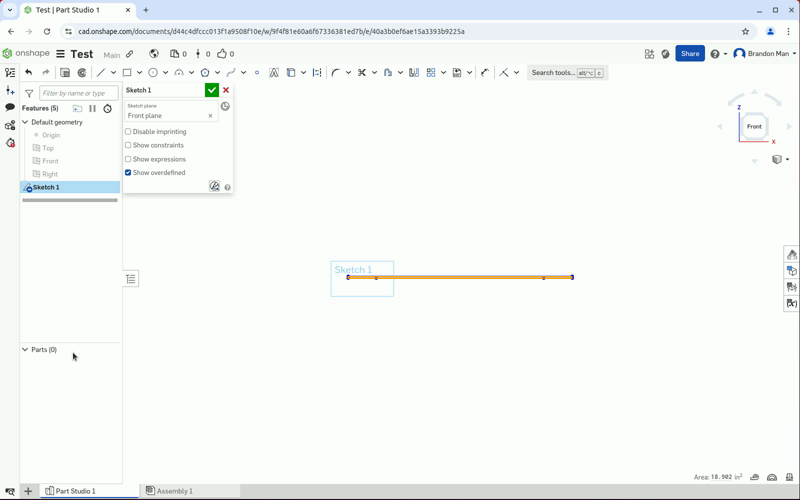
key(shift+e)
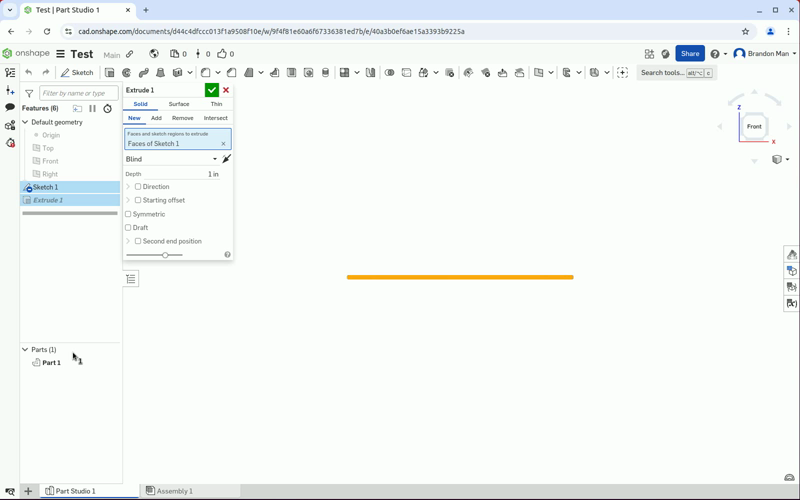
mouse_move(143, 106)
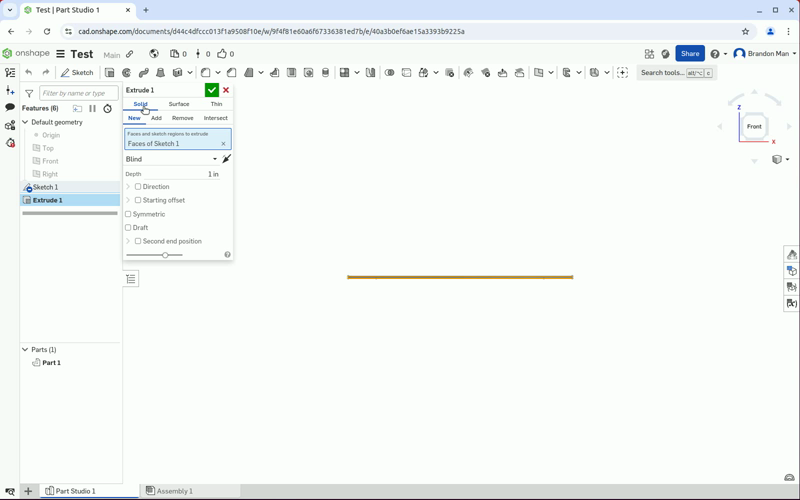
click(143, 106)
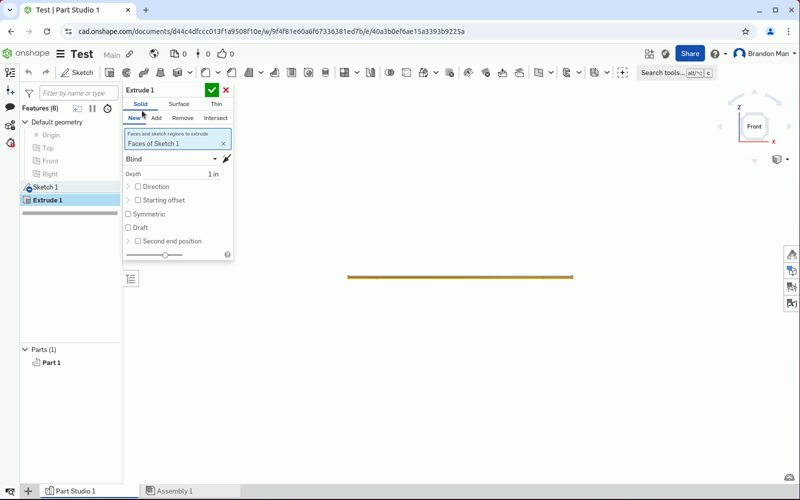
mouse_move(137, 120)
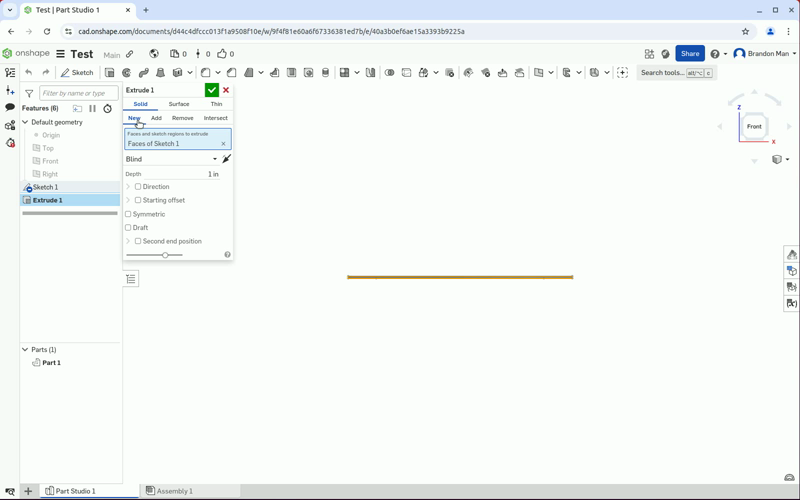
click(137, 120)
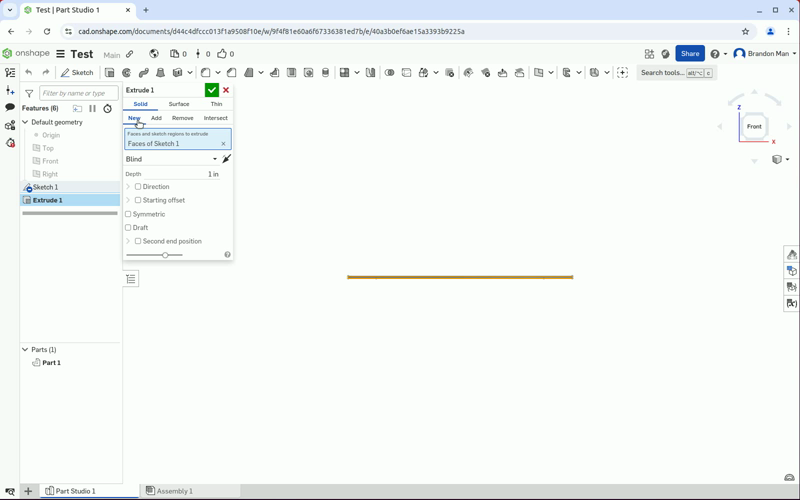
key(tab, 4)
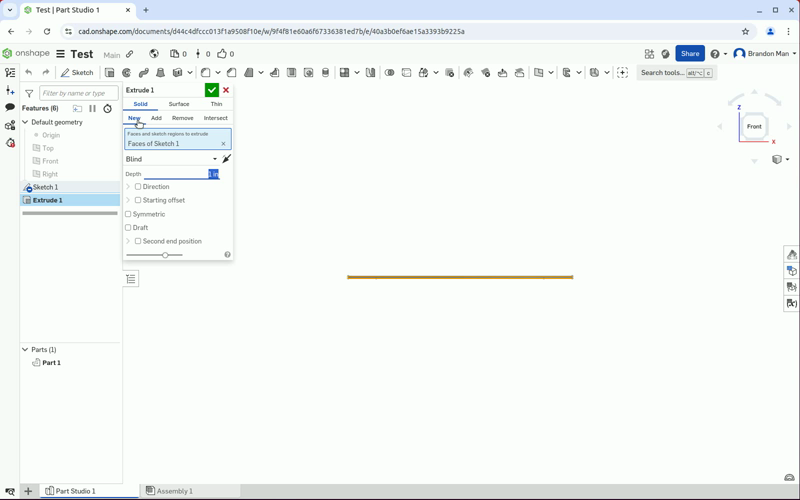
text(11.073)
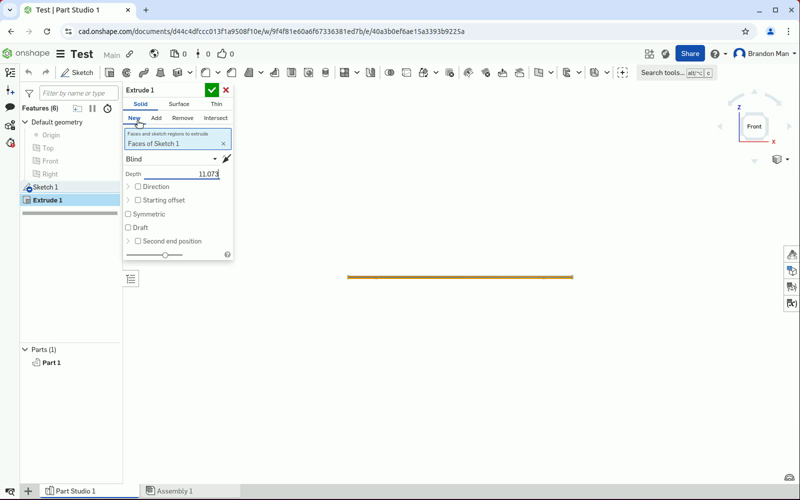
key(enter)
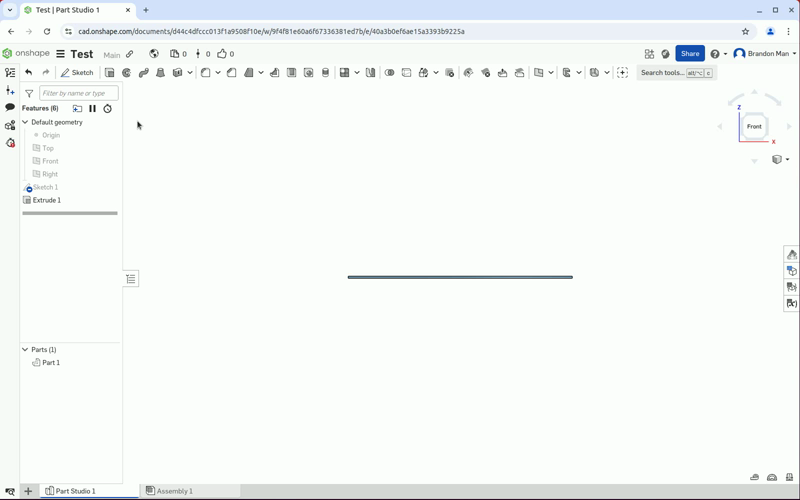
key(shift+h)
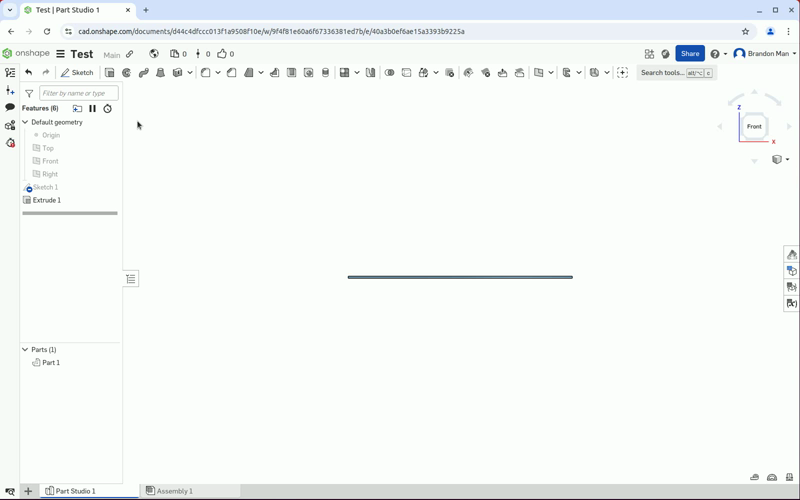
key(shift+h)
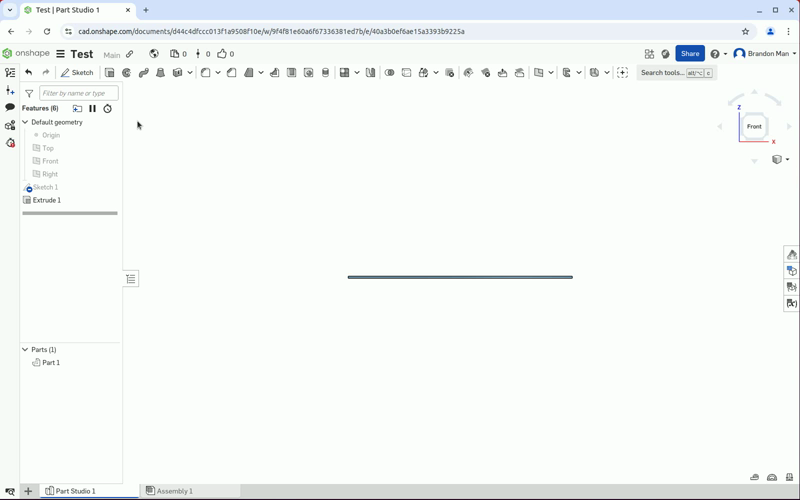
mouse_move(73, 189)
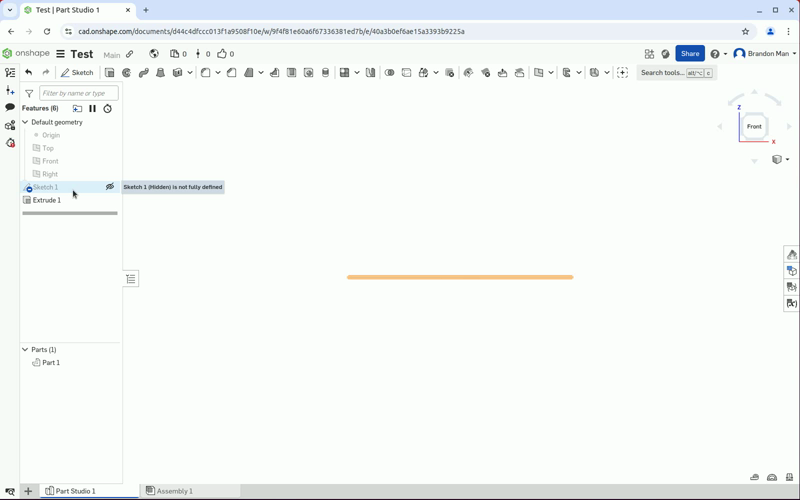
click(73, 189)
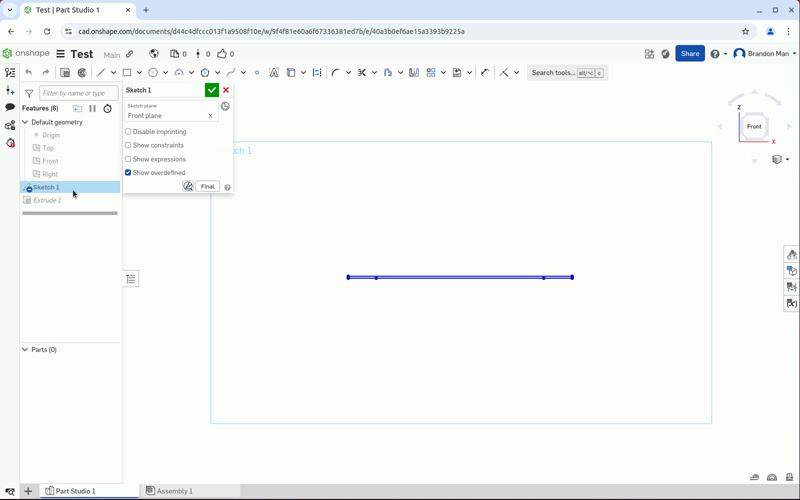
mouse_move(229, 92)
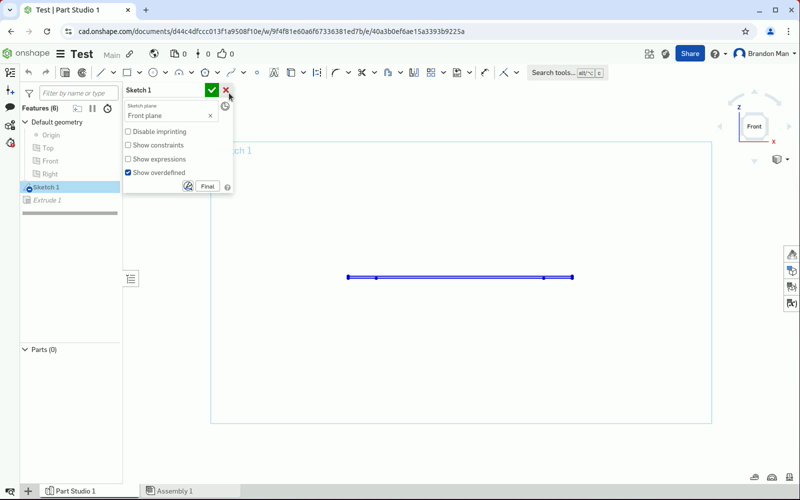
click(229, 92)
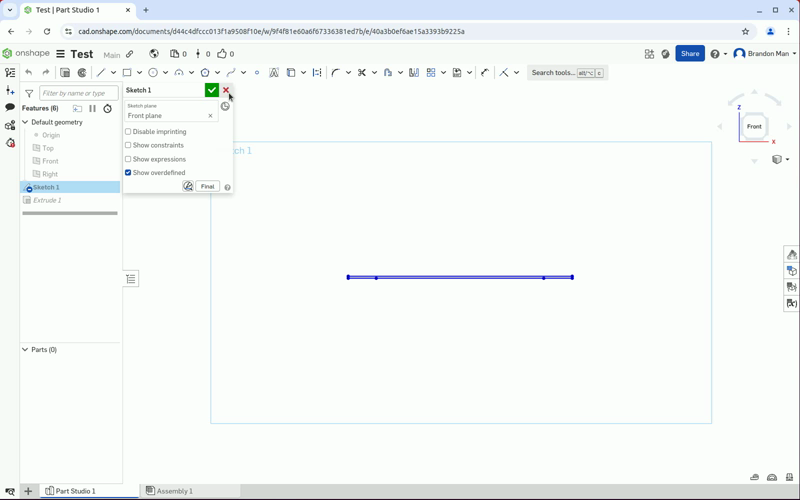
key(shift+s)
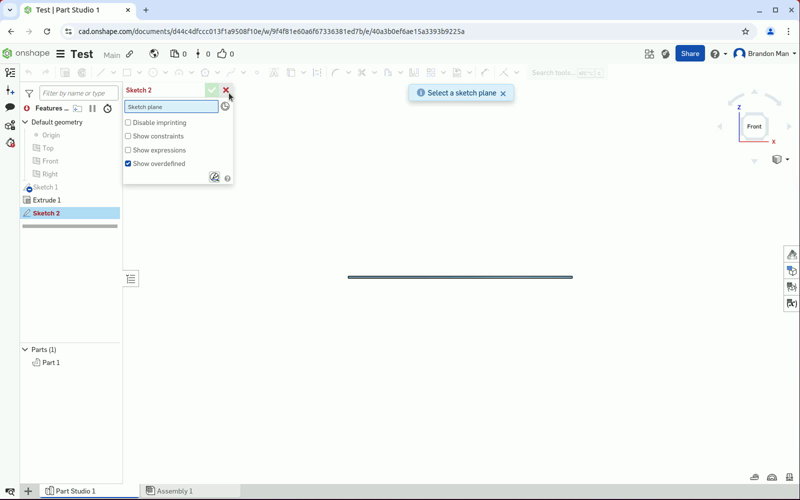
mouse_move(73, 163)
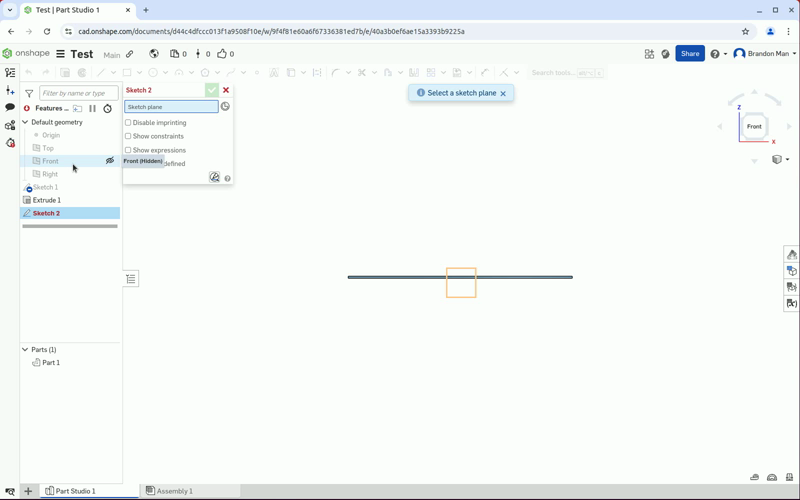
click(73, 163)
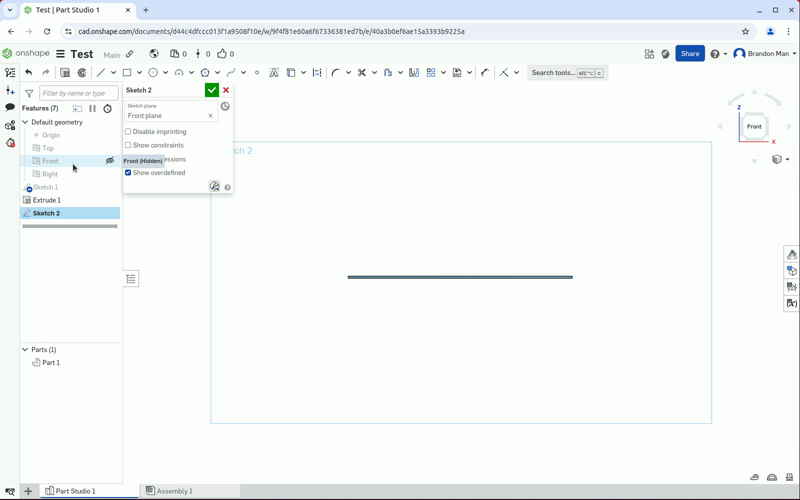
mouse_move(73, 352)
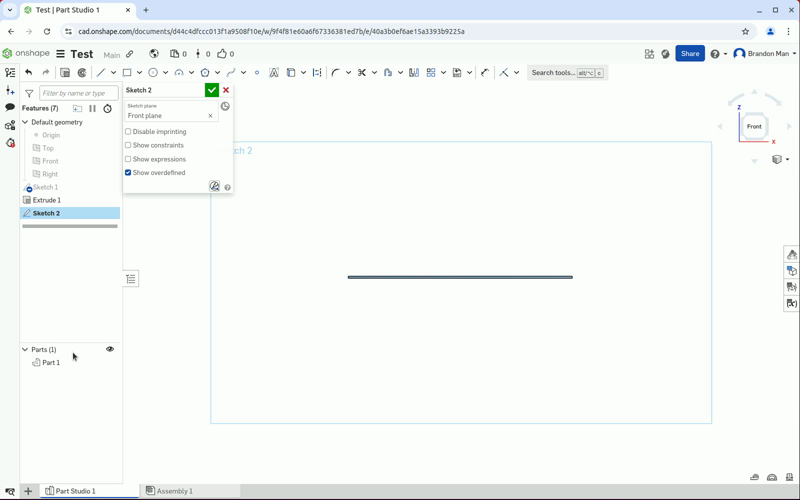
key(y)
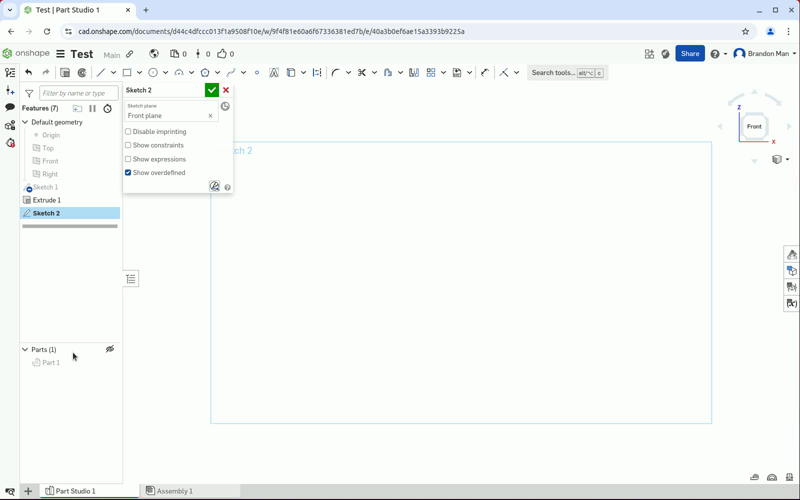
key(l)
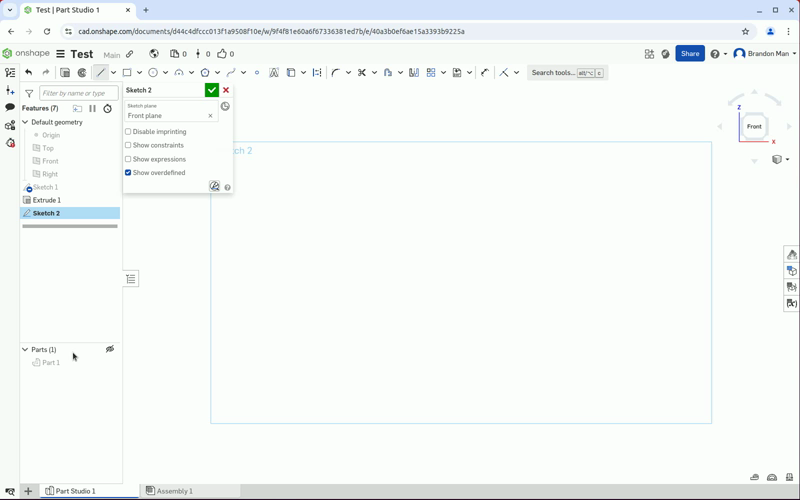
key_down(shift)
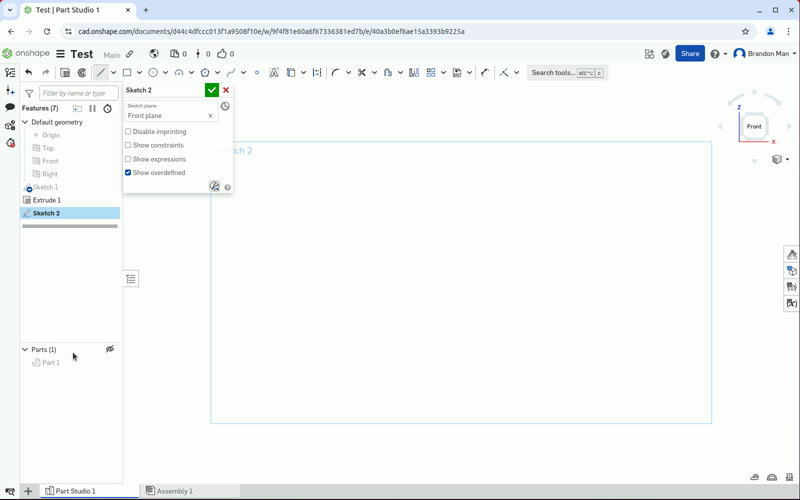
mouse_move(348, 288)
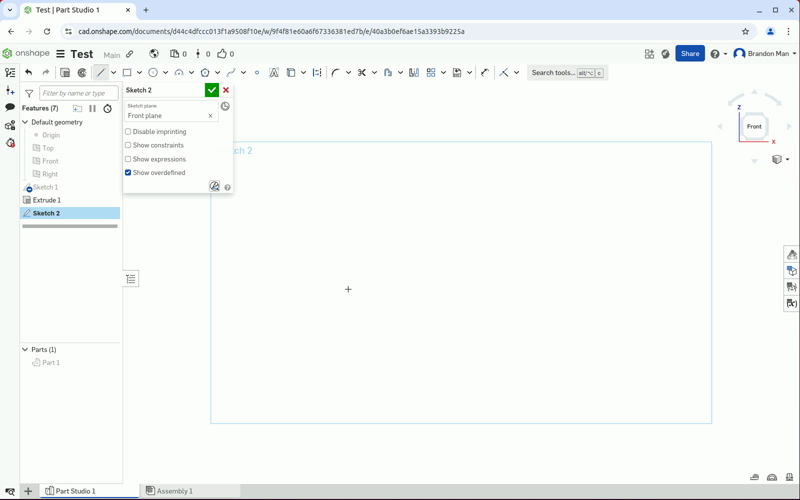
click(348, 288)
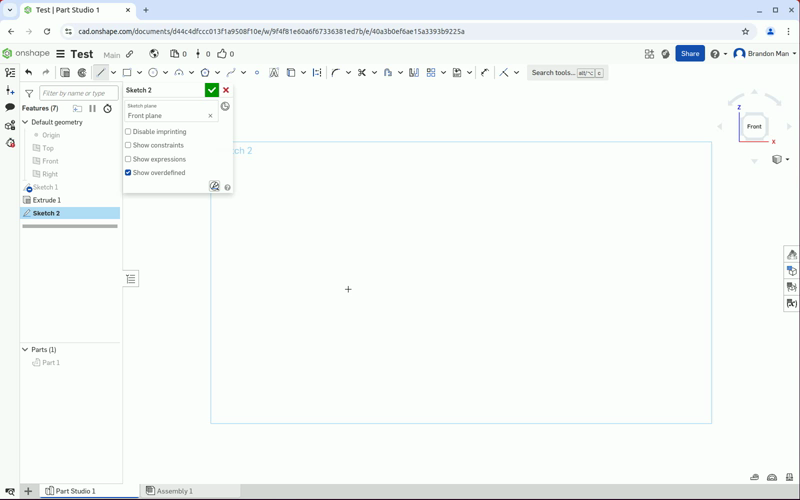
key_up(shift)
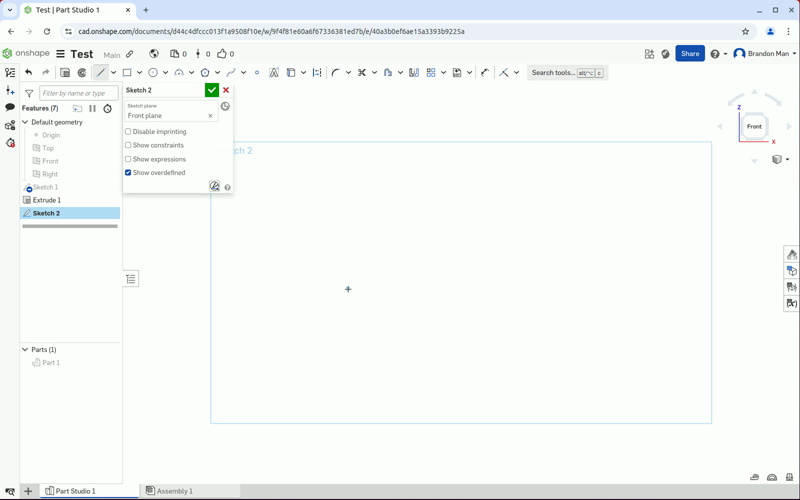
key_down(shift)
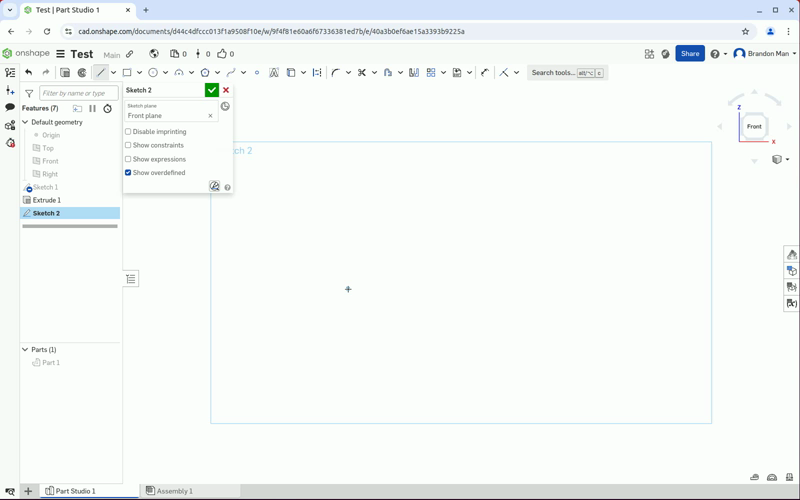
mouse_move(572, 288)
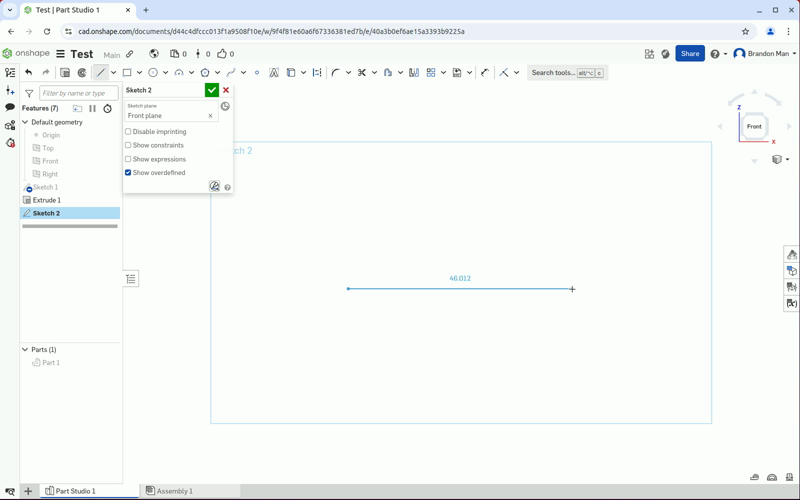
click(572, 288)
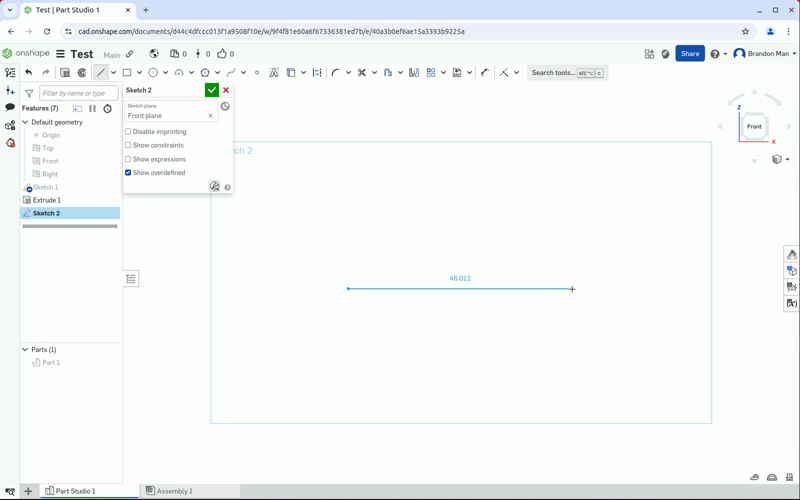
key_up(shift)
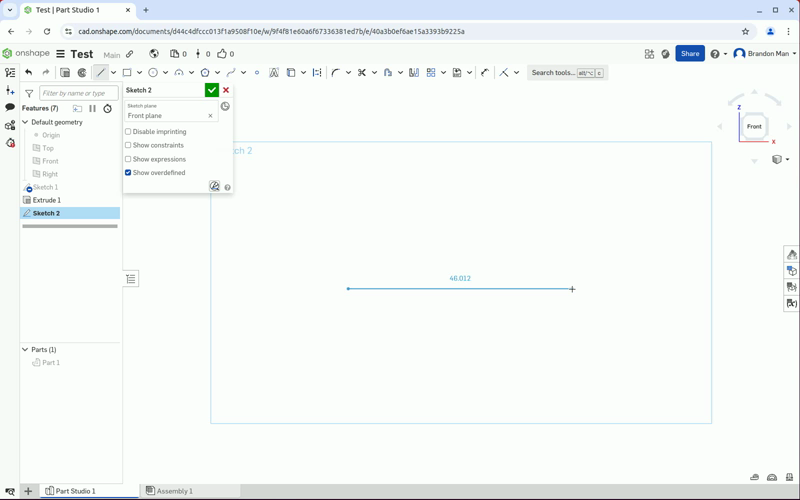
key_down(shift)
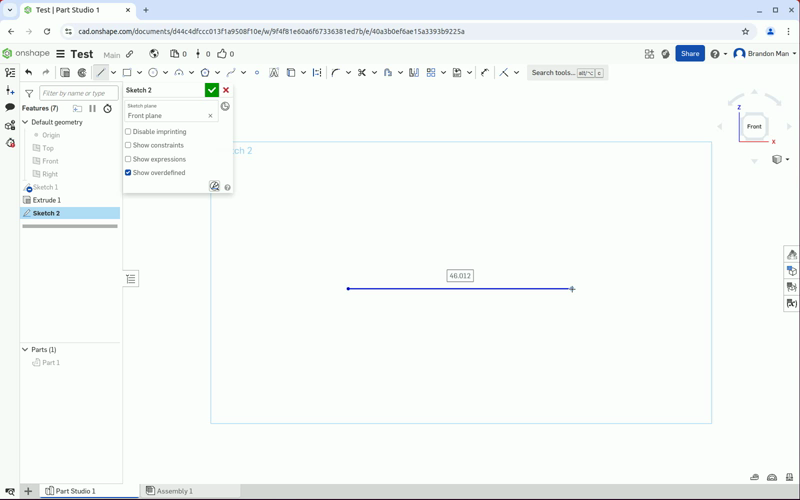
mouse_move(589, 288)
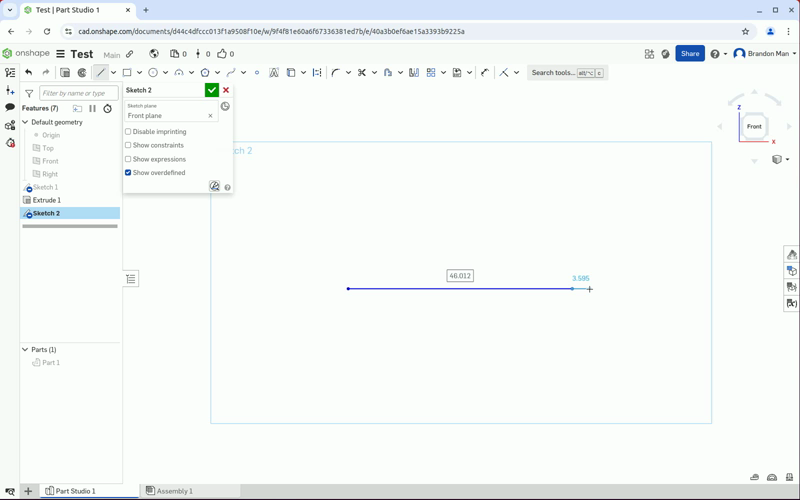
mouse_move(572, 286)
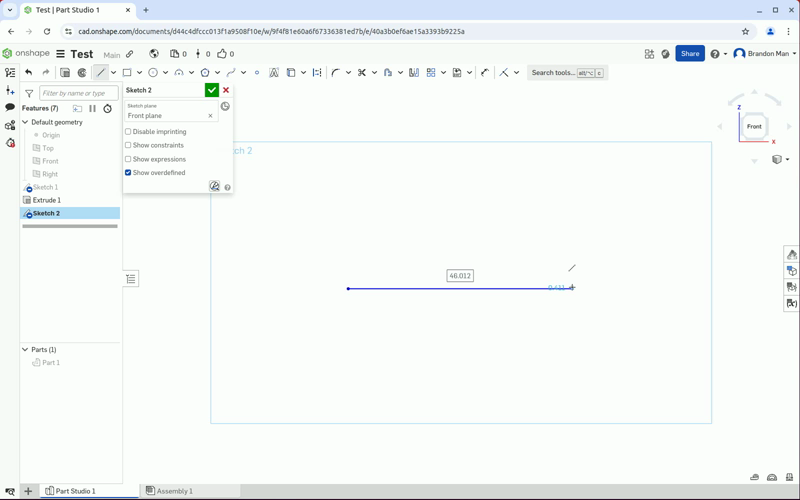
scroll(6)
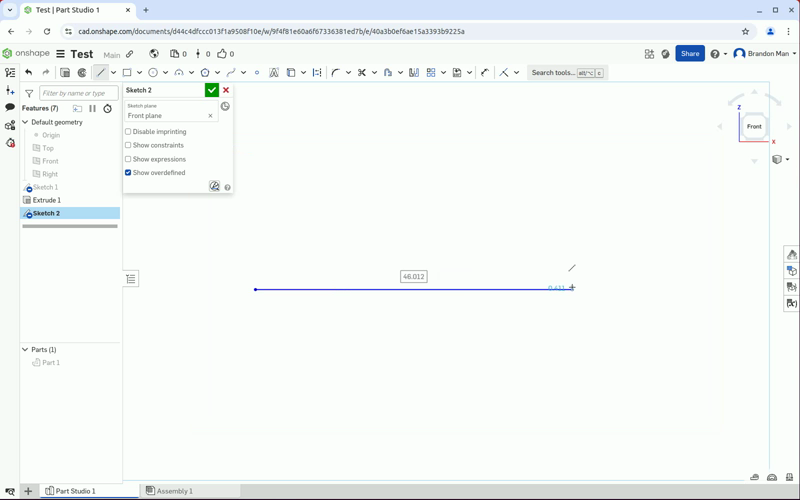
scroll(6)
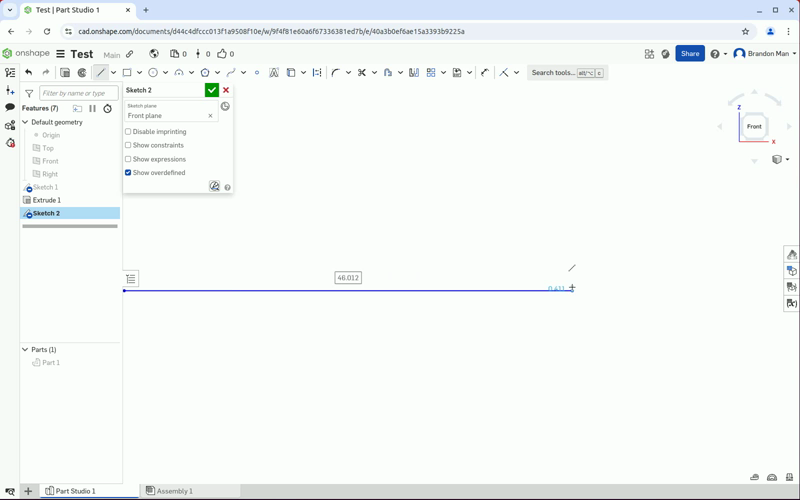
scroll(6)
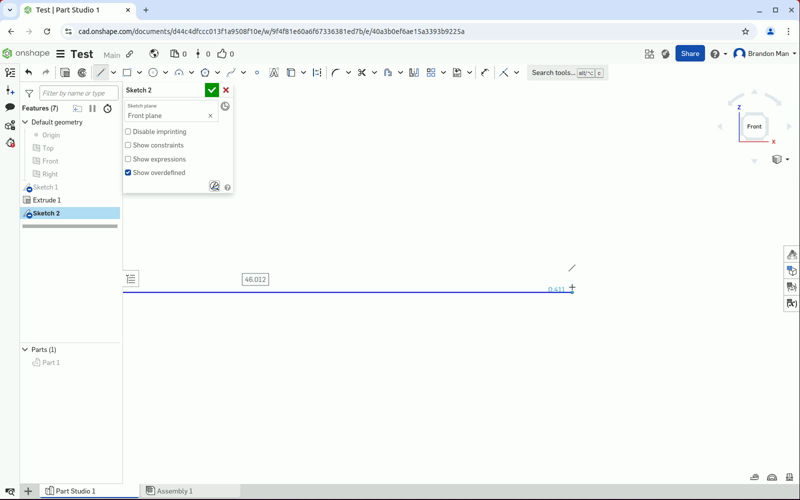
scroll(6)
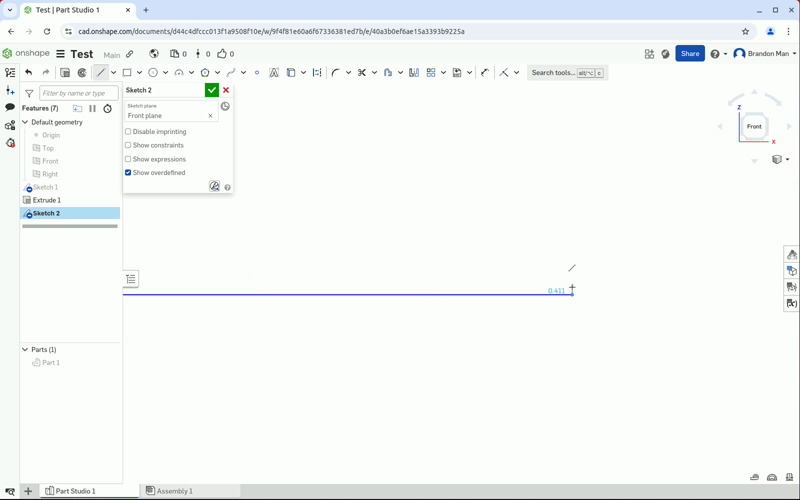
scroll(6)
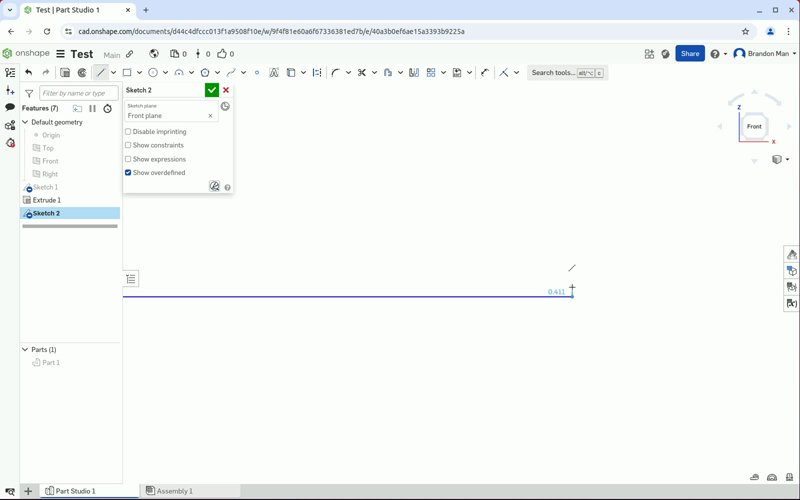
scroll(6)
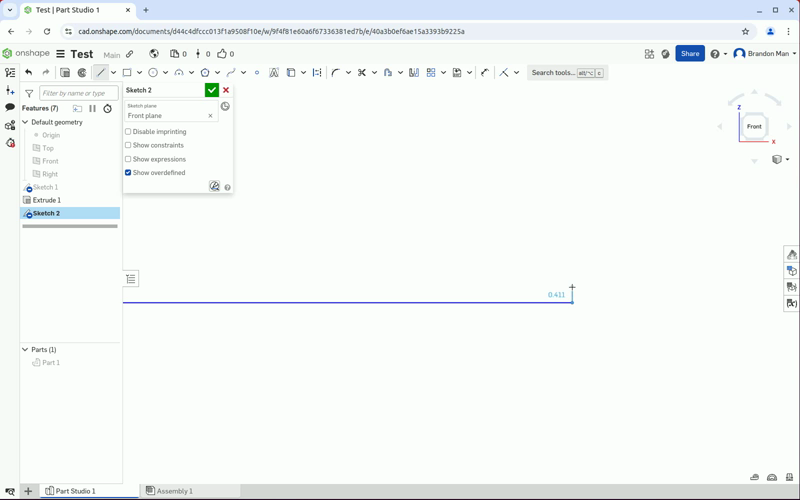
scroll(6)
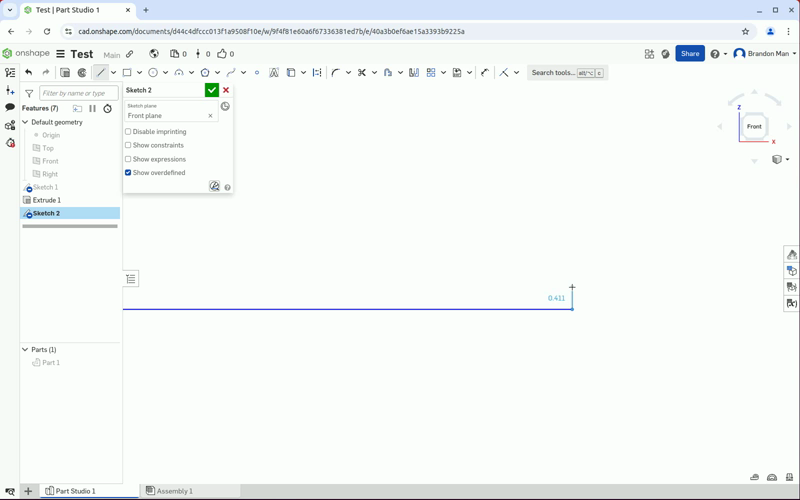
click(572, 286)
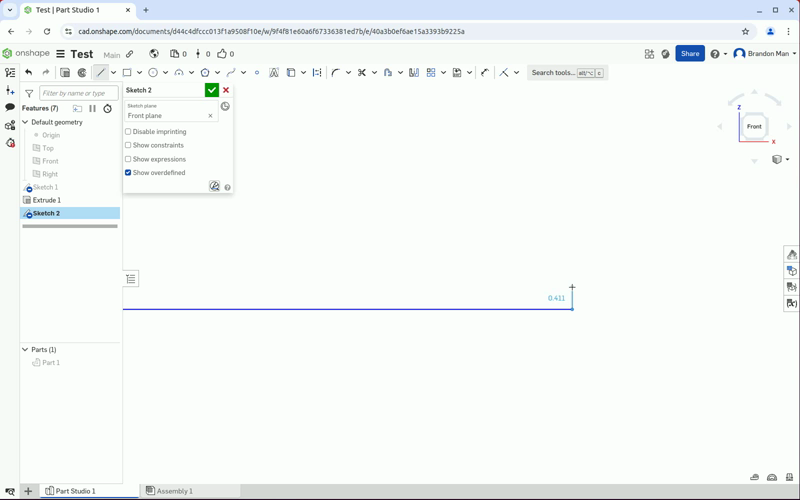
scroll(-6)
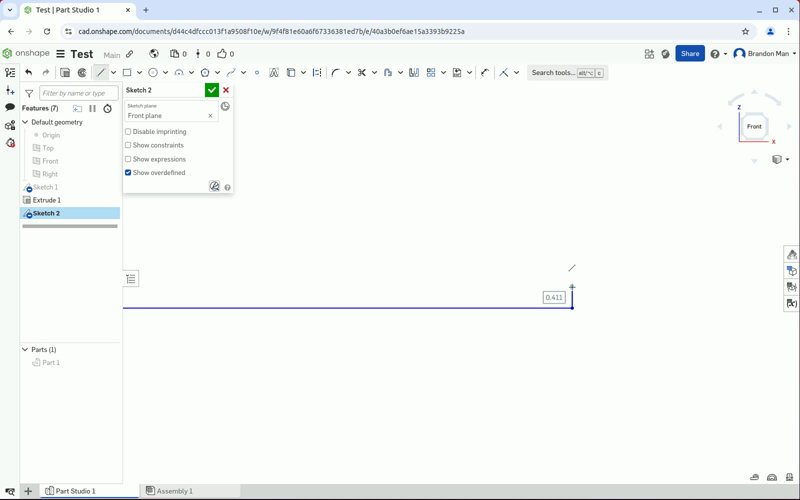
scroll(-6)
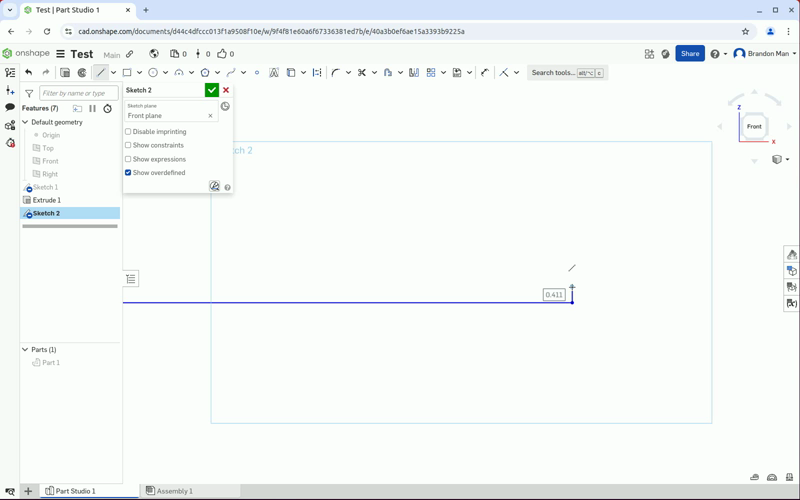
scroll(-6)
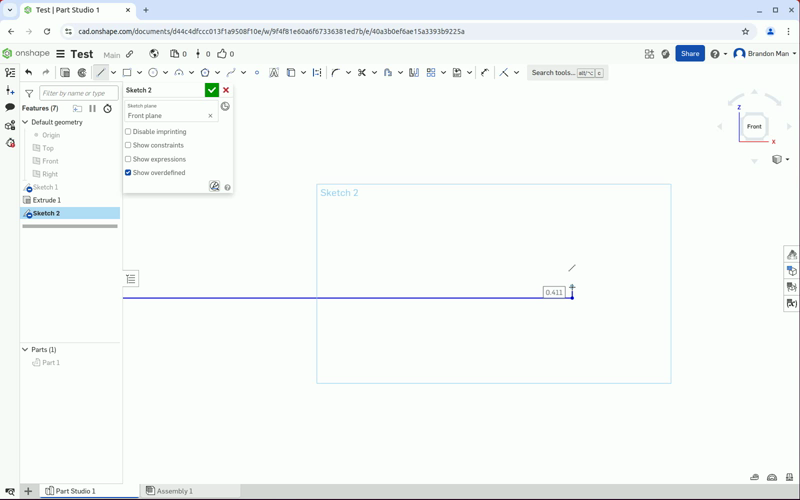
scroll(-6)
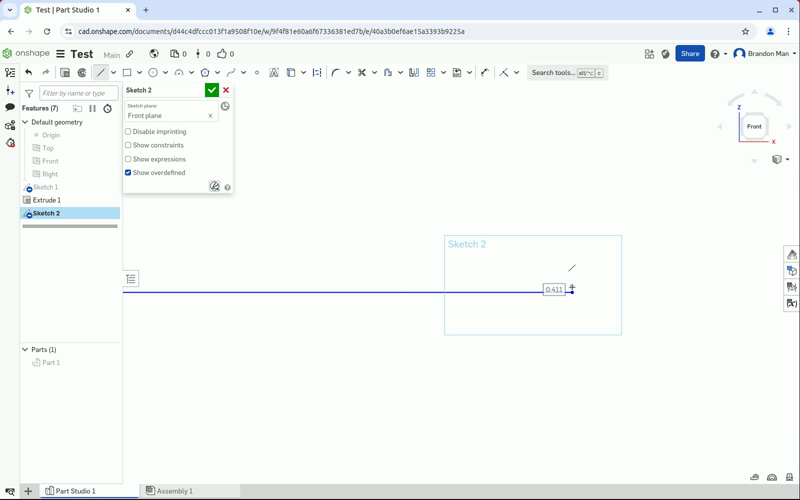
scroll(-6)
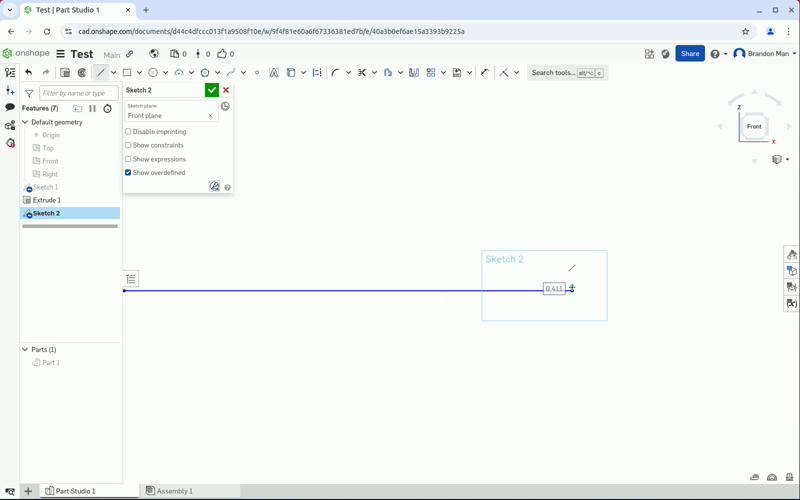
scroll(-6)
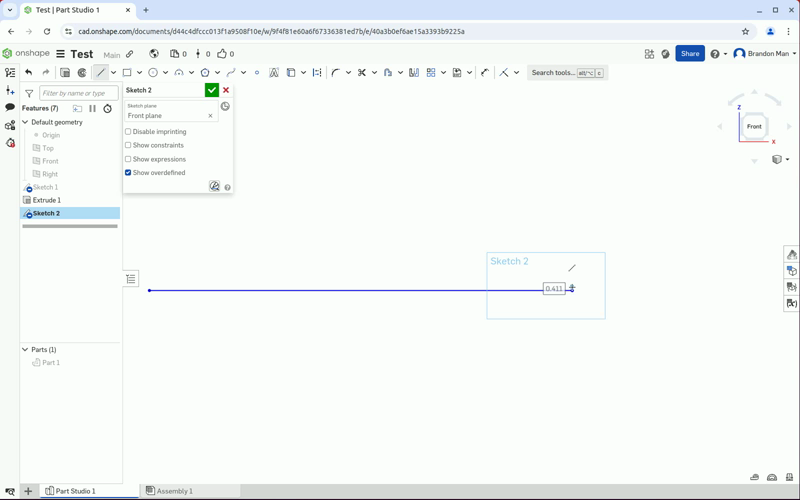
scroll(-6)
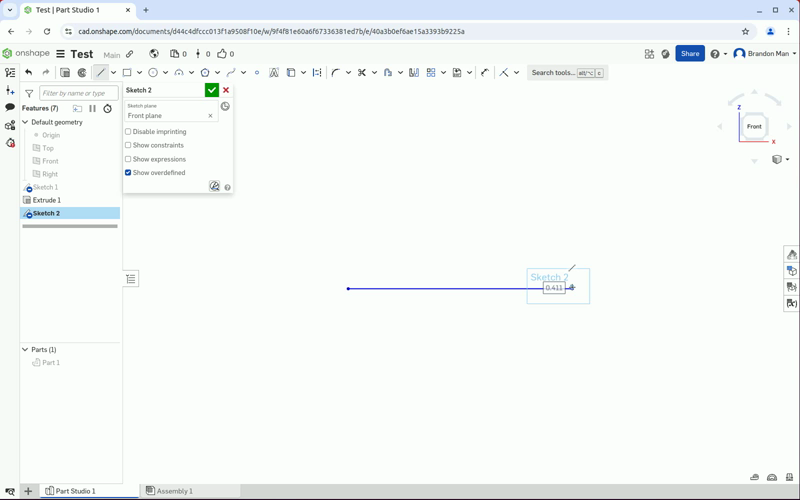
key_up(shift)
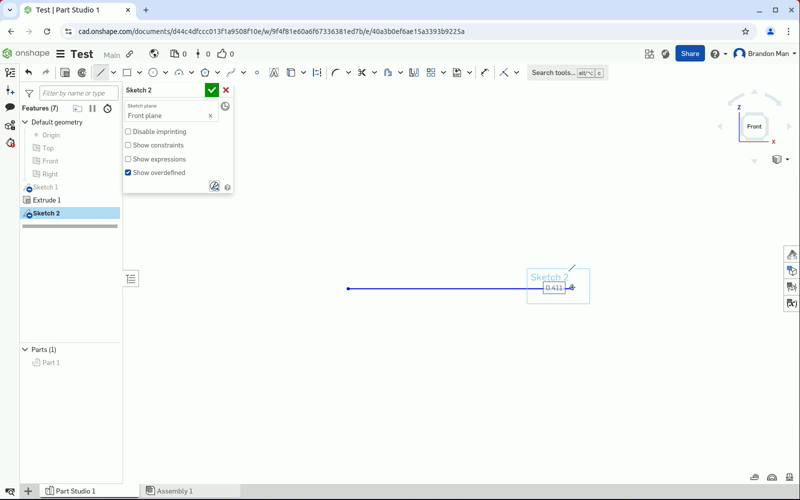
key_down(shift)
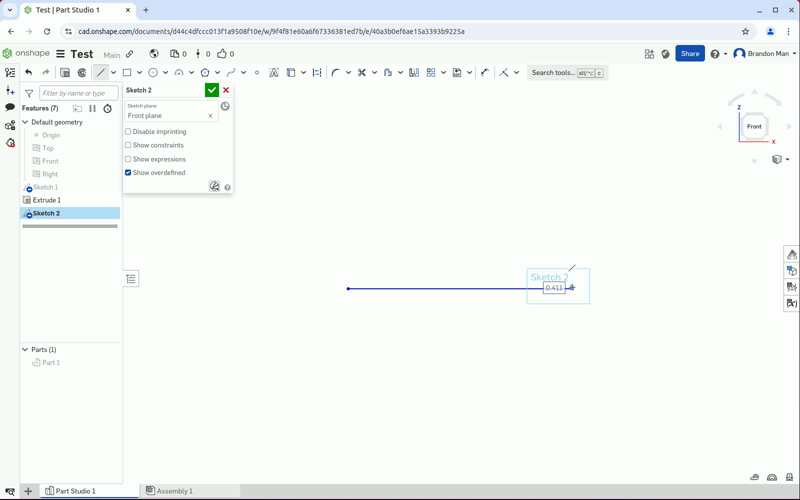
mouse_move(589, 286)
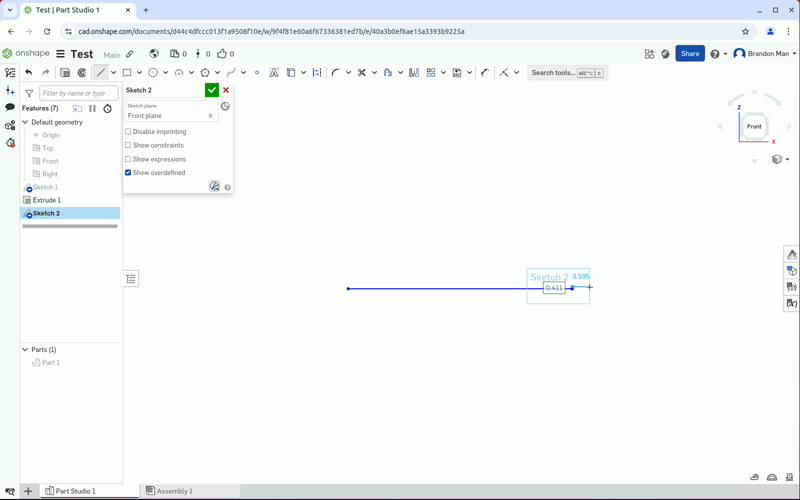
mouse_move(543, 286)
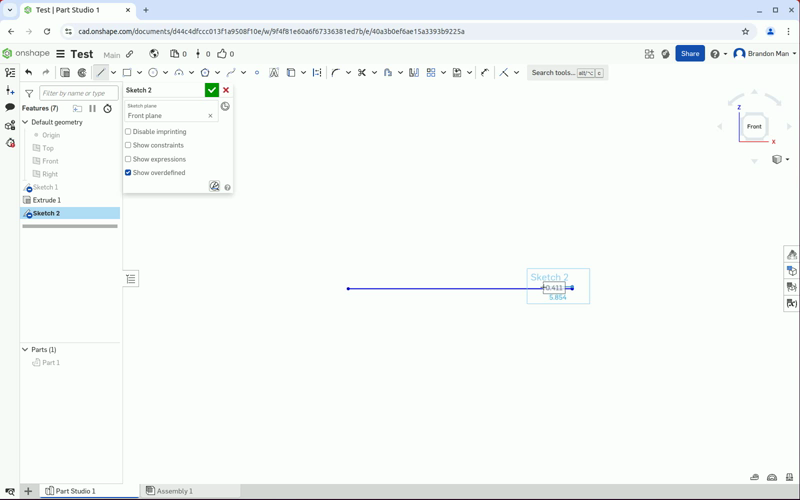
click(543, 286)
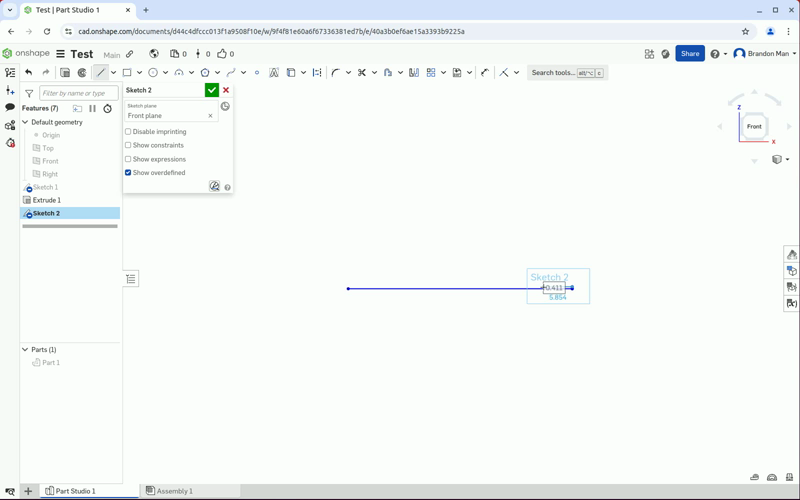
key_up(shift)
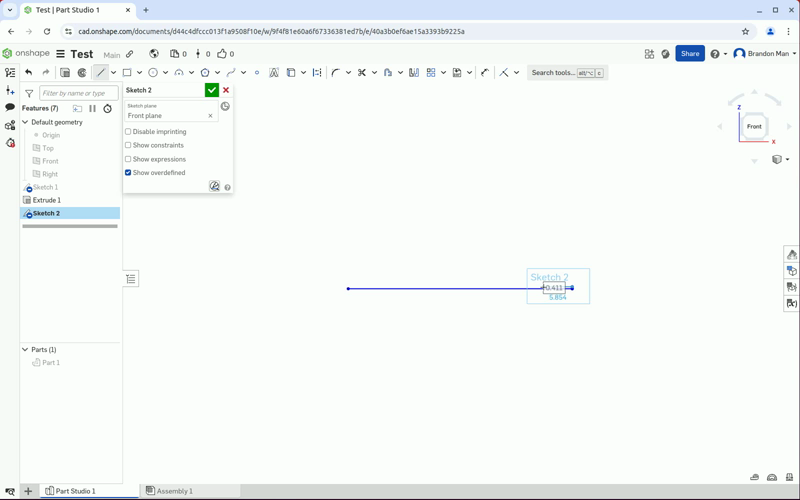
key_down(shift)
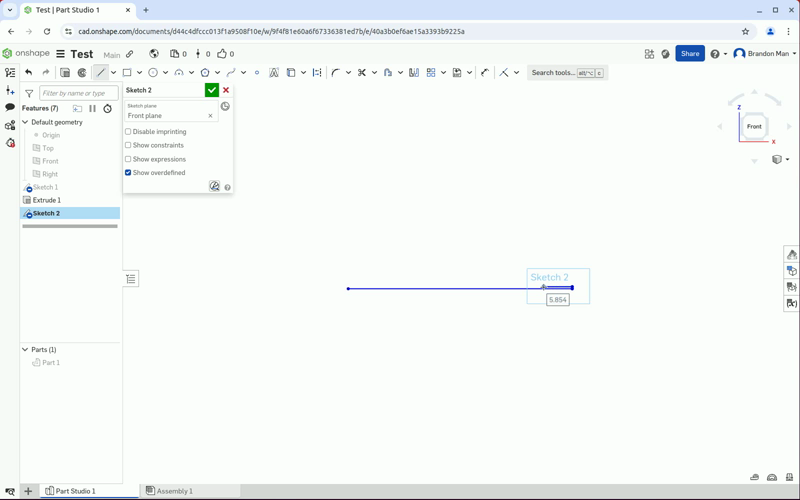
mouse_move(376, 286)
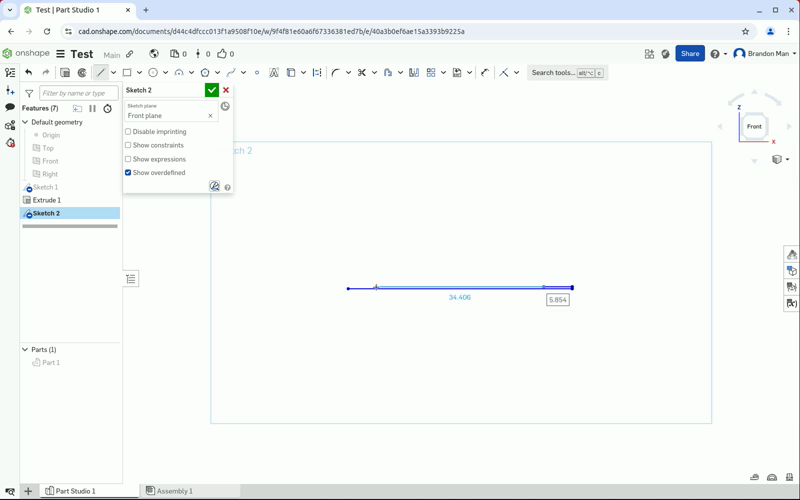
click(376, 286)
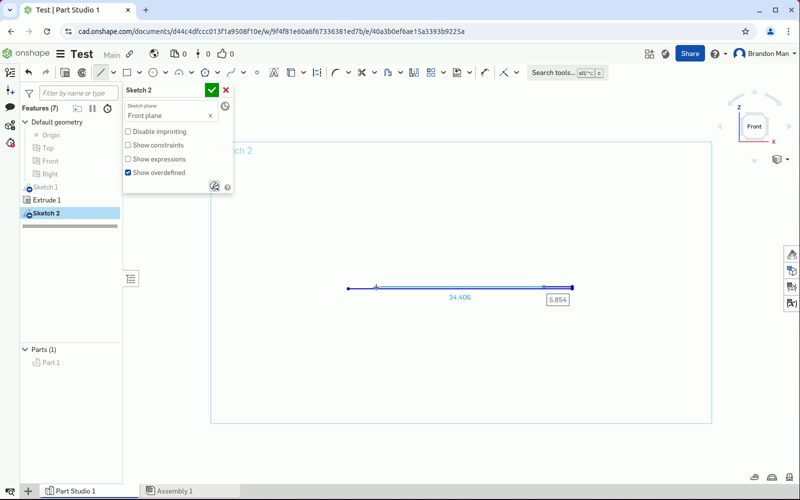
key_up(shift)
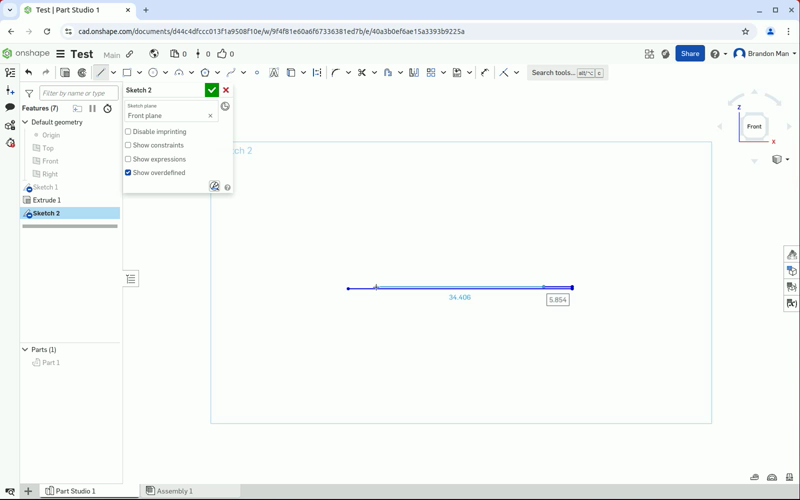
key_down(shift)
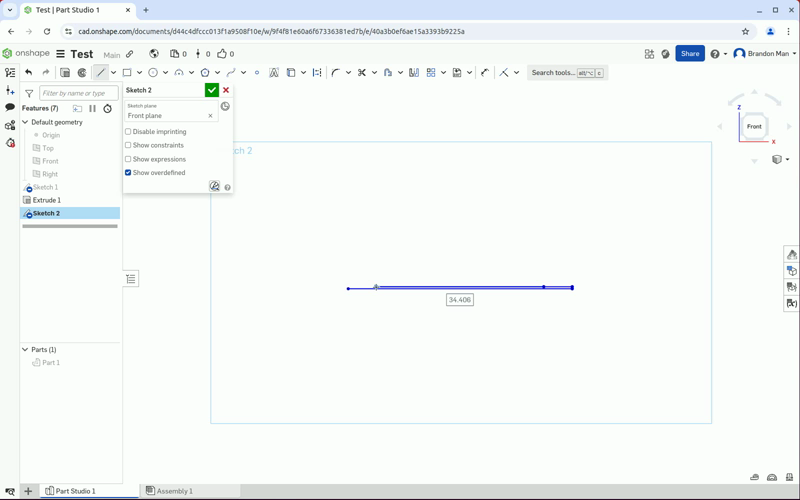
mouse_move(406, 286)
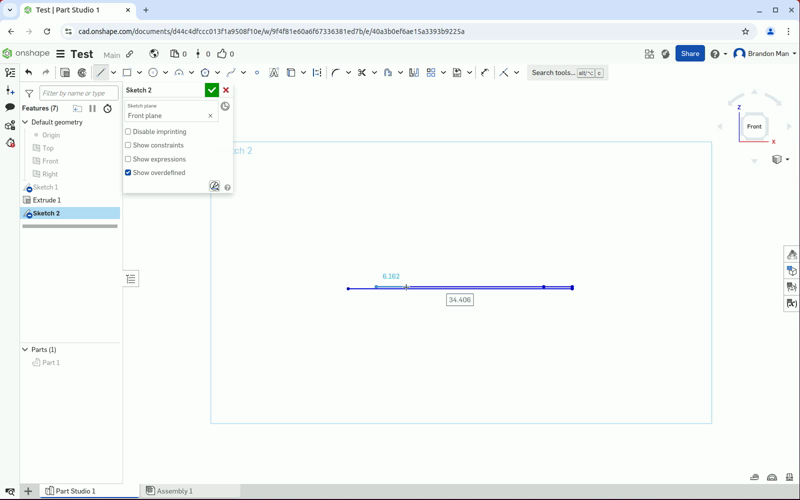
mouse_move(348, 286)
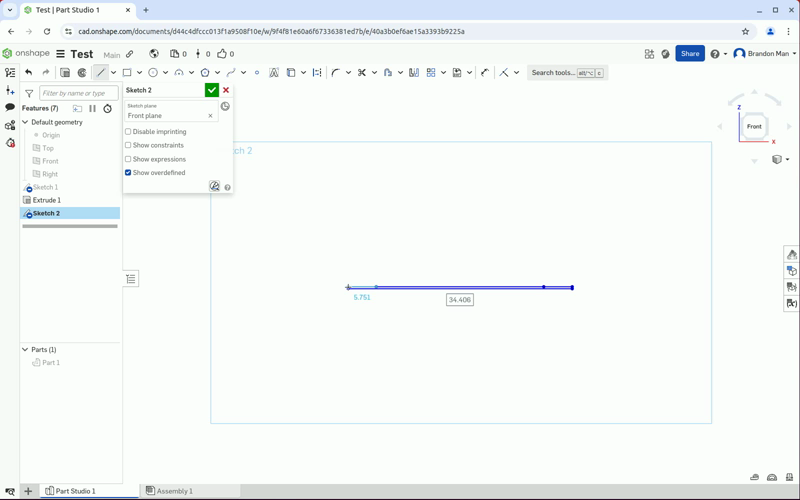
scroll(6)
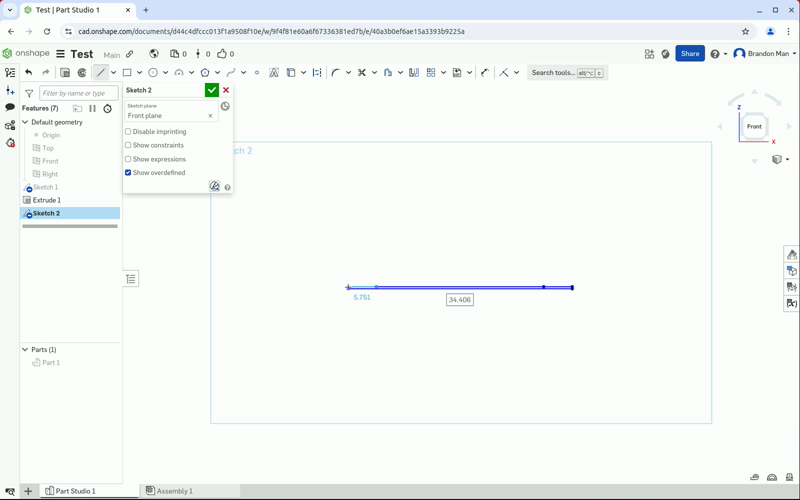
scroll(6)
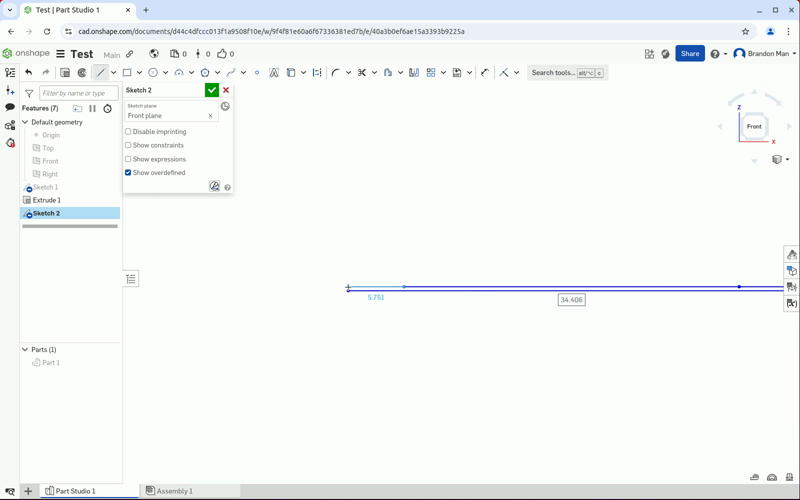
scroll(6)
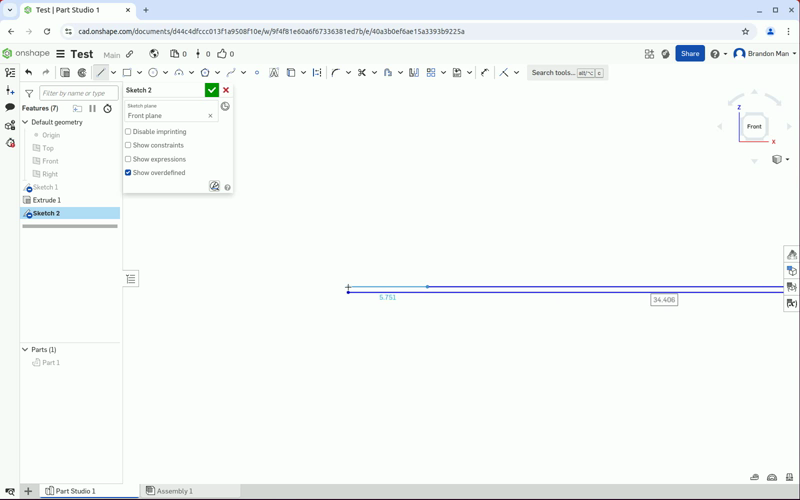
scroll(6)
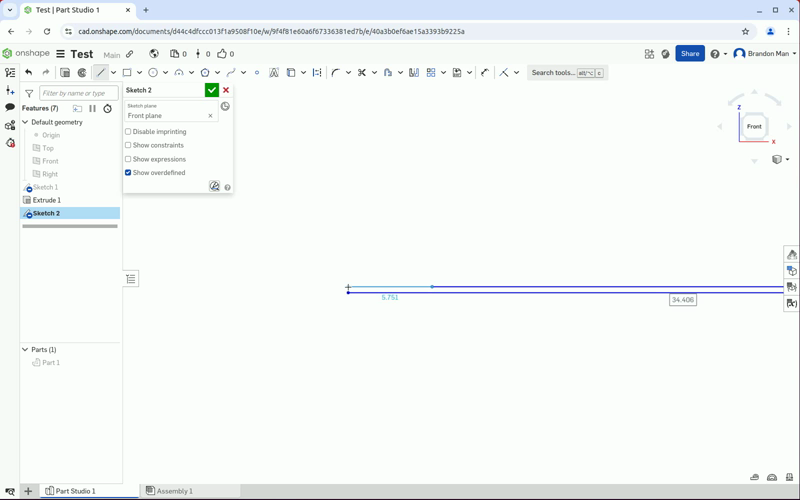
scroll(6)
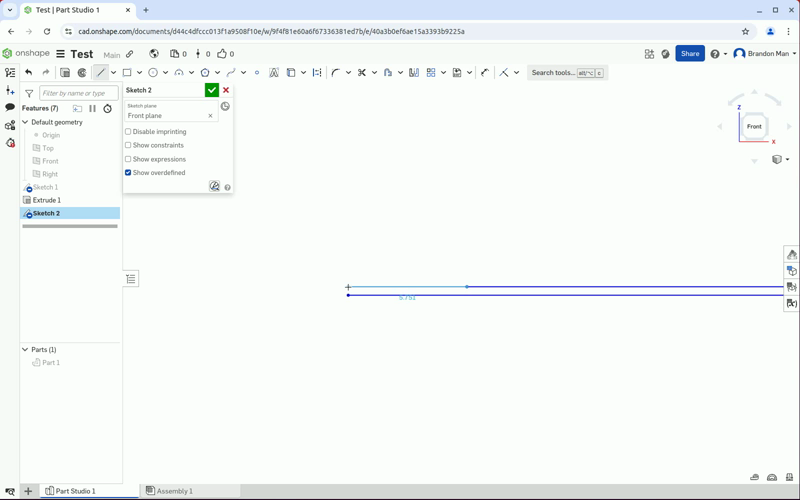
scroll(6)
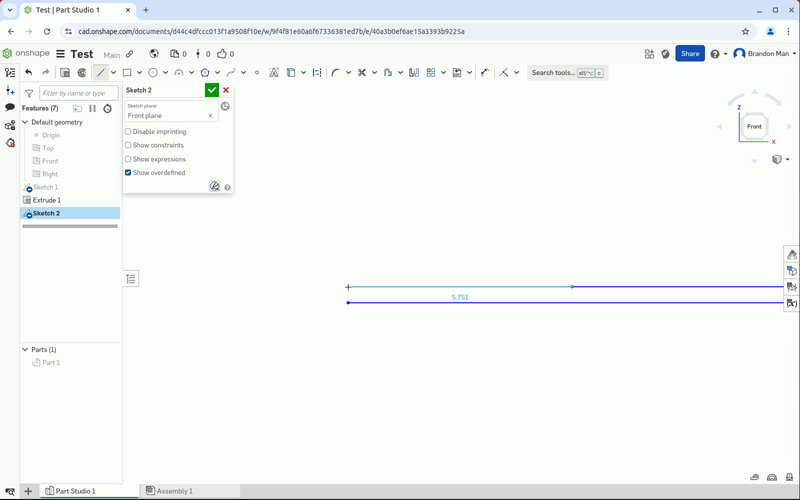
scroll(6)
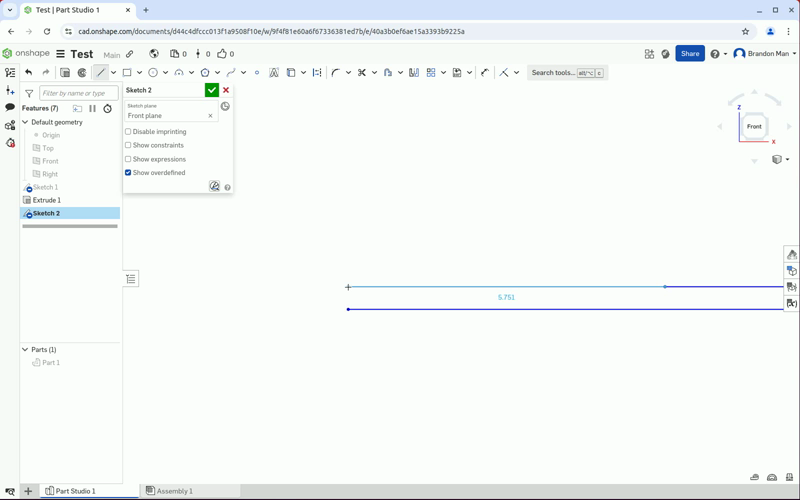
click(348, 286)
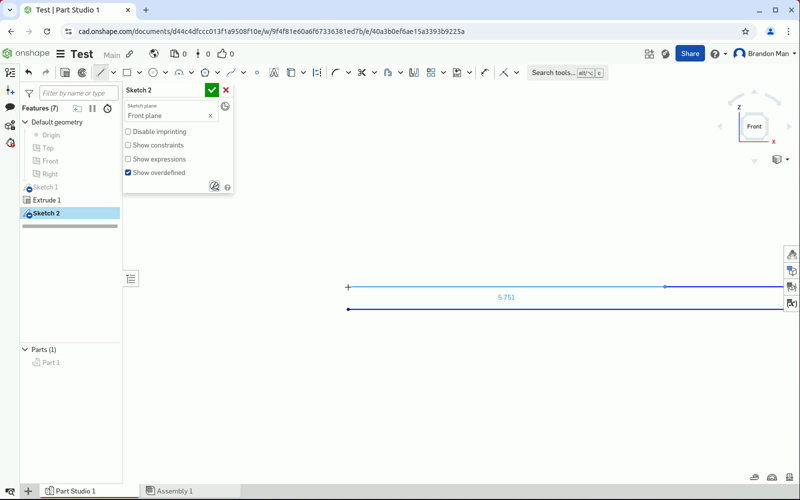
scroll(-6)
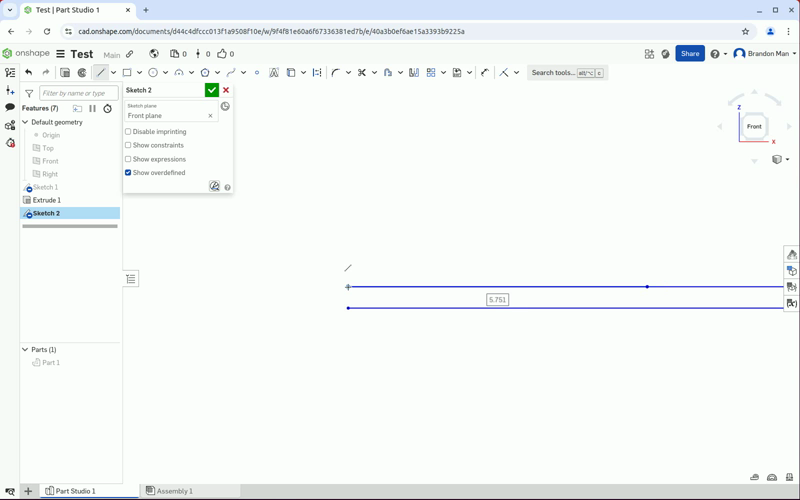
scroll(-6)
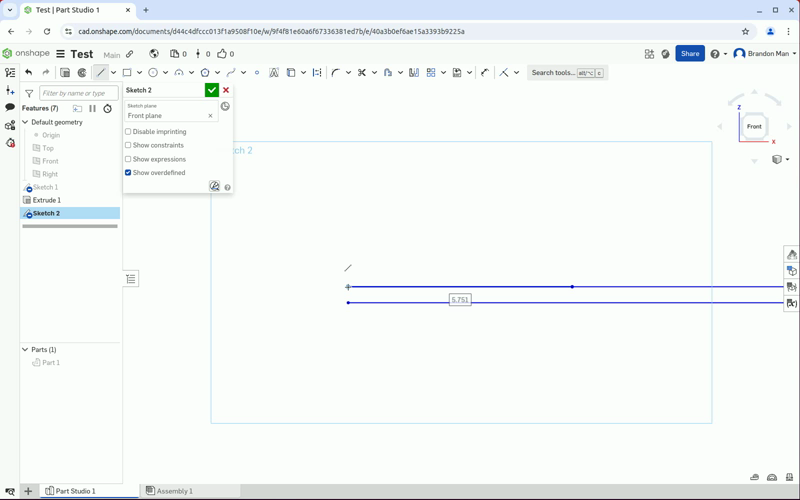
scroll(-6)
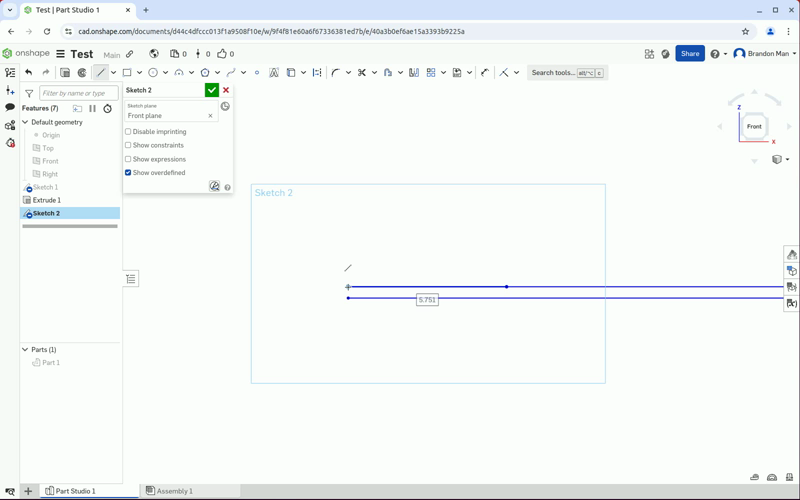
scroll(-6)
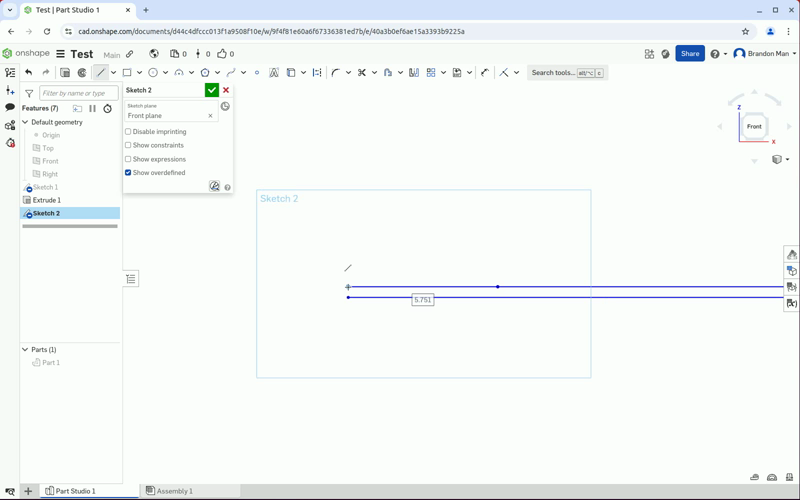
scroll(-6)
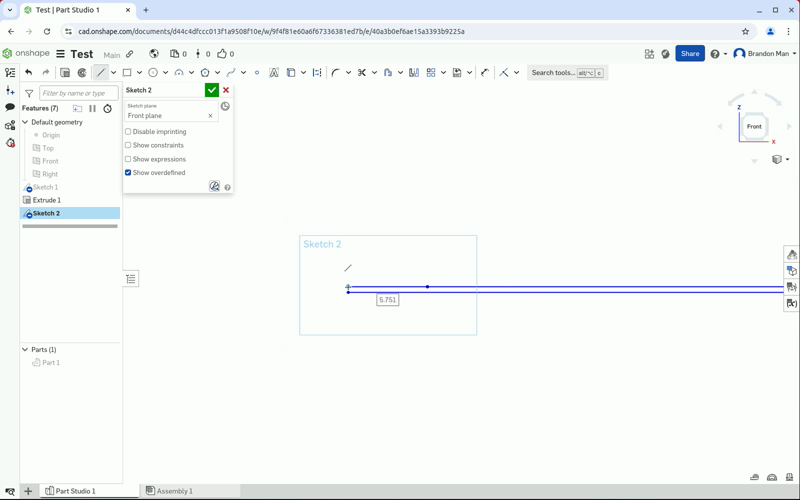
scroll(-6)
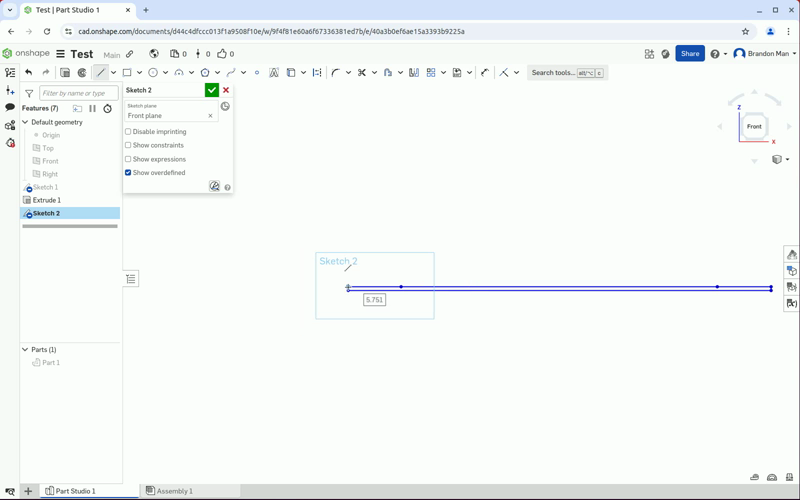
scroll(-6)
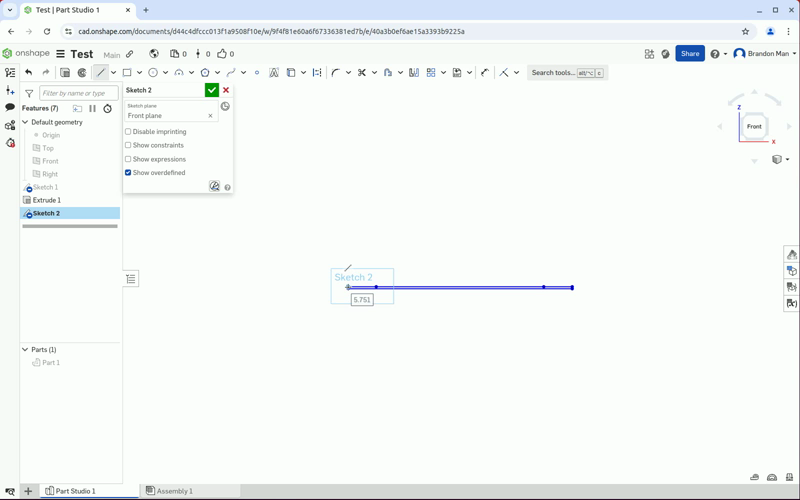
key_up(shift)
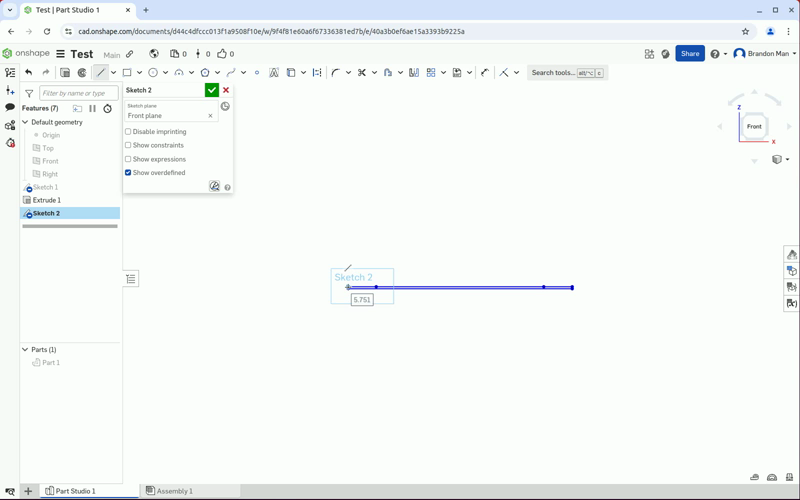
mouse_move(378, 286)
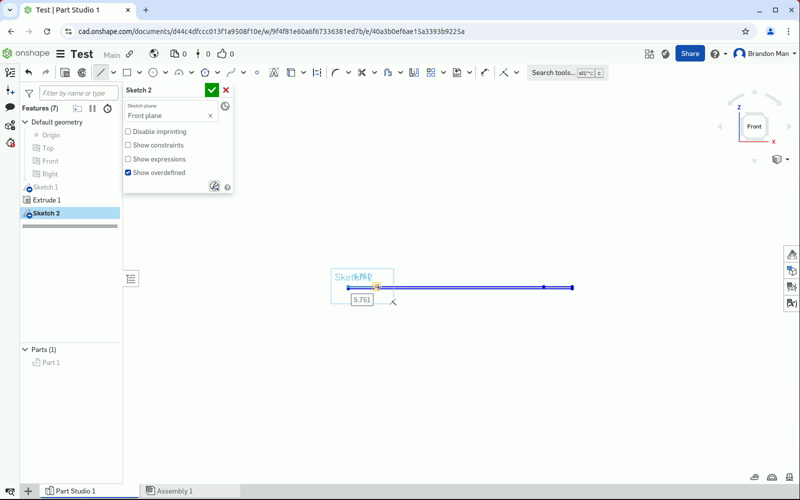
key_down(shift)
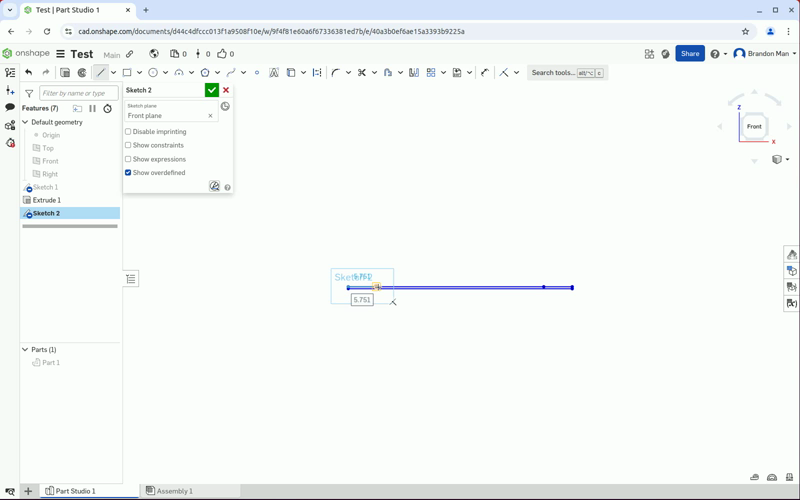
mouse_move(348, 288)
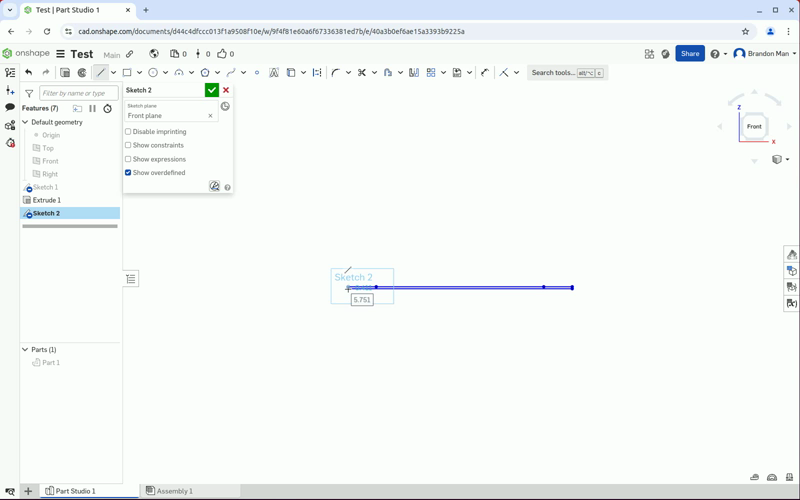
scroll(6)
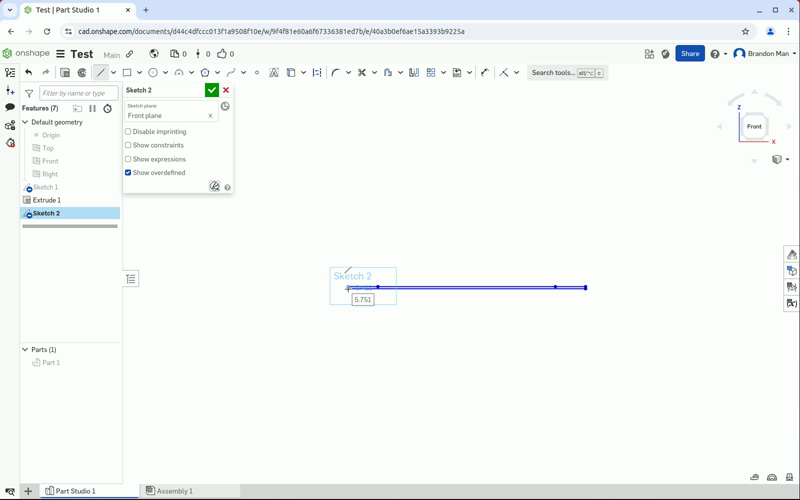
scroll(6)
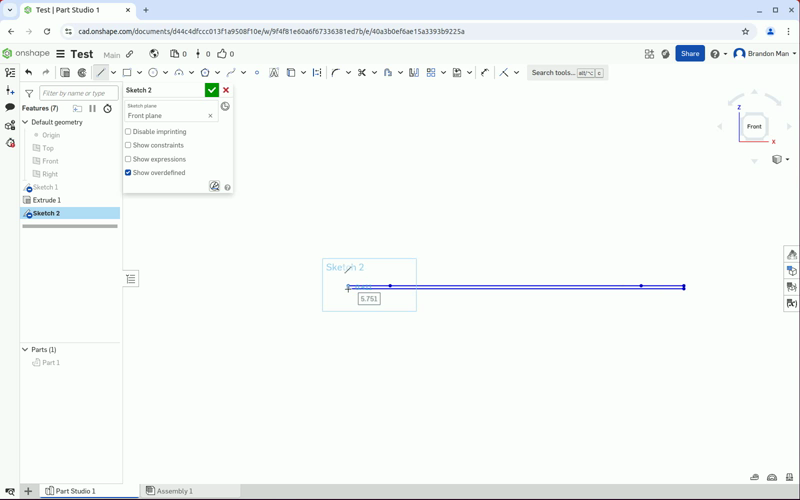
scroll(6)
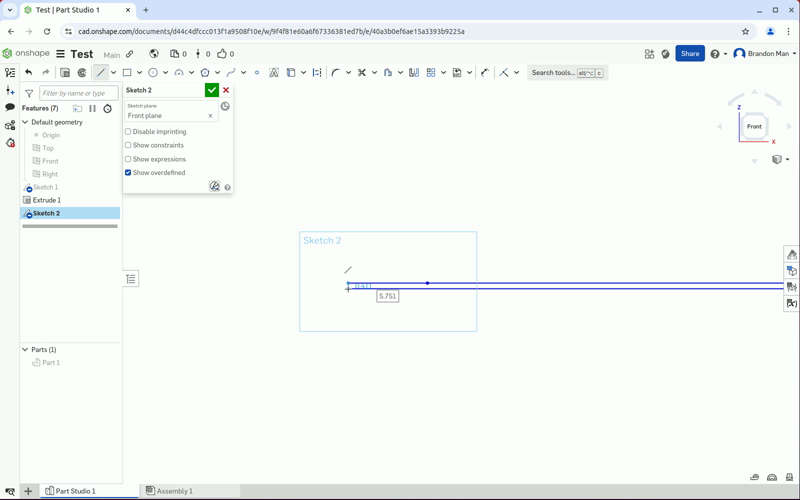
scroll(6)
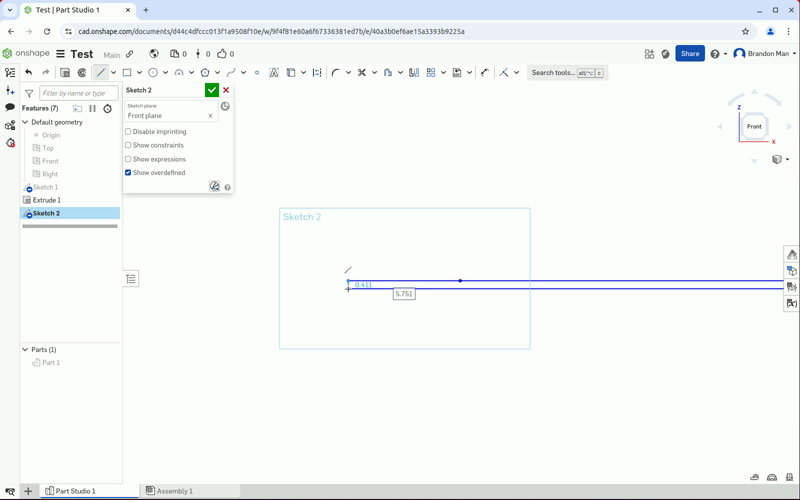
scroll(6)
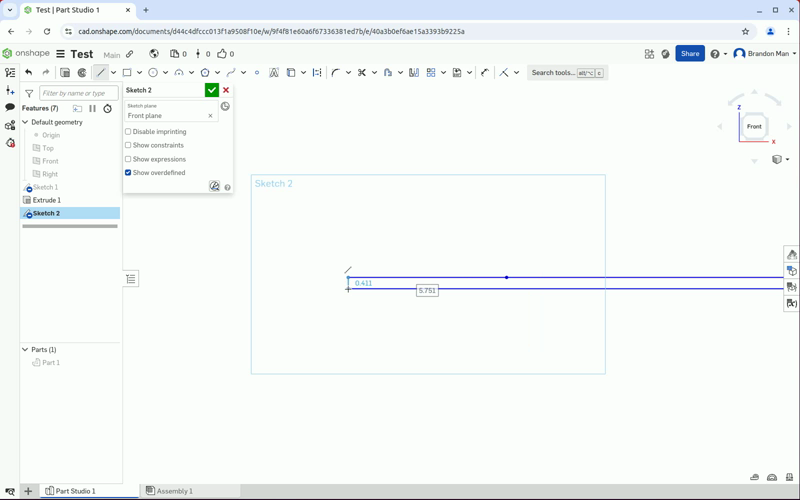
scroll(6)
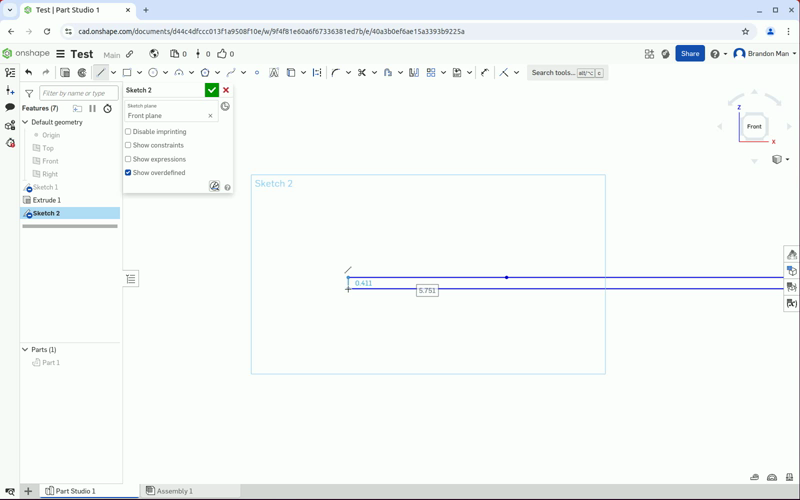
scroll(6)
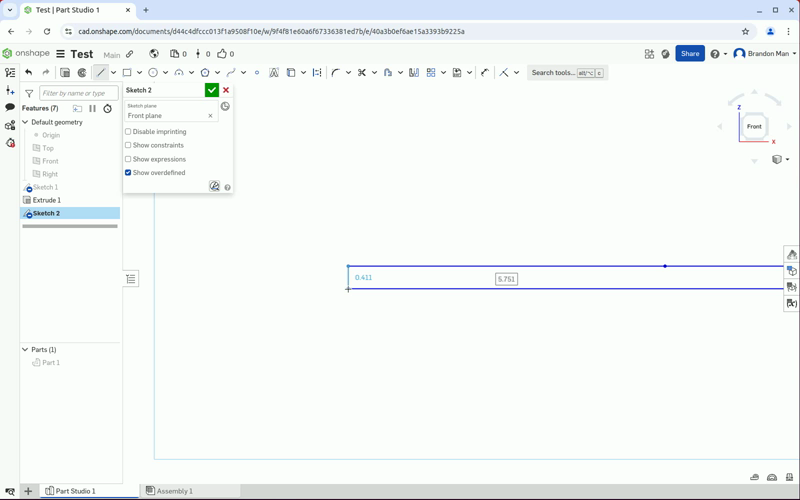
key_up(shift)
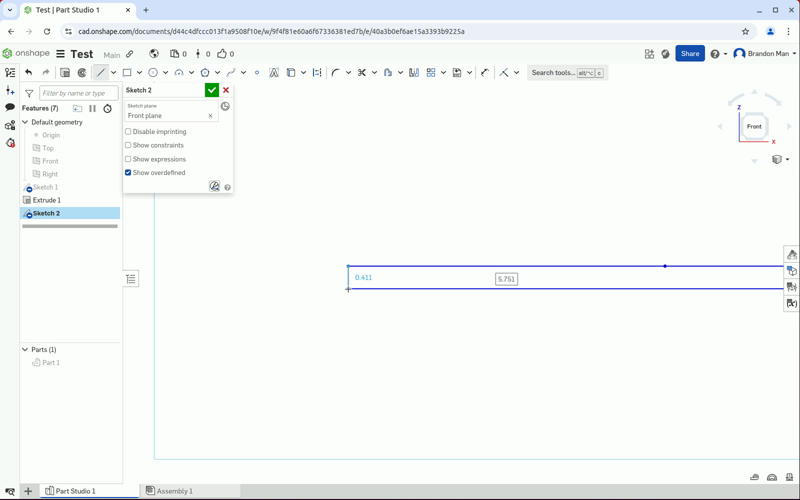
click(348, 288)
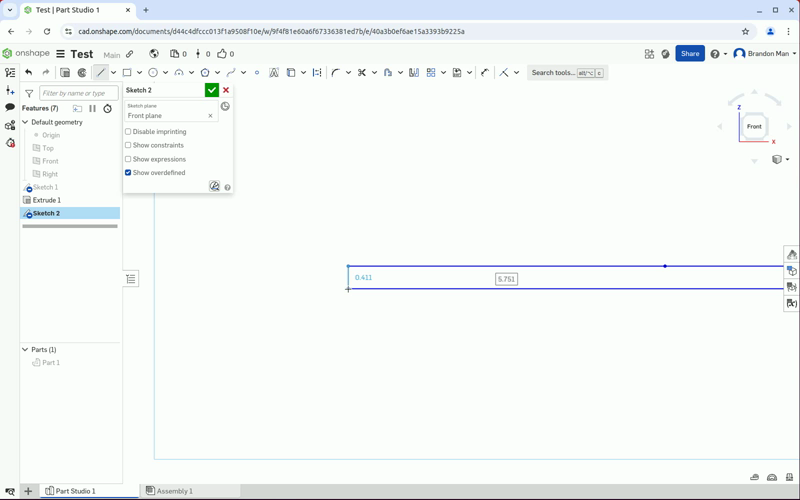
scroll(-6)
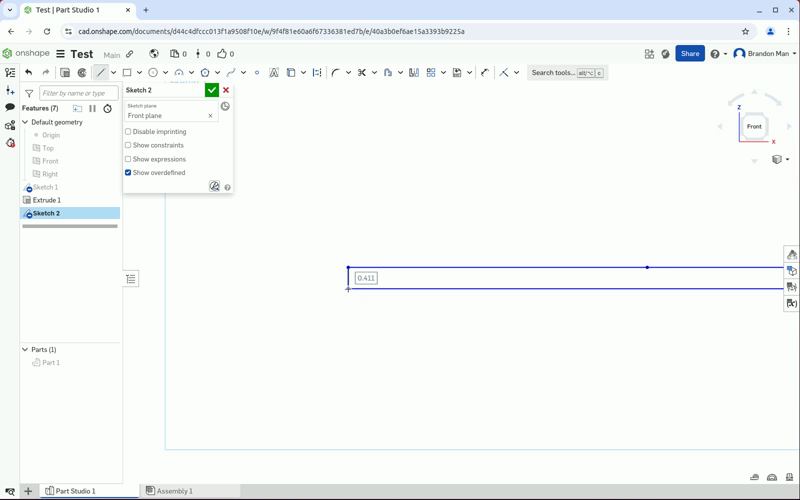
scroll(-6)
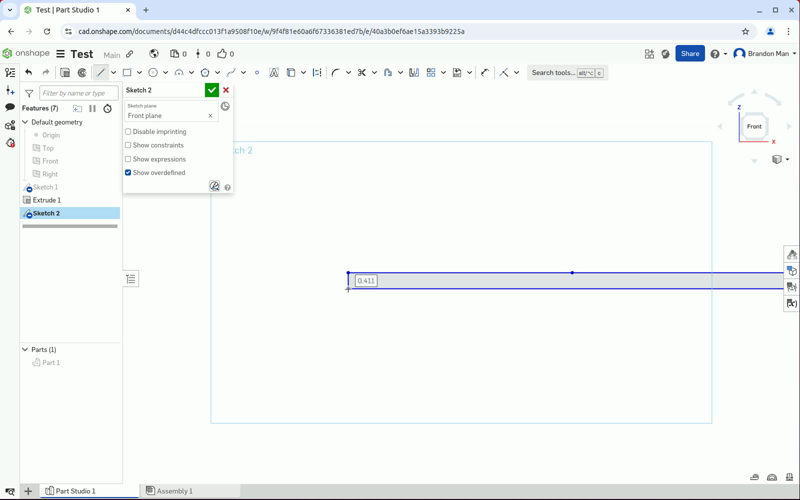
scroll(-6)
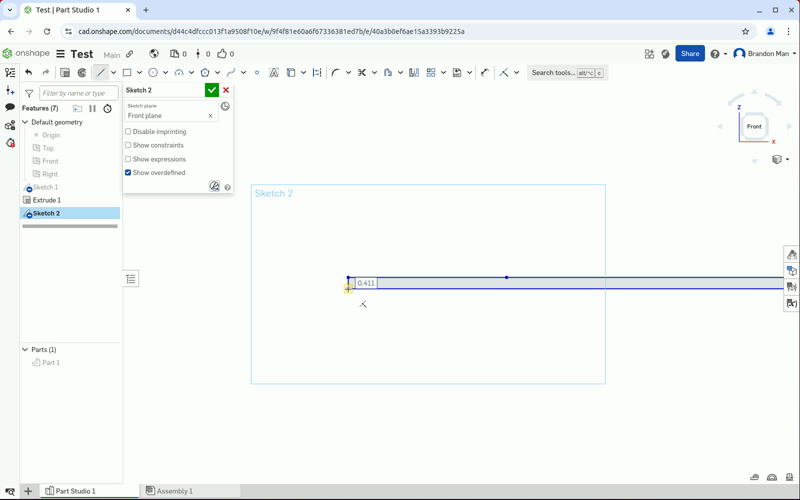
scroll(-6)
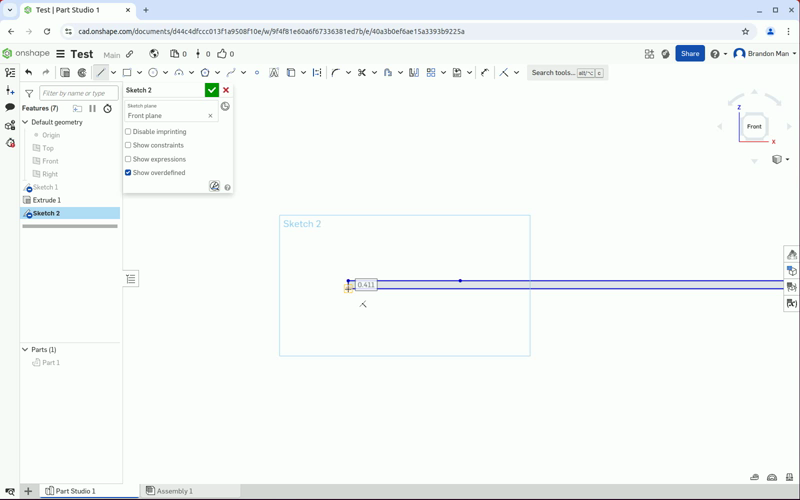
scroll(-6)
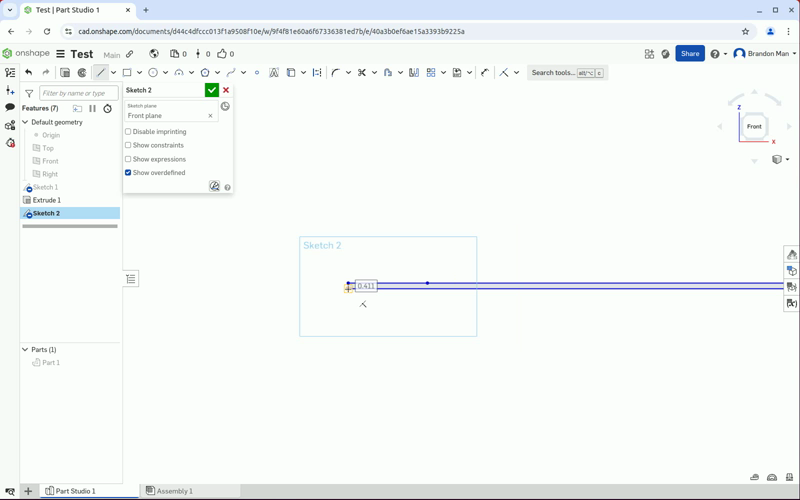
scroll(-6)
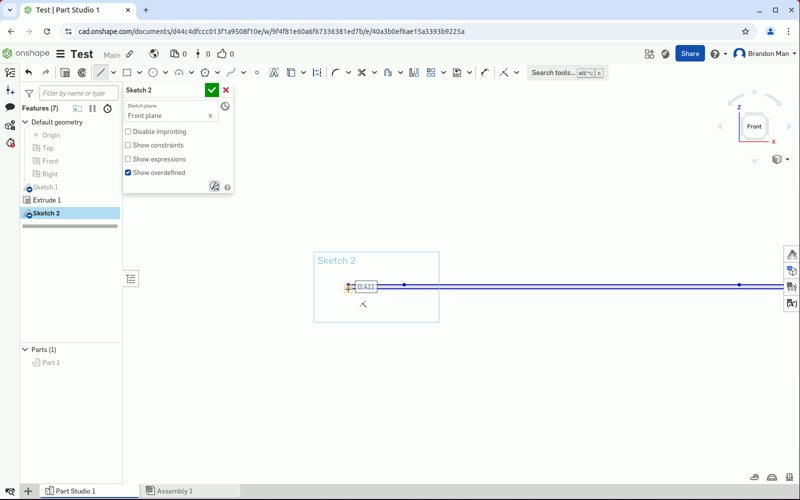
scroll(-6)
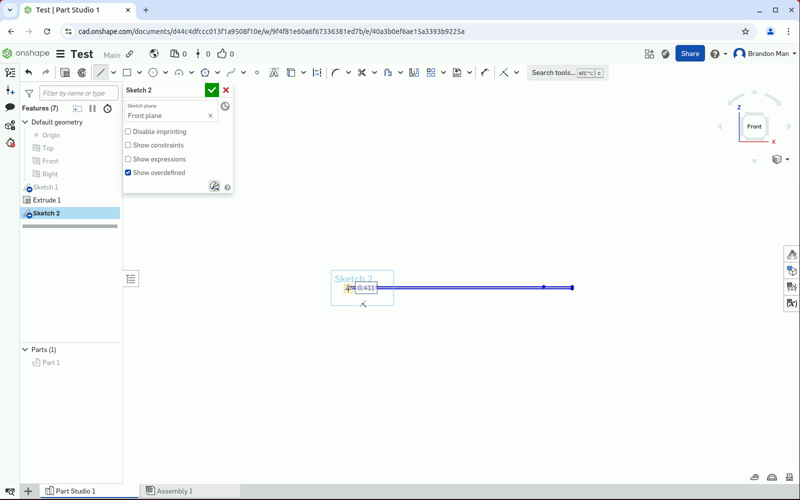
key(esc)
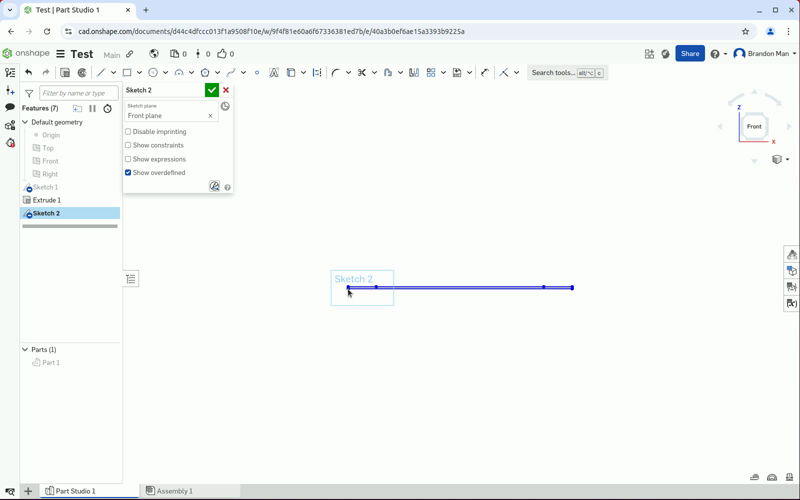
mouse_move(386, 286)
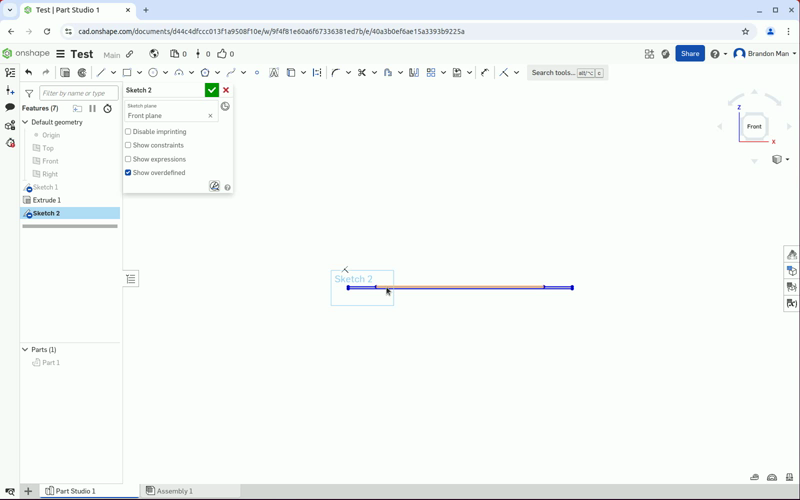
scroll(6)
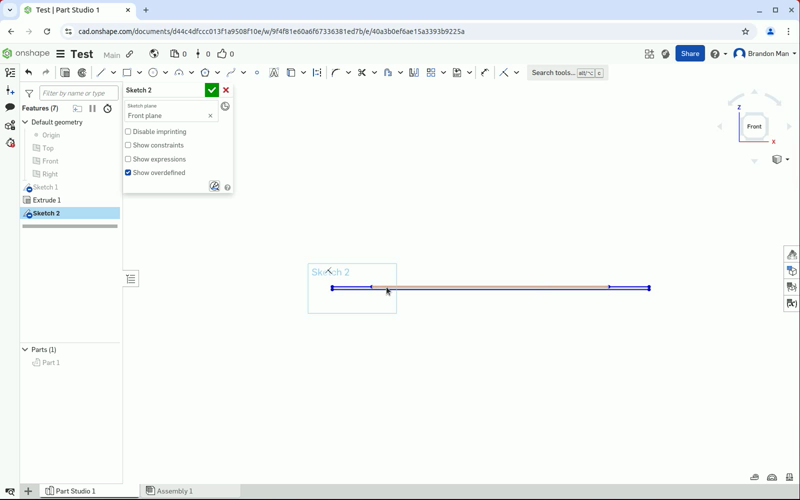
scroll(6)
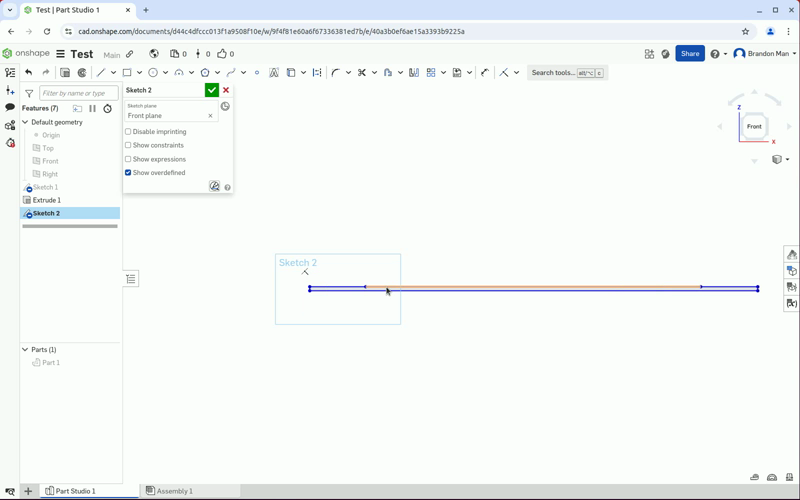
scroll(6)
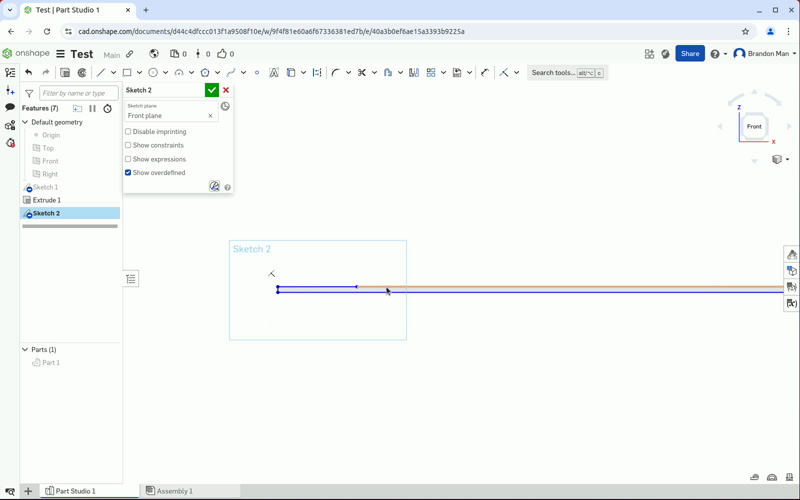
scroll(6)
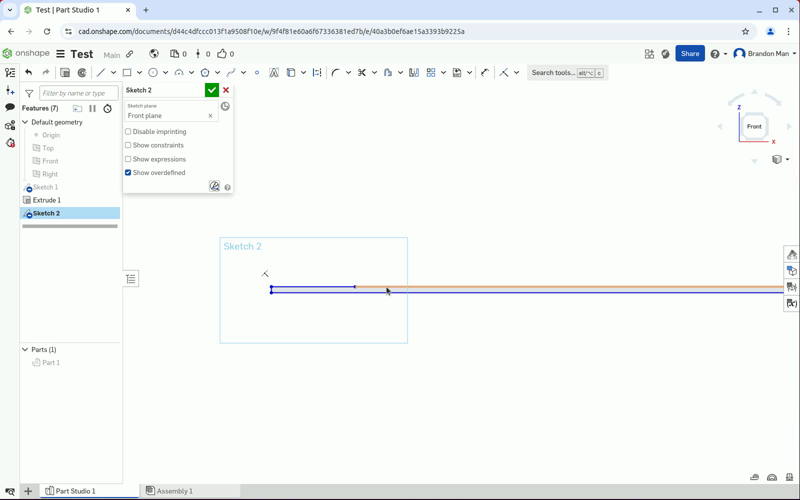
scroll(6)
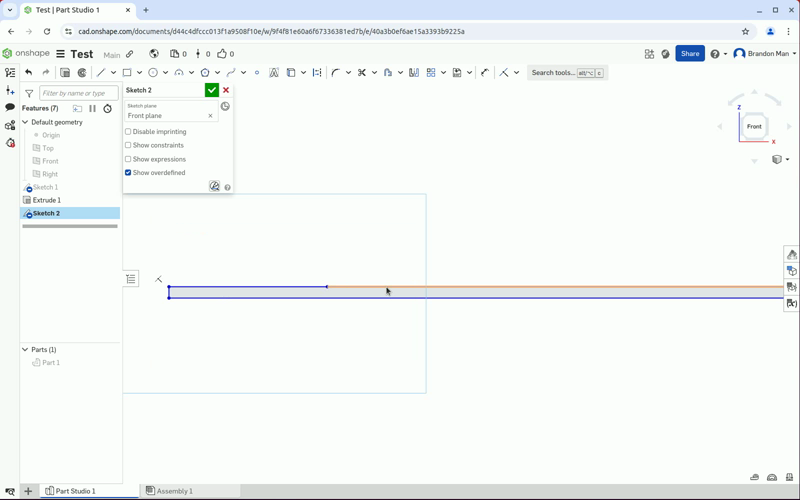
scroll(6)
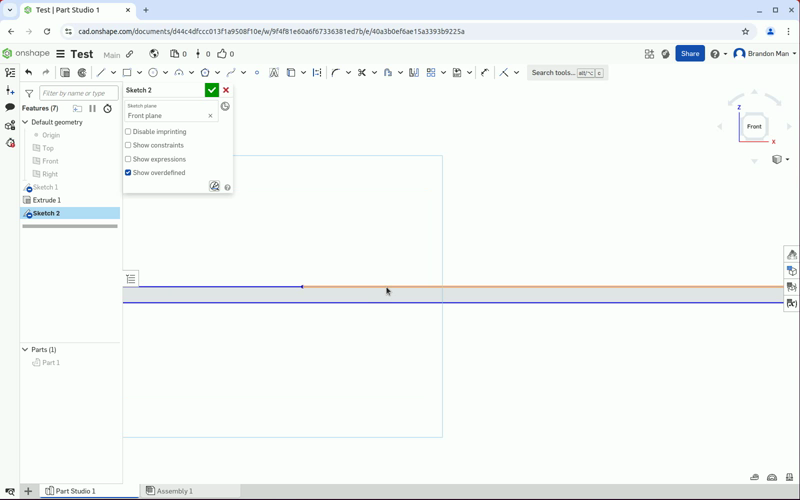
scroll(6)
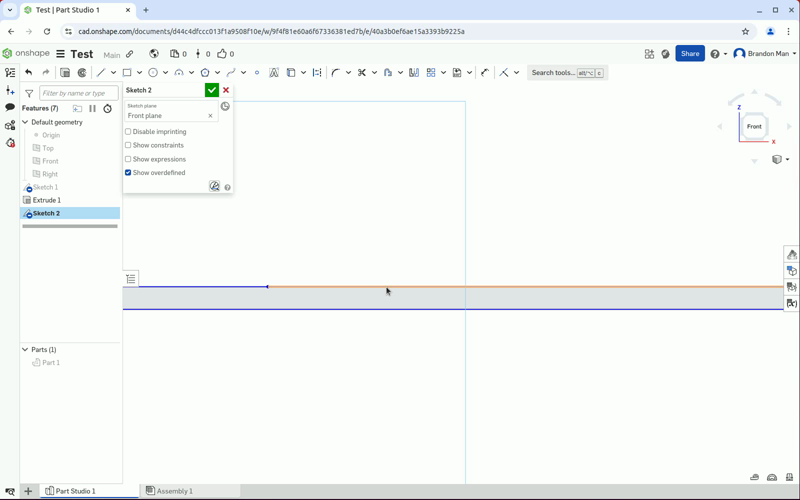
click(386, 286)
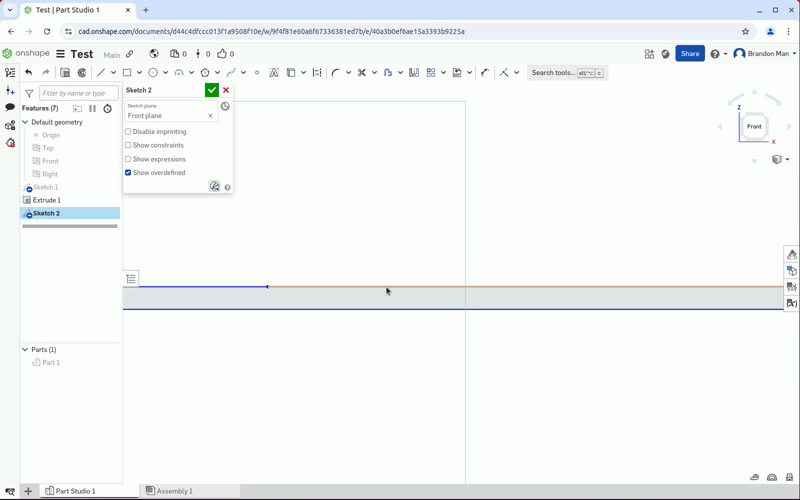
scroll(-6)
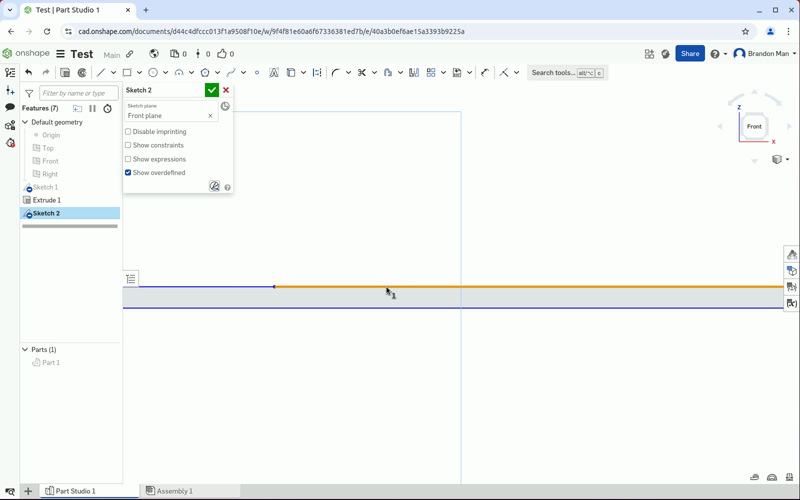
scroll(-6)
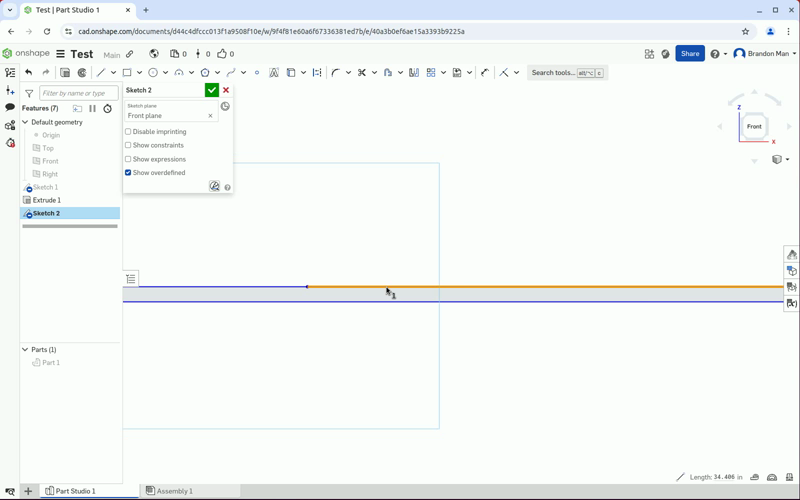
scroll(-6)
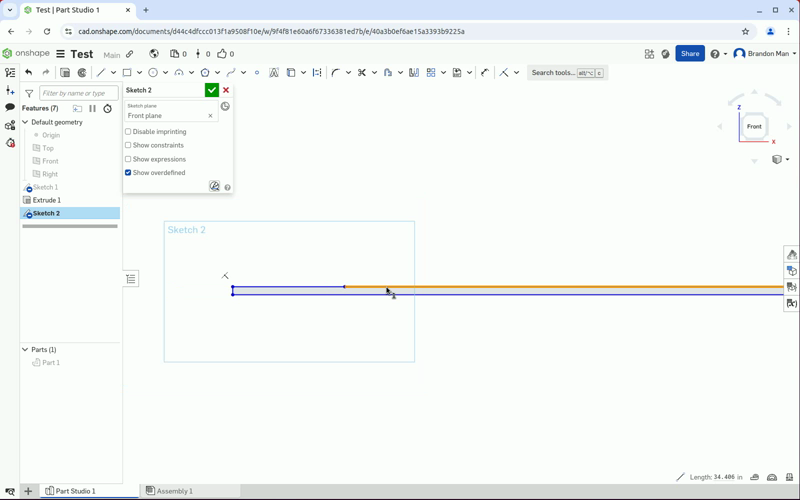
scroll(-6)
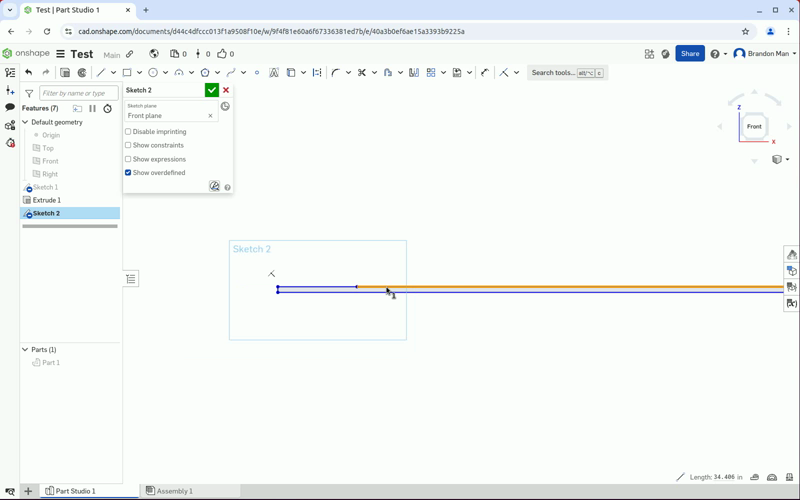
scroll(-6)
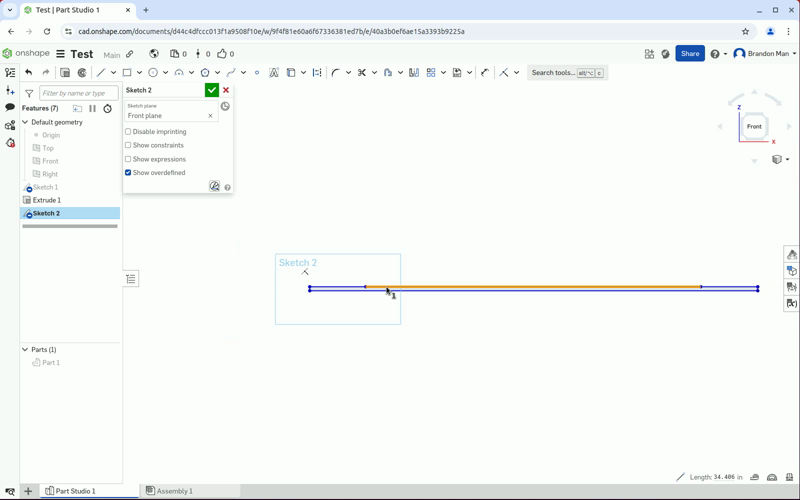
scroll(-6)
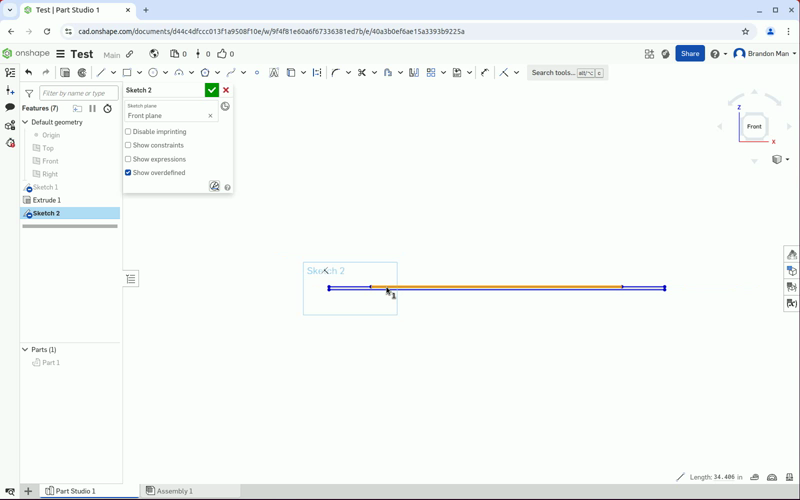
scroll(-6)
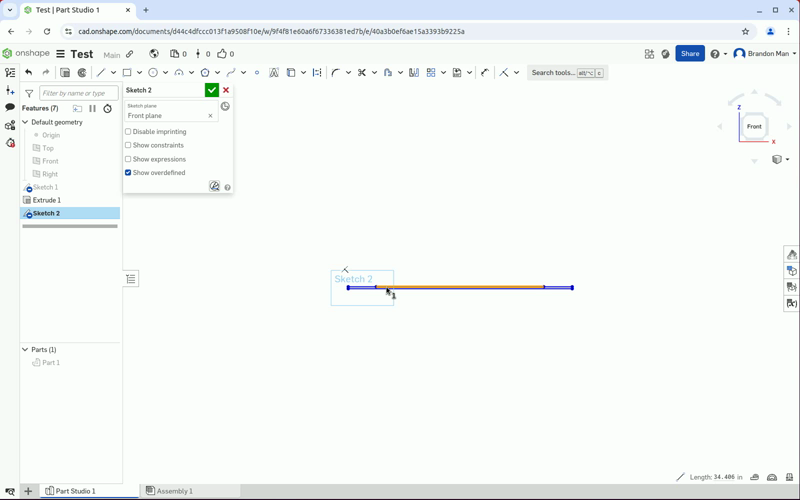
mouse_move(73, 352)
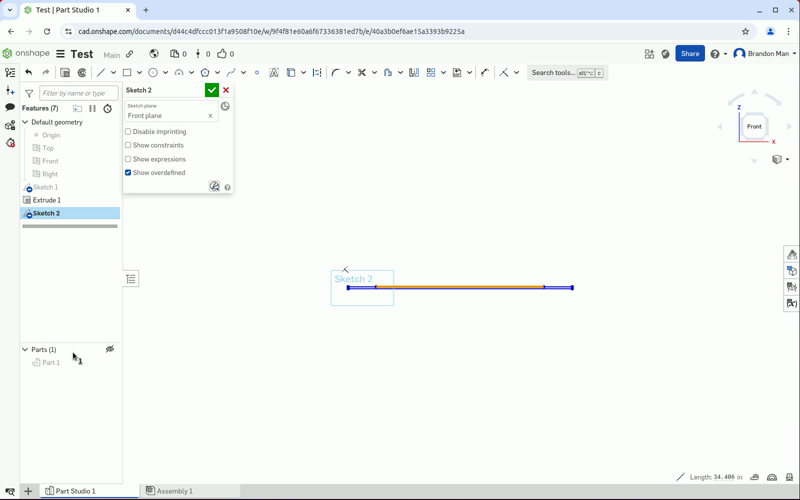
key(shift+y)
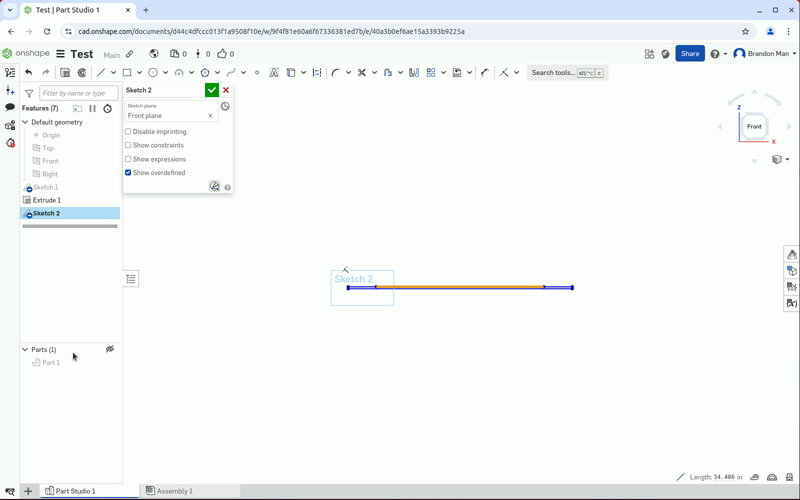
key(shift+e)
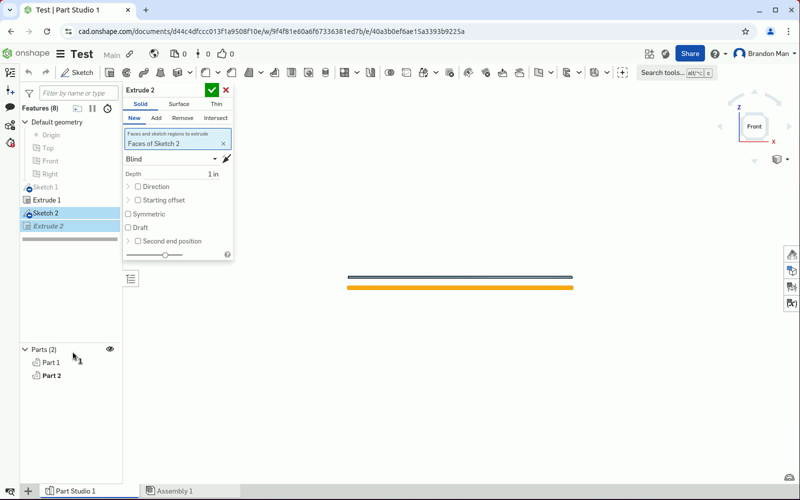
mouse_move(143, 106)
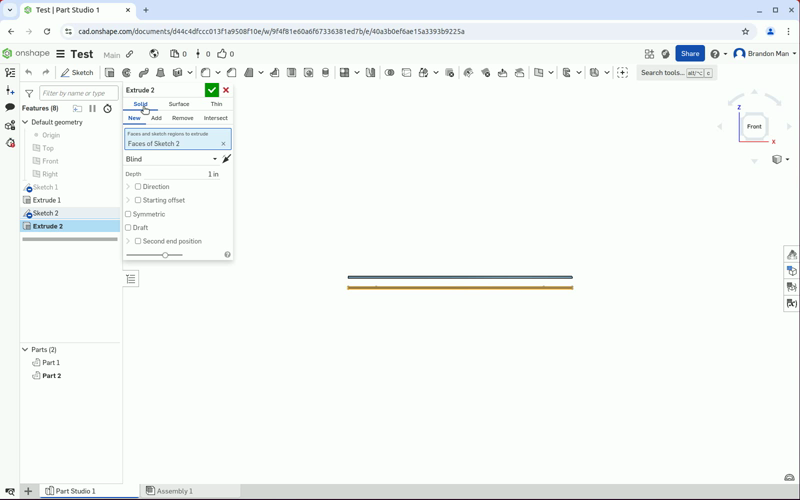
click(143, 106)
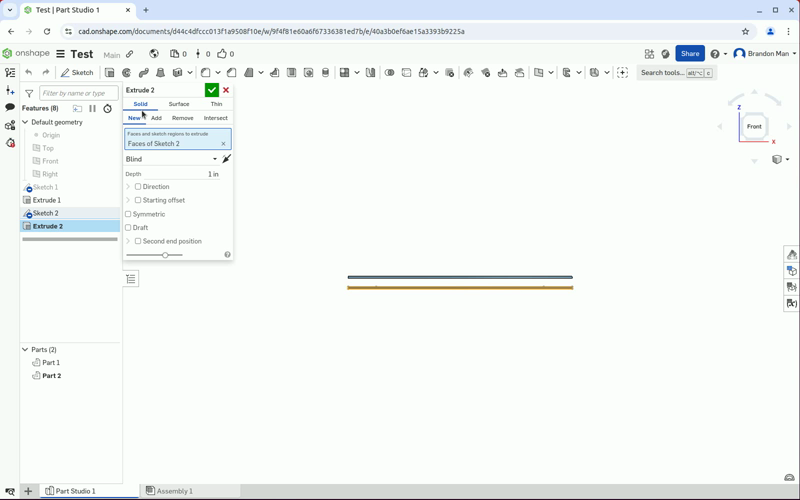
mouse_move(137, 120)
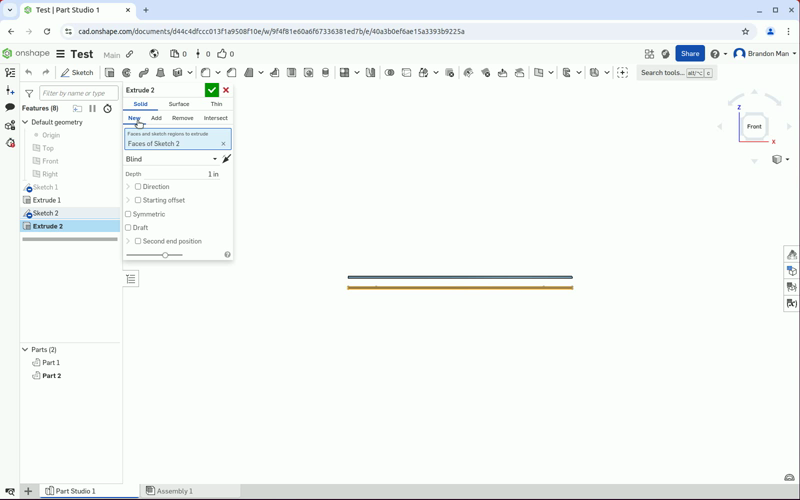
click(137, 120)
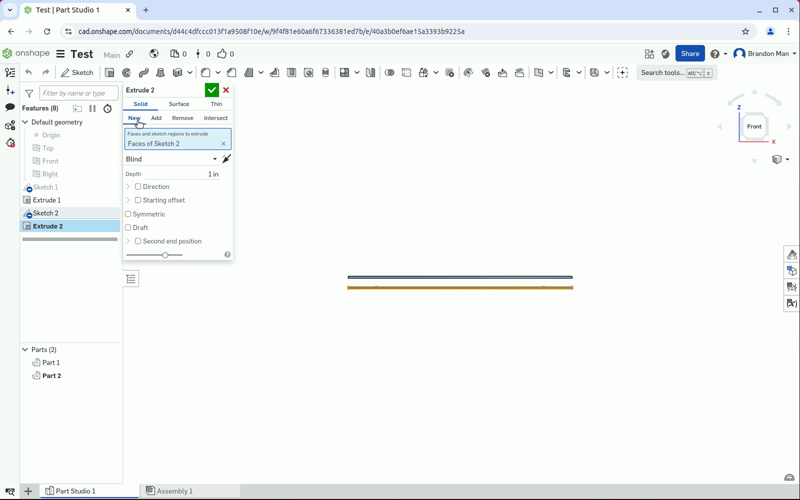
key(tab, 4)
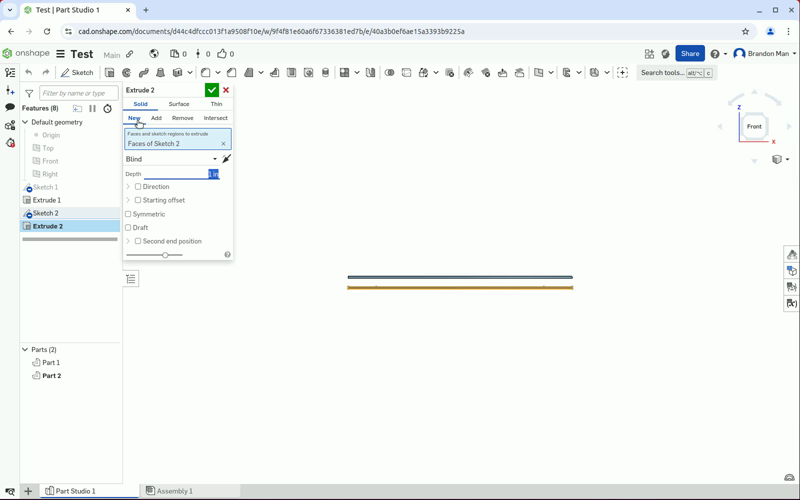
text(11.073)
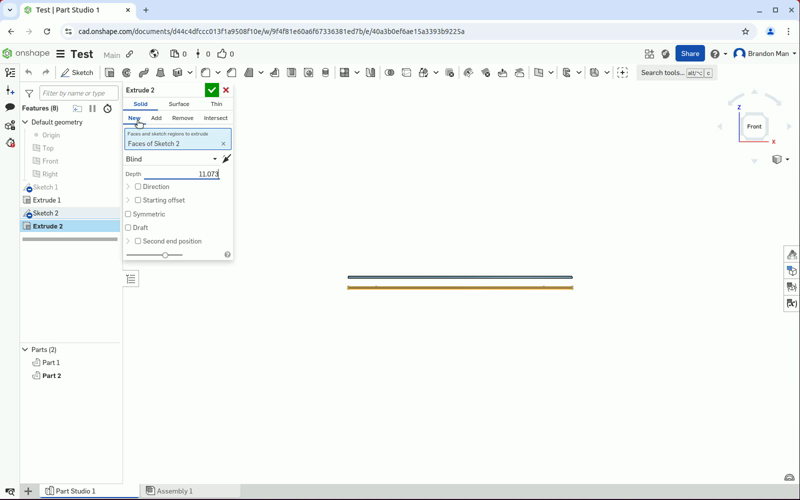
key(enter)
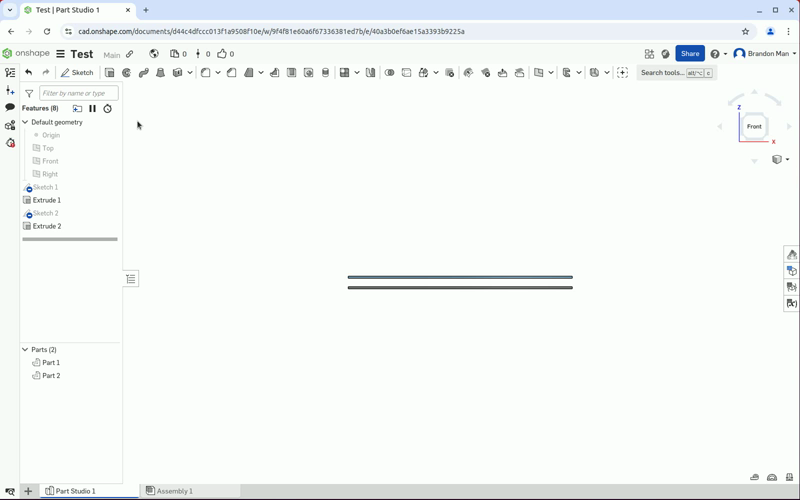
key(shift+h)
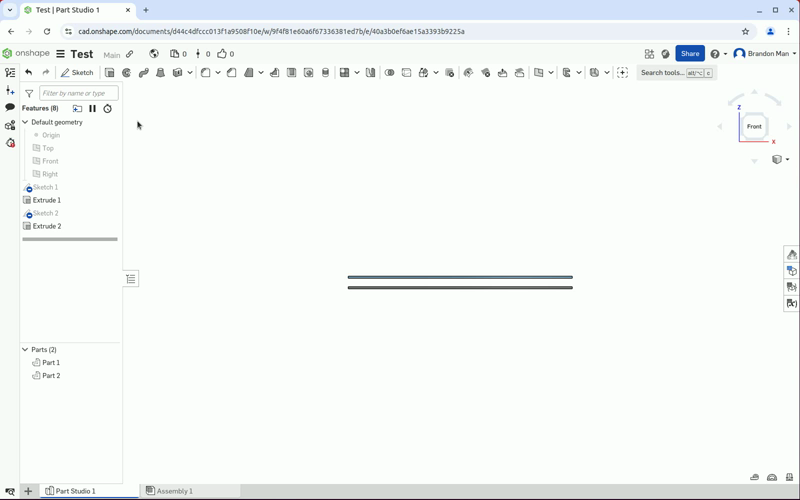
key(shift+h)
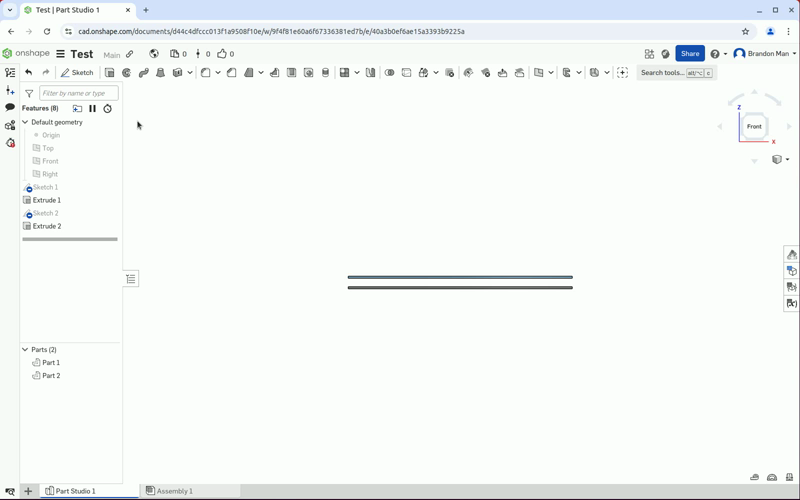
mouse_move(73, 189)
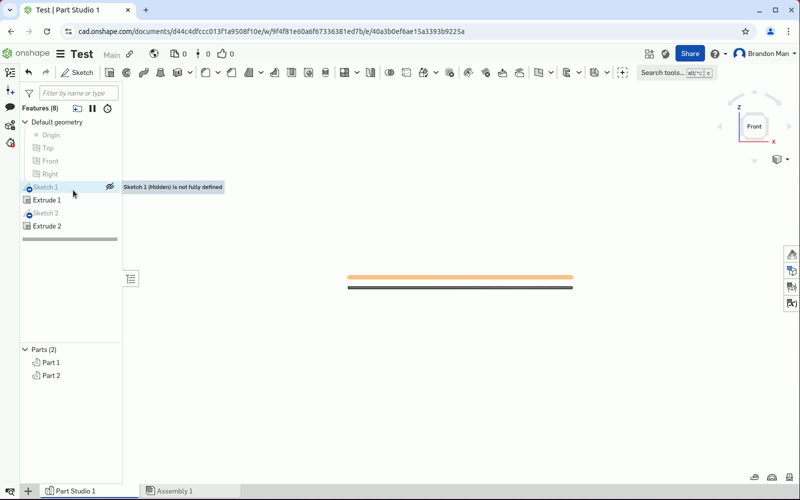
click(73, 189)
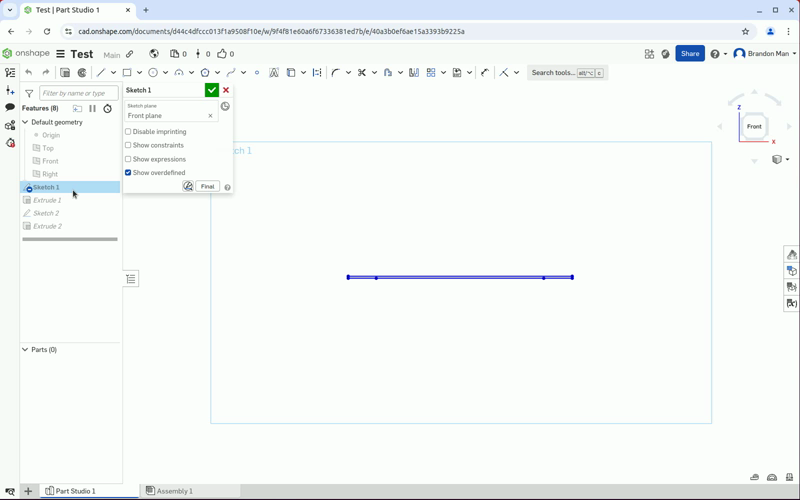
mouse_move(229, 92)
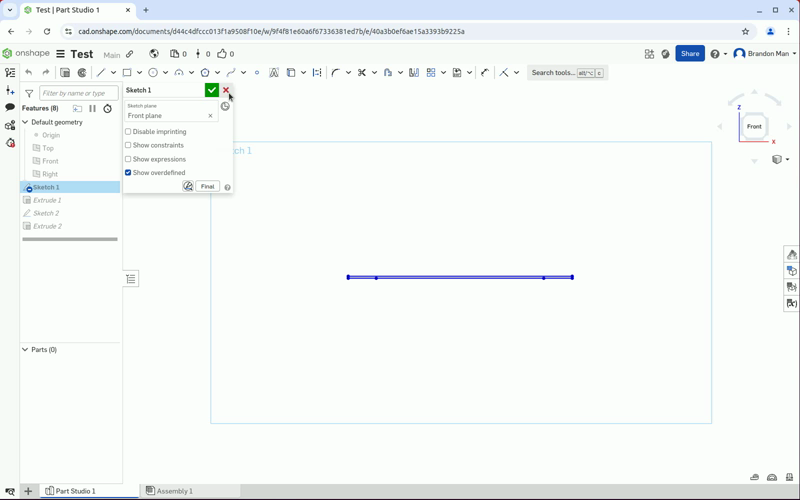
click(229, 92)
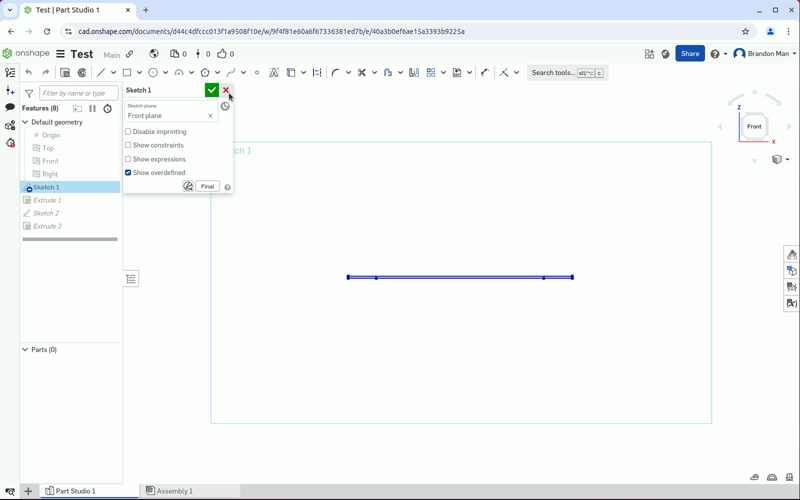
key(shift+s)
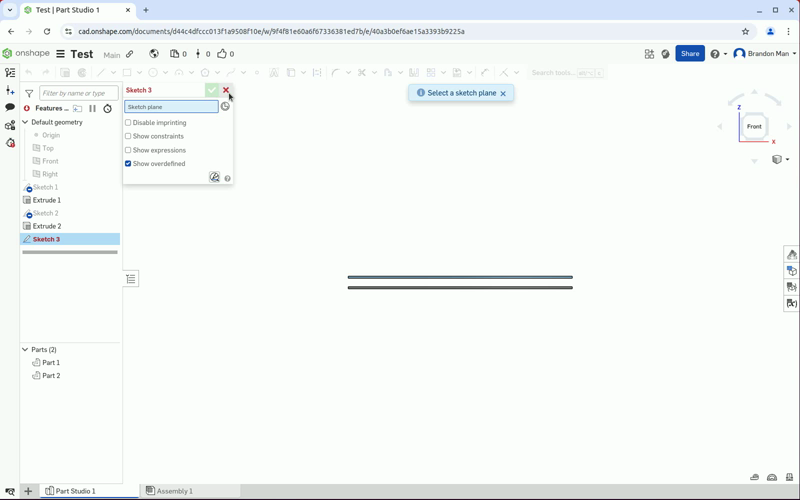
mouse_move(73, 163)
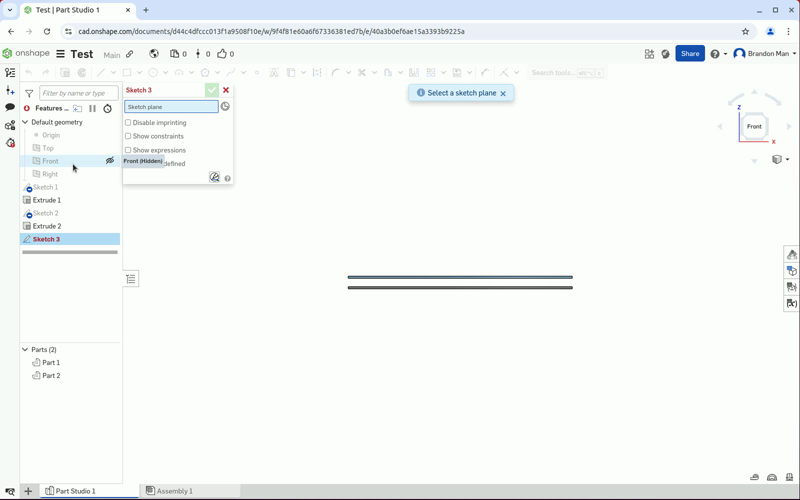
click(73, 163)
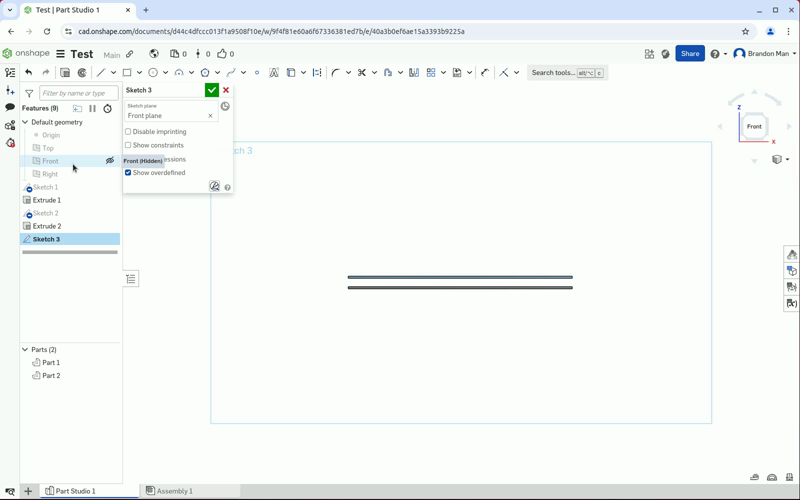
mouse_move(73, 352)
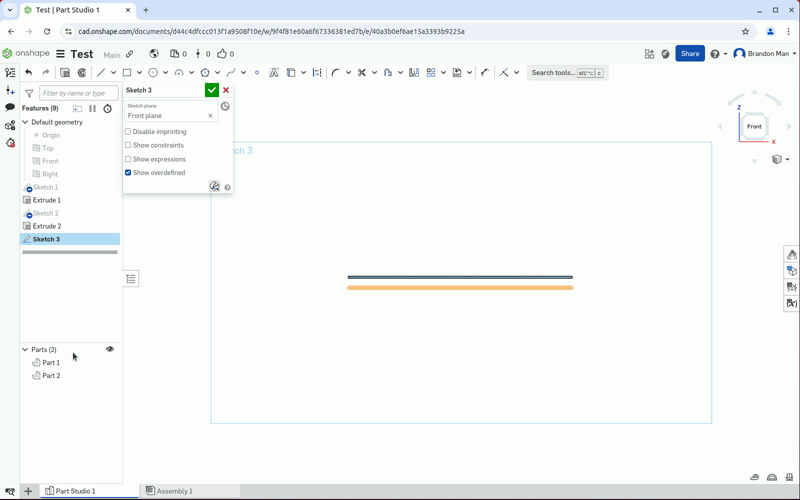
key(y)
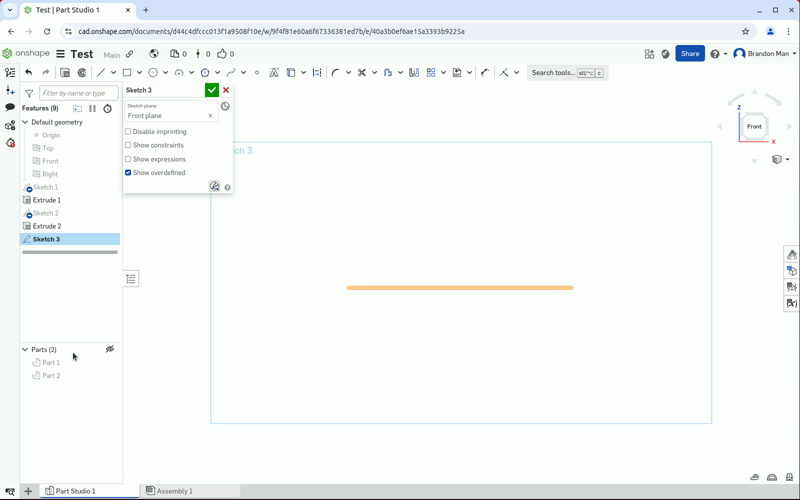
key(l)
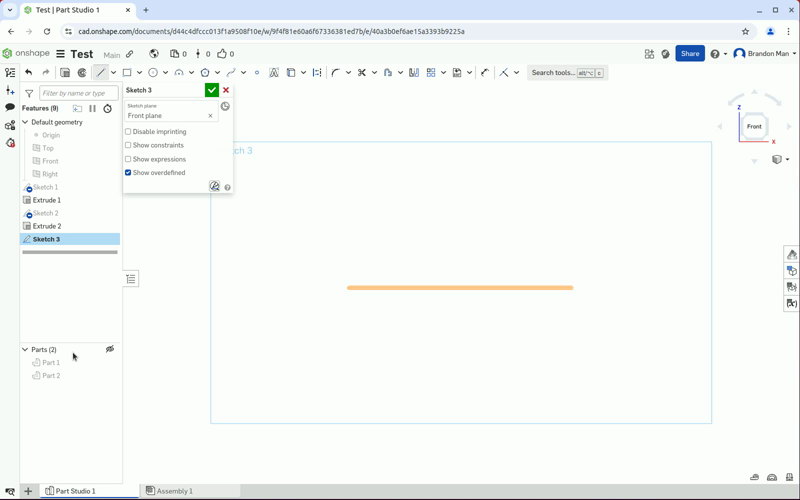
key_down(shift)
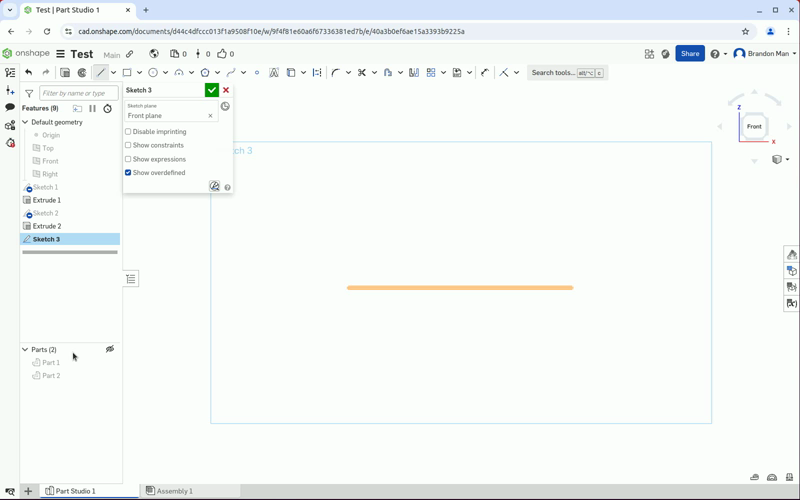
mouse_move(376, 287)
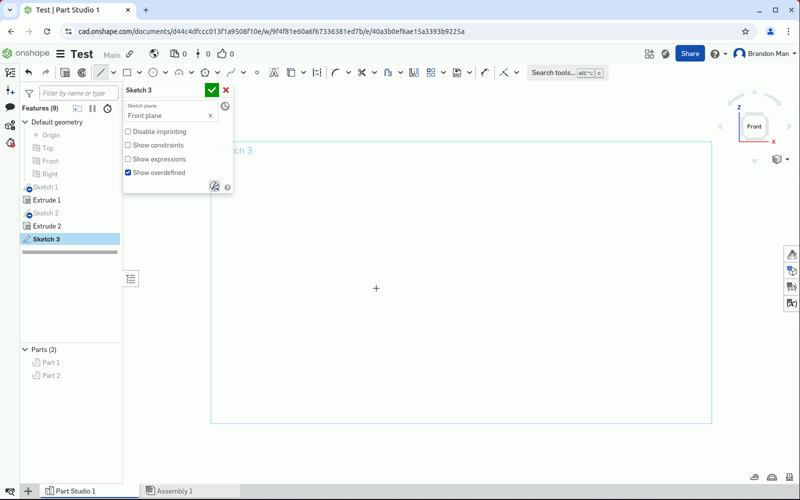
click(376, 287)
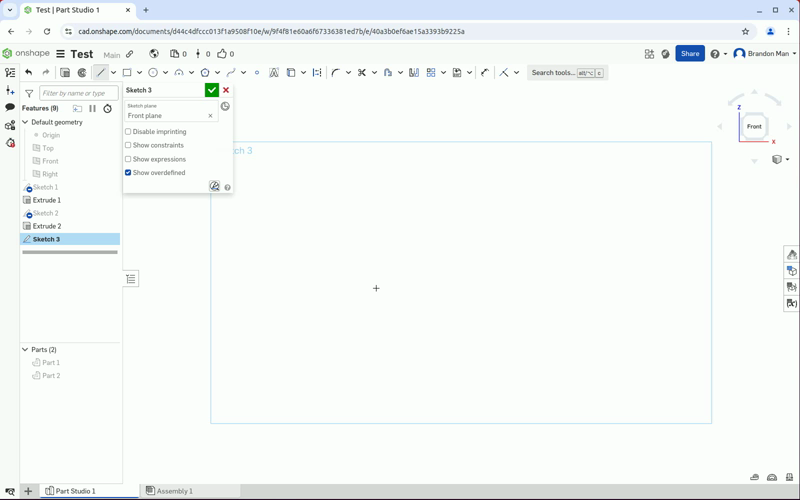
key_up(shift)
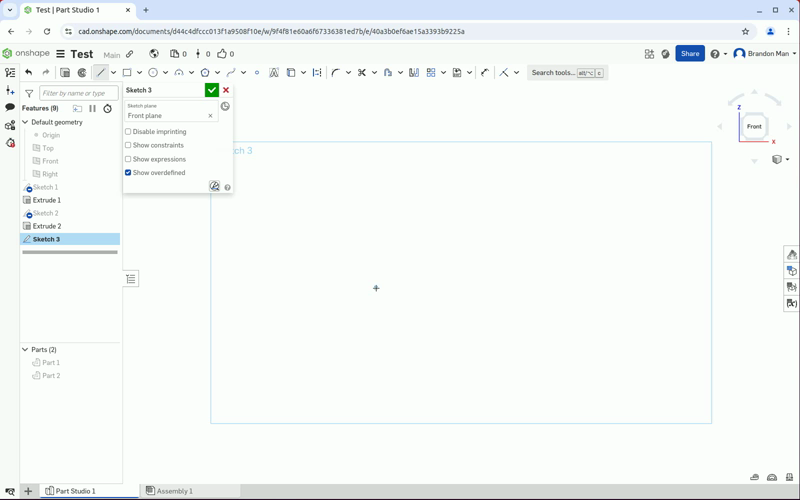
key_down(shift)
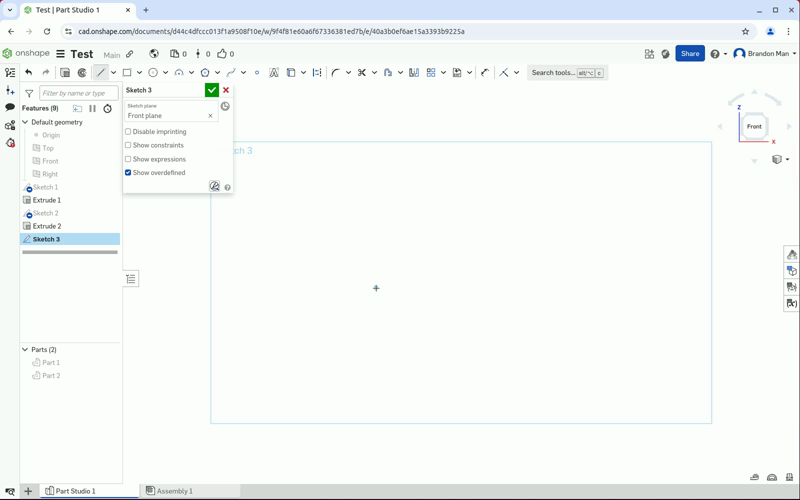
mouse_move(543, 287)
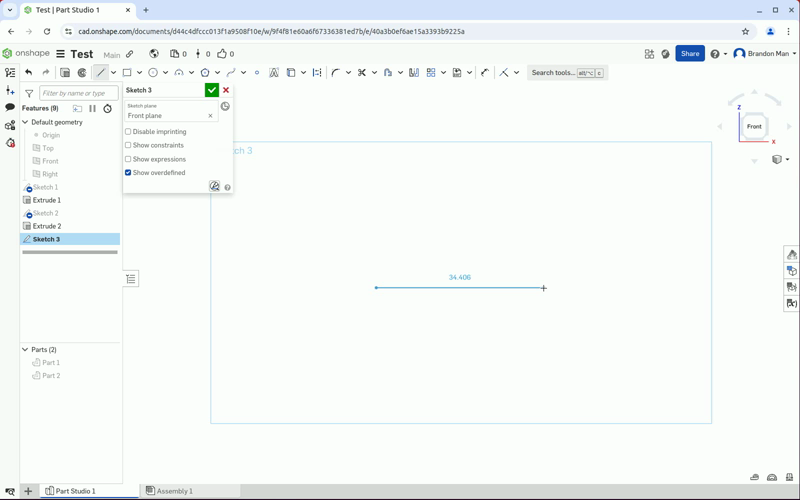
click(543, 287)
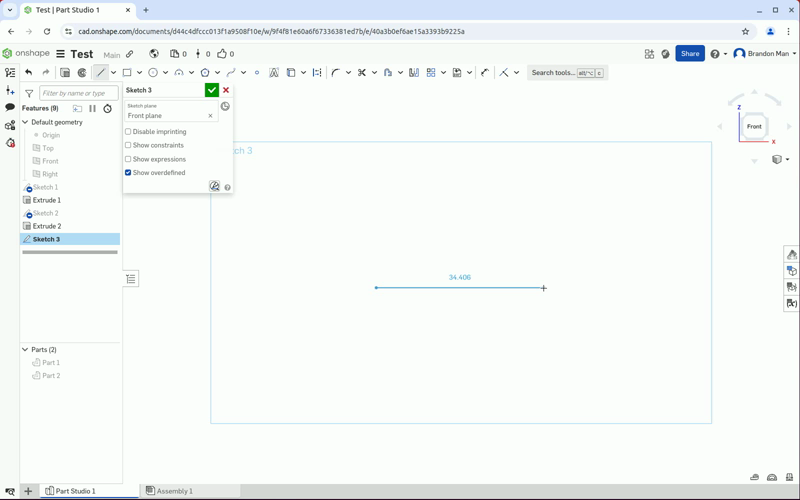
key_up(shift)
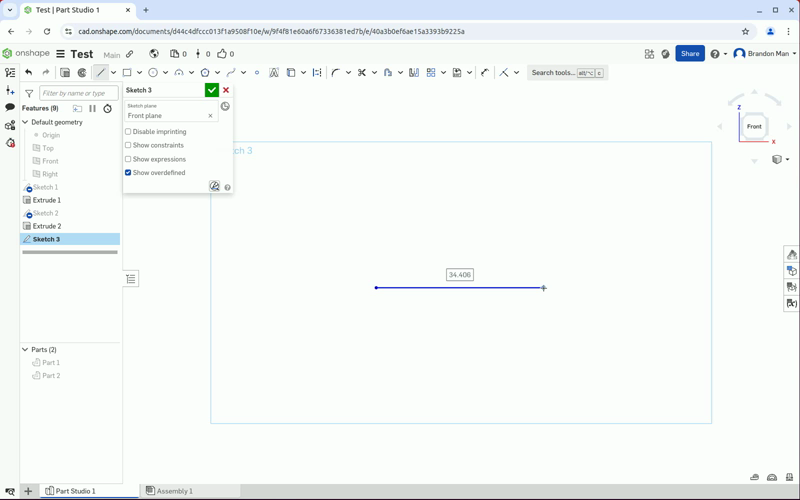
key_down(shift)
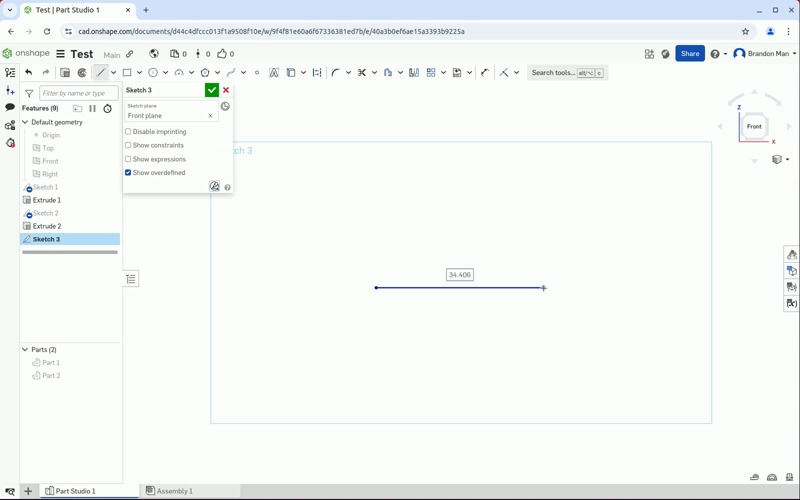
mouse_move(573, 287)
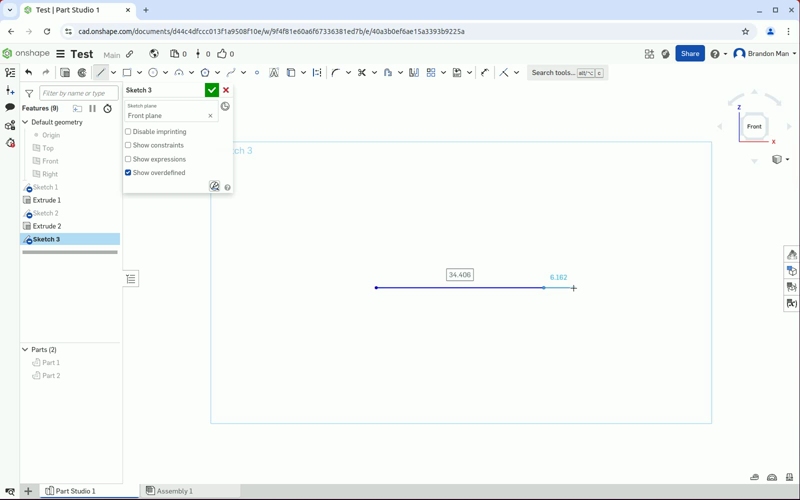
mouse_move(543, 278)
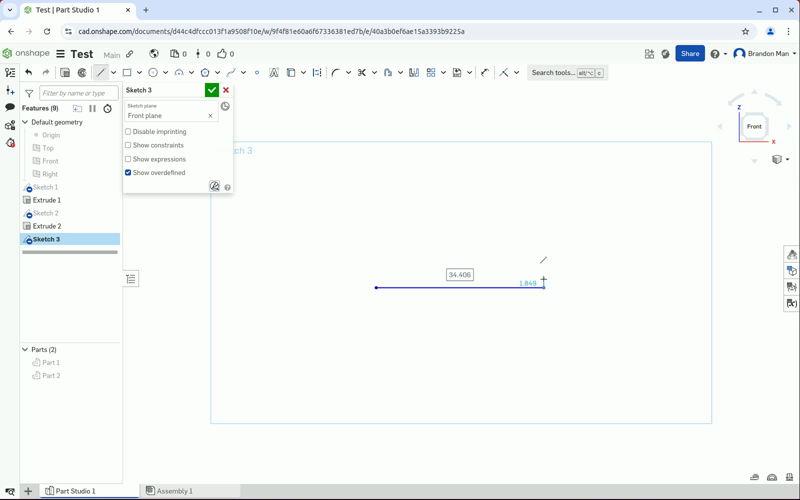
click(543, 278)
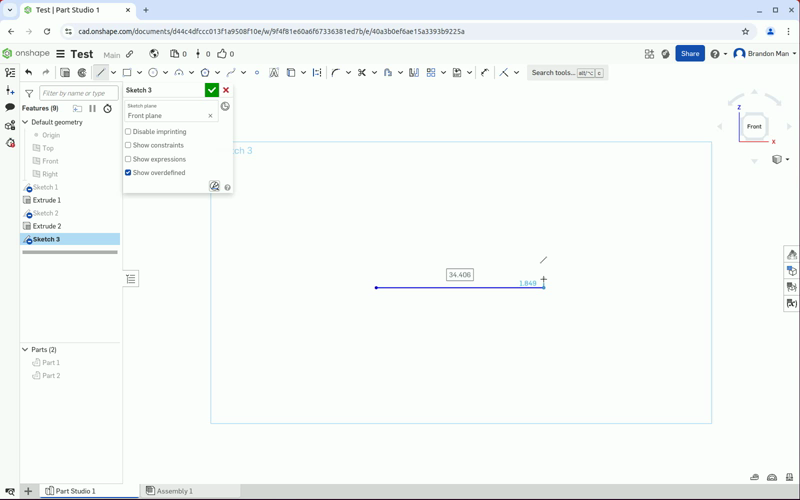
key_up(shift)
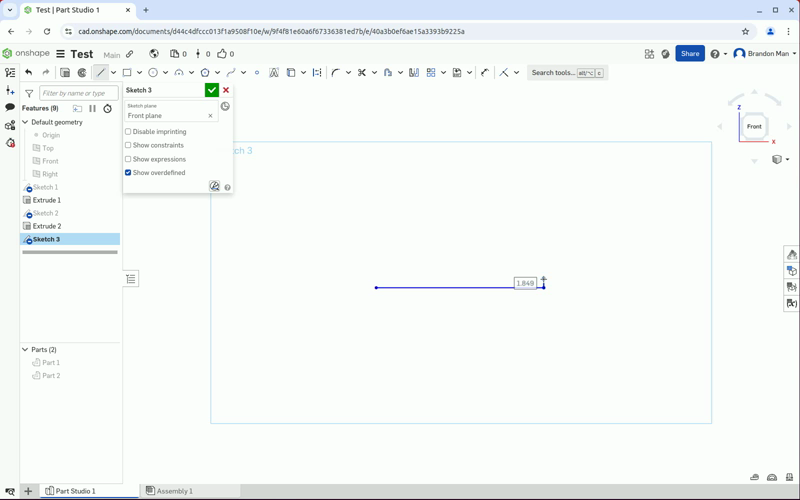
key_down(shift)
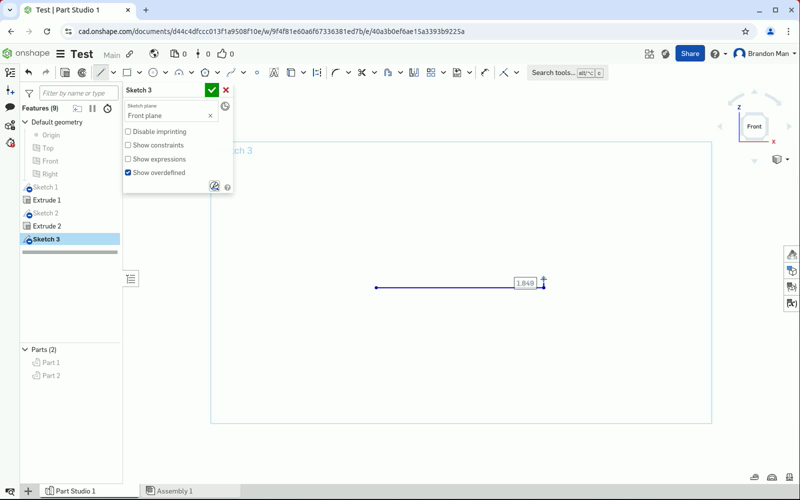
mouse_move(376, 278)
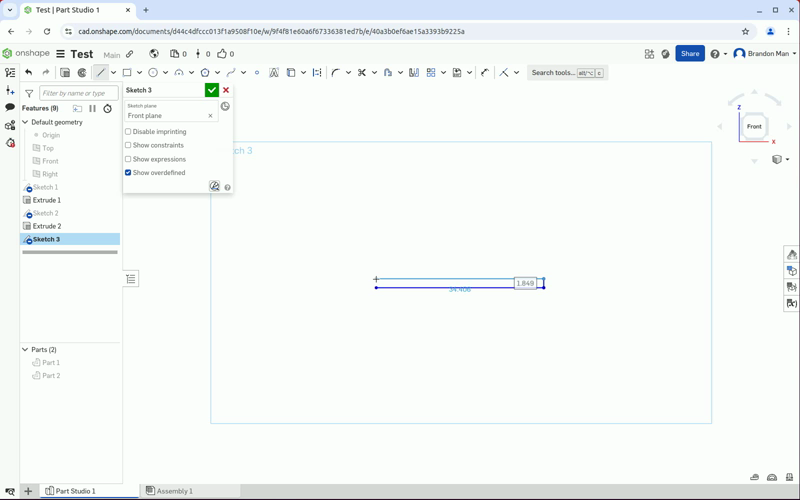
click(376, 278)
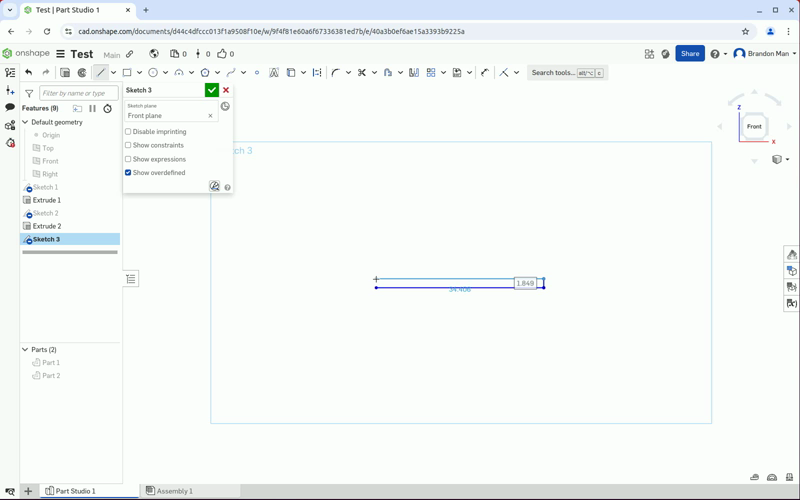
key_up(shift)
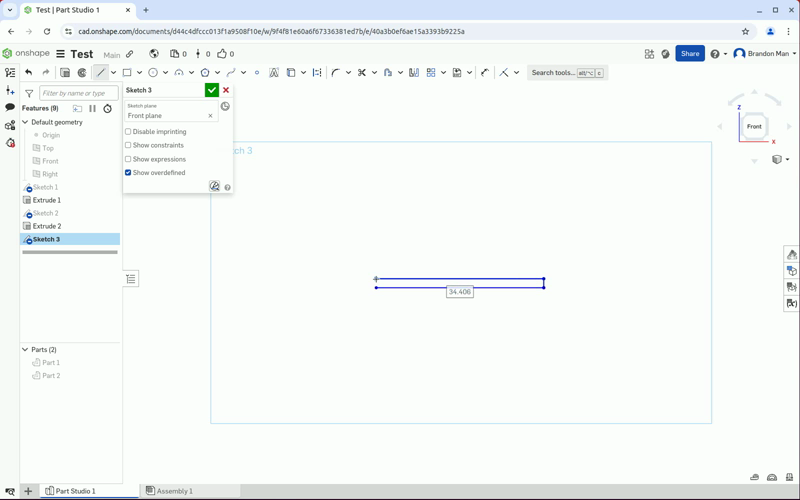
mouse_move(406, 278)
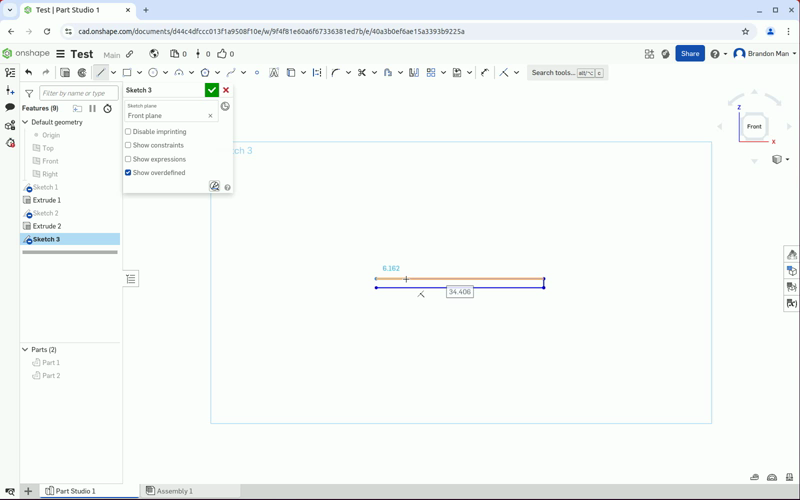
key_down(shift)
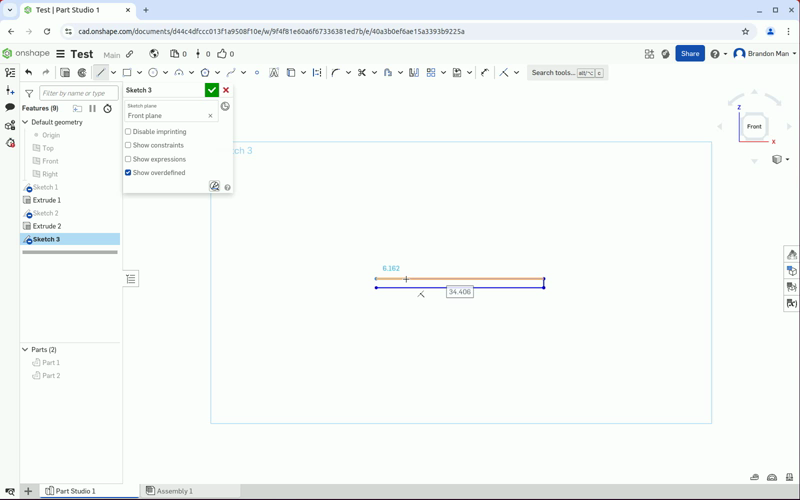
mouse_move(376, 287)
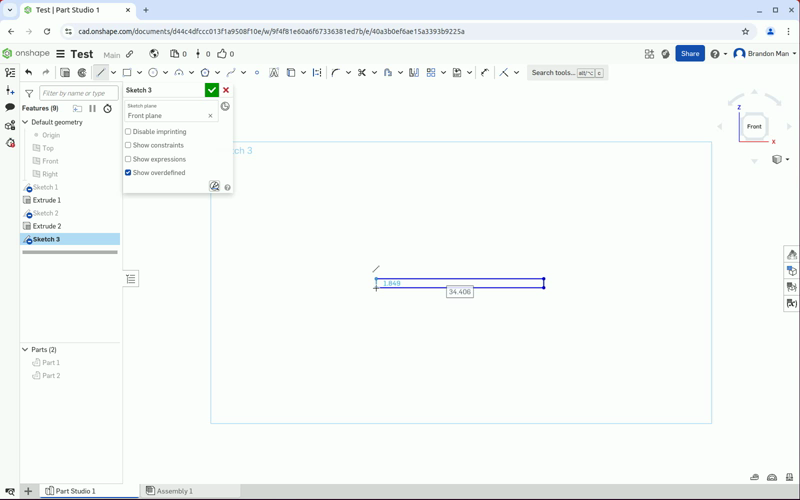
key_up(shift)
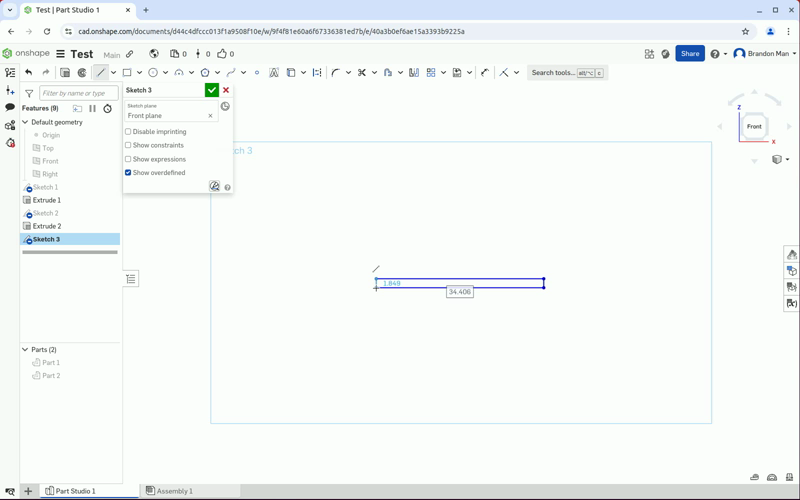
click(376, 287)
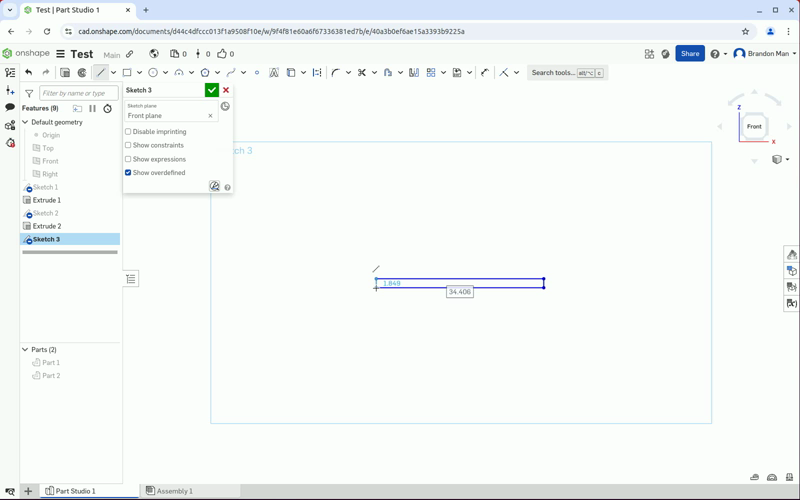
key(esc)
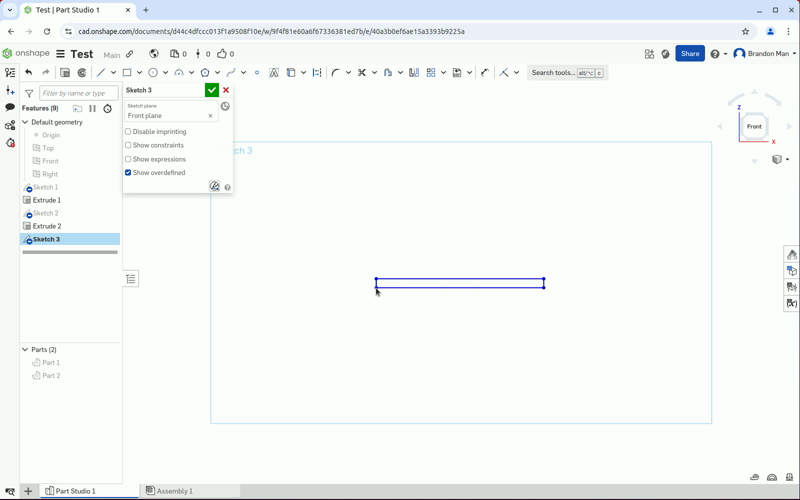
mouse_move(434, 284)
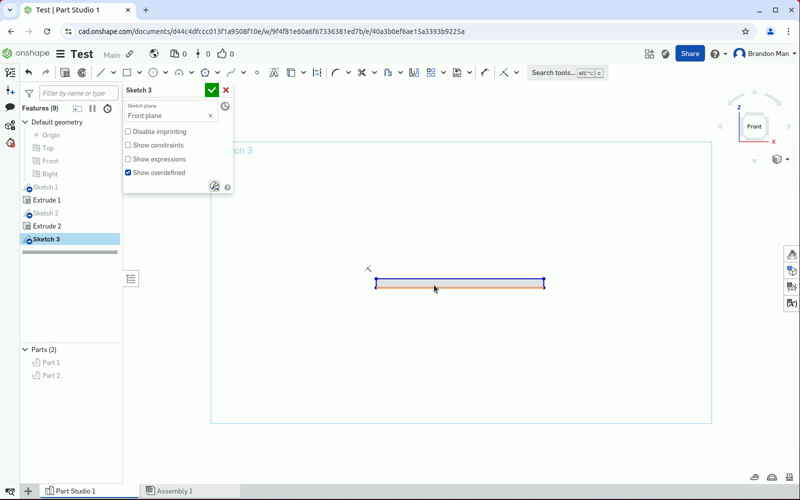
scroll(6)
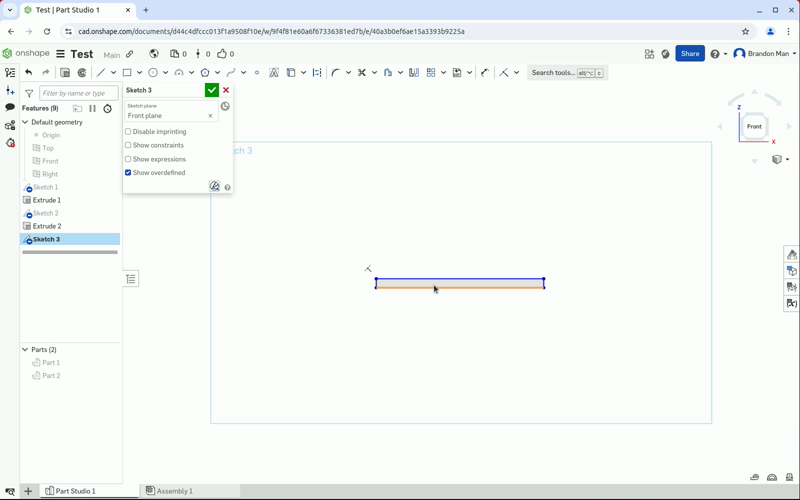
scroll(6)
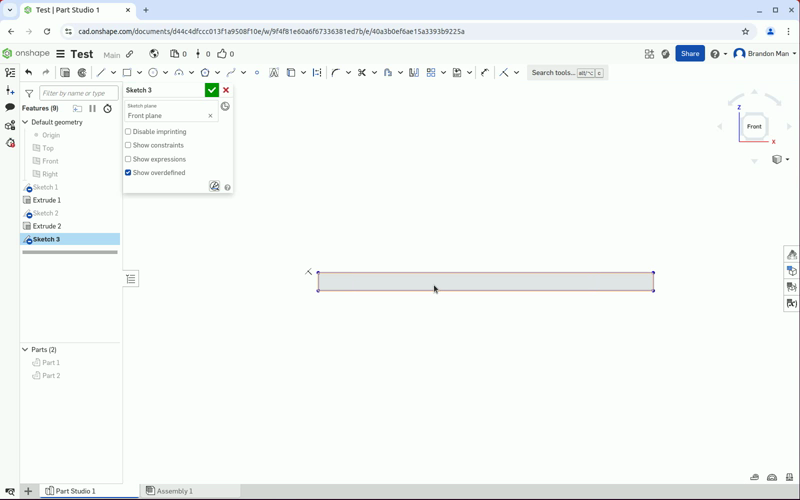
scroll(6)
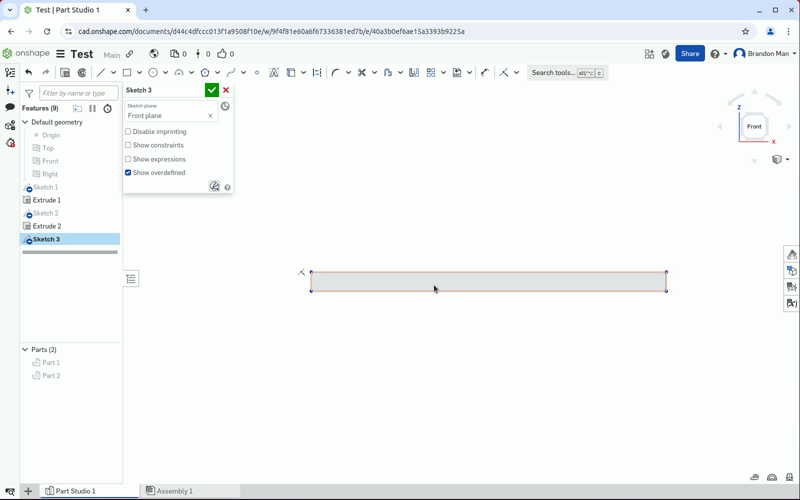
scroll(6)
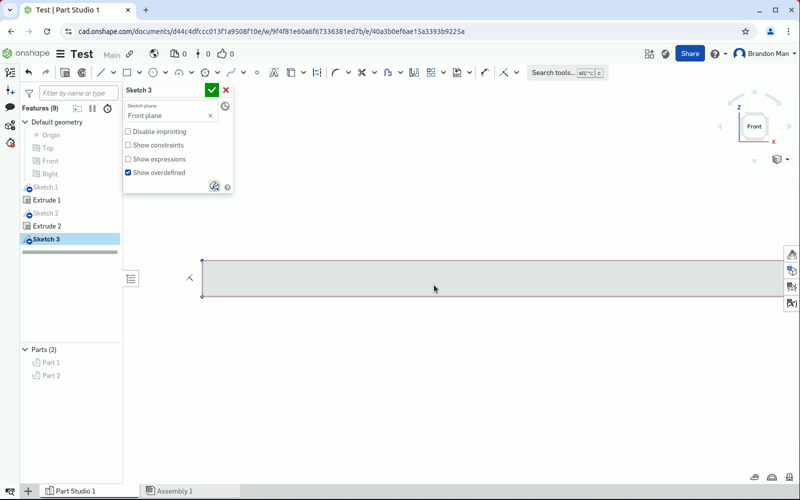
scroll(6)
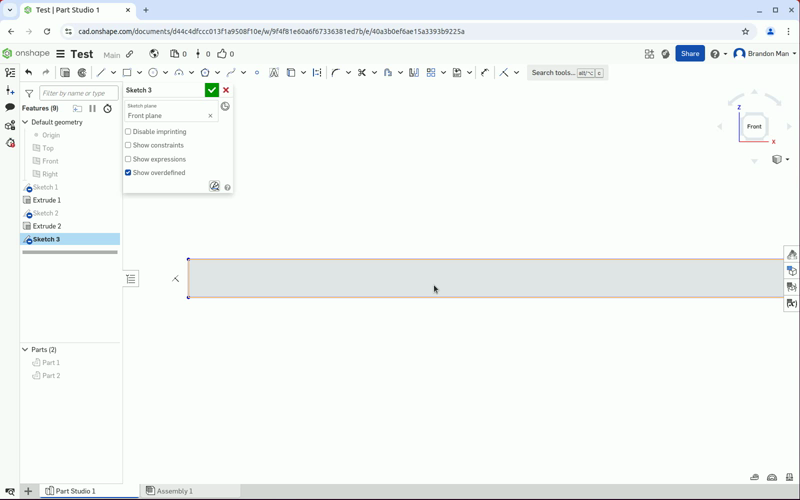
scroll(6)
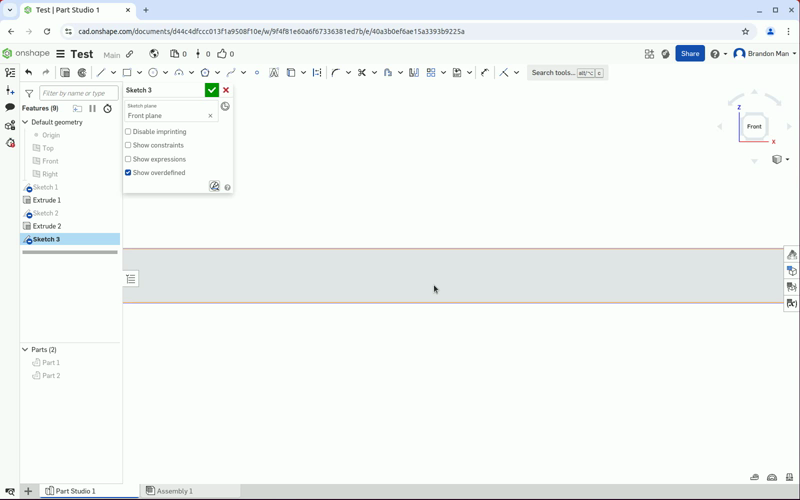
scroll(6)
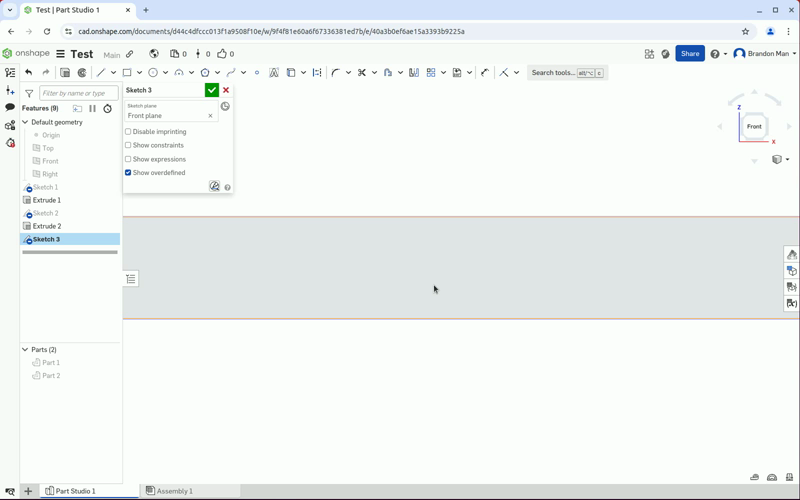
click(434, 284)
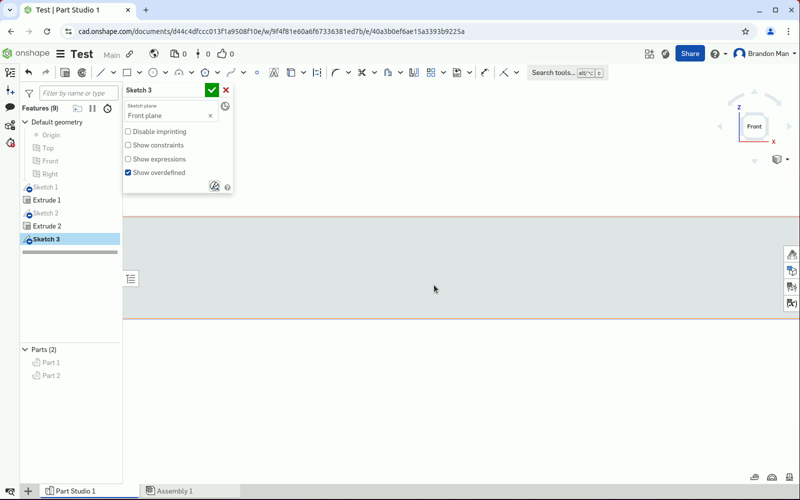
scroll(-6)
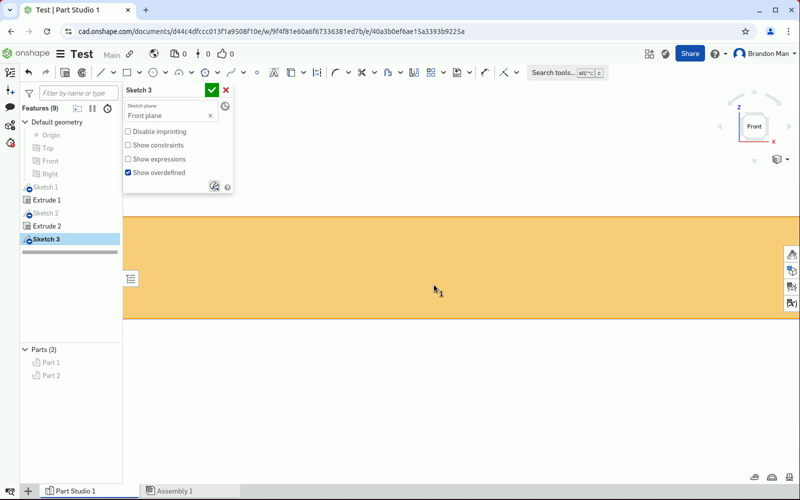
scroll(-6)
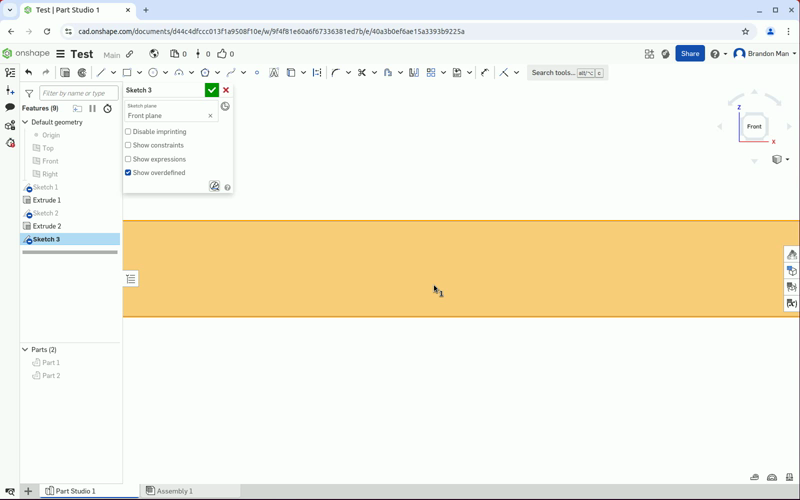
scroll(-6)
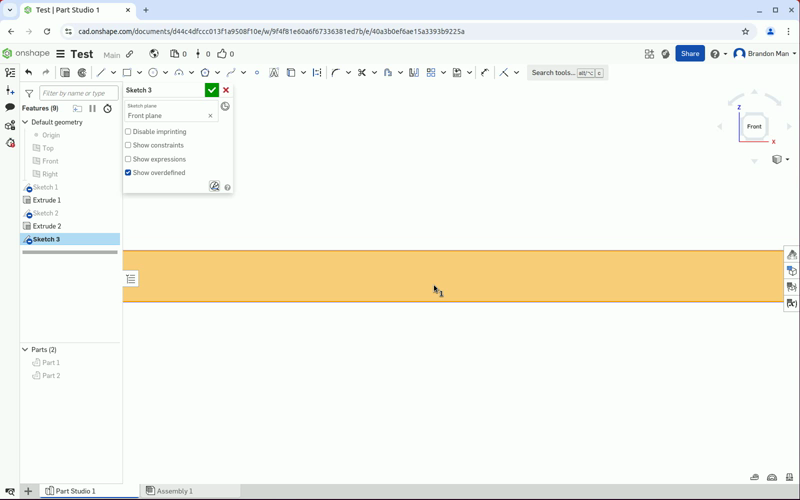
scroll(-6)
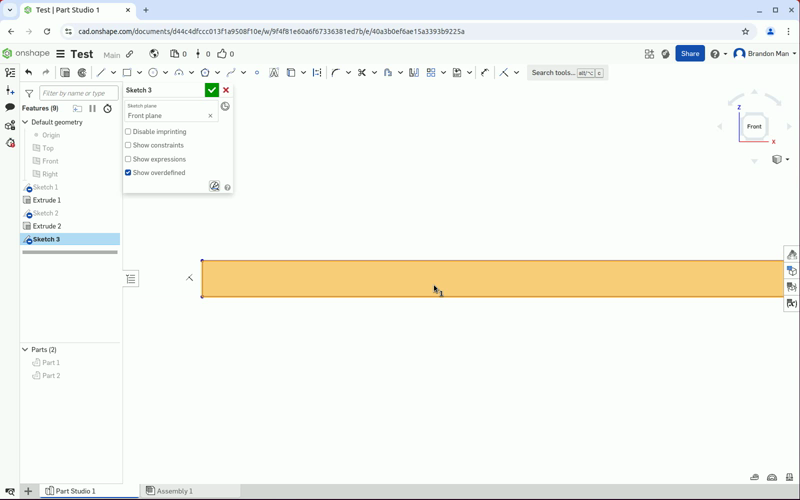
scroll(-6)
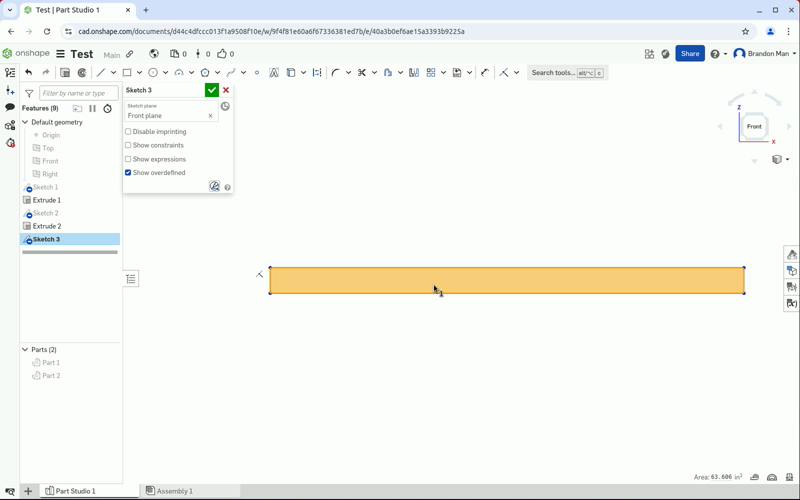
scroll(-6)
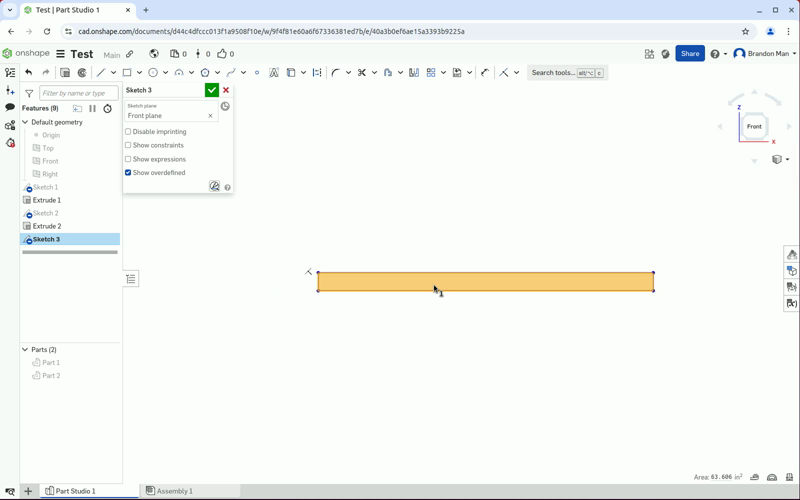
scroll(-6)
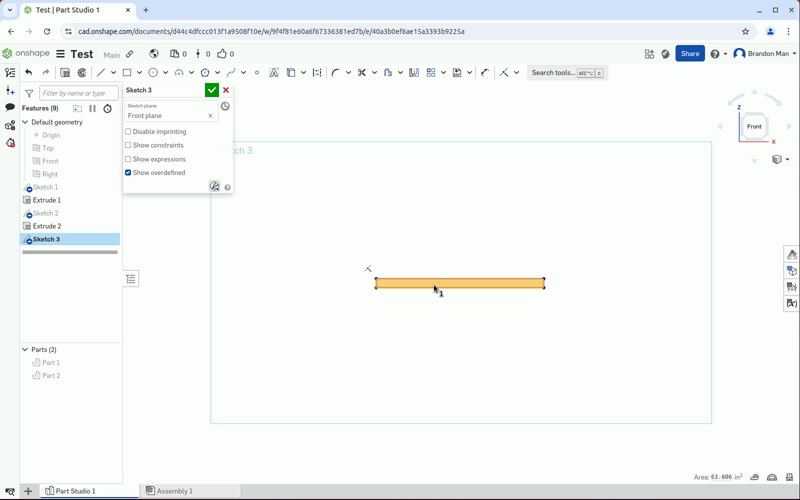
mouse_move(73, 352)
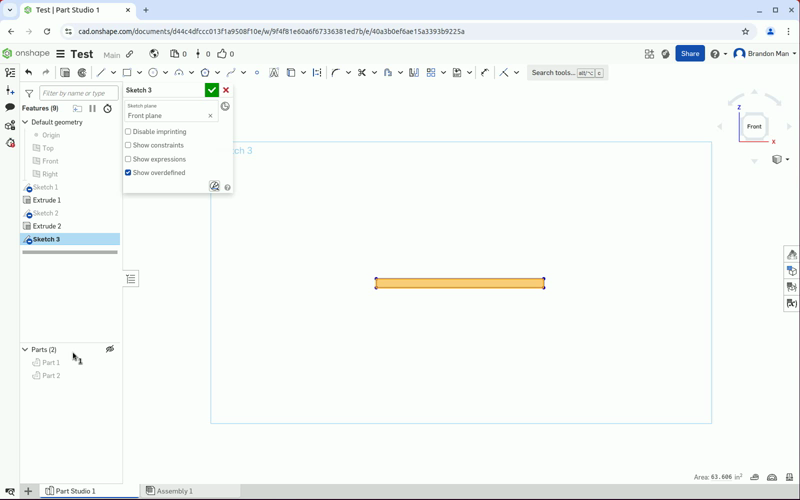
key(shift+y)
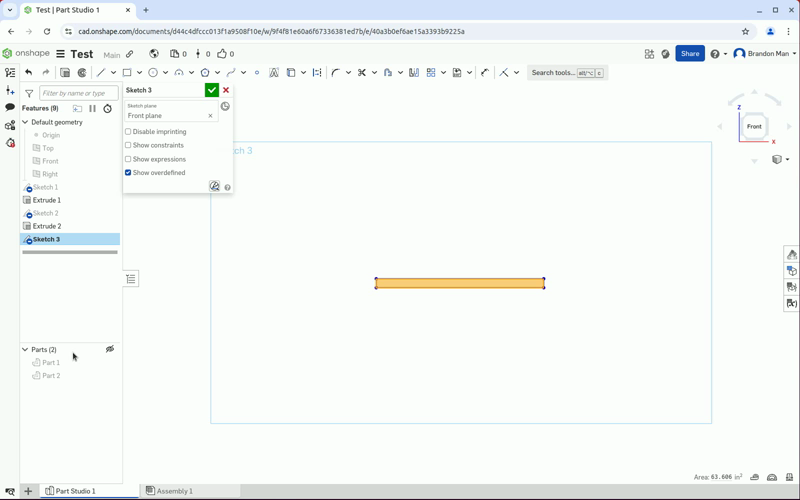
key(shift+e)
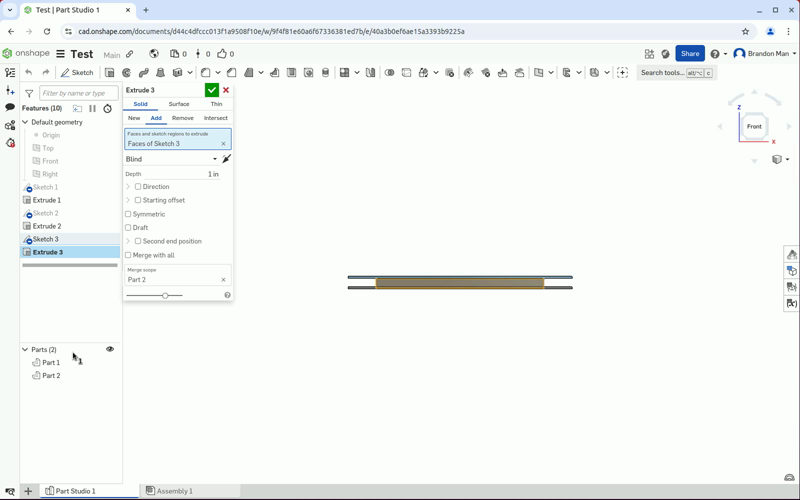
mouse_move(143, 106)
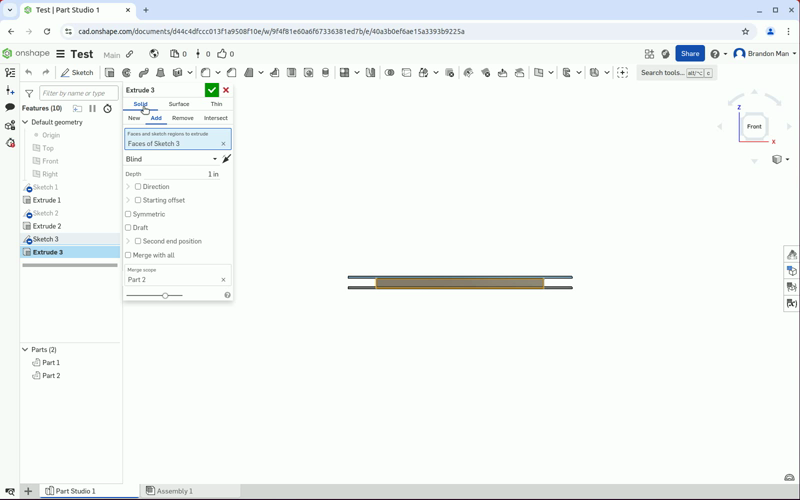
click(143, 106)
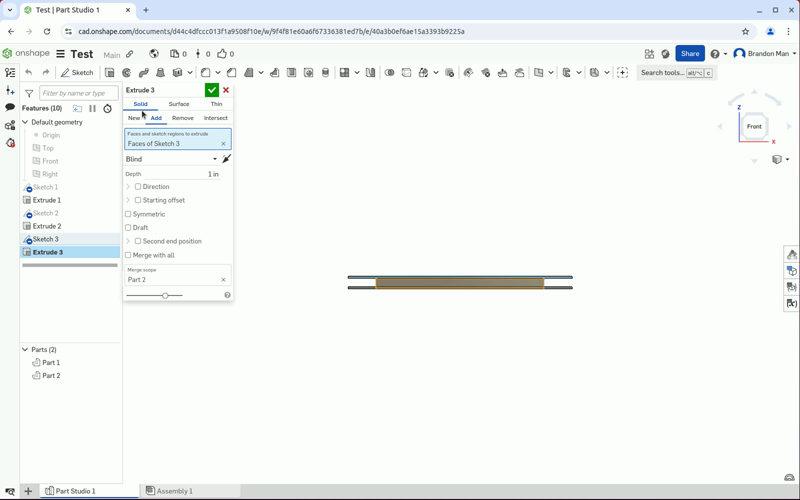
mouse_move(137, 120)
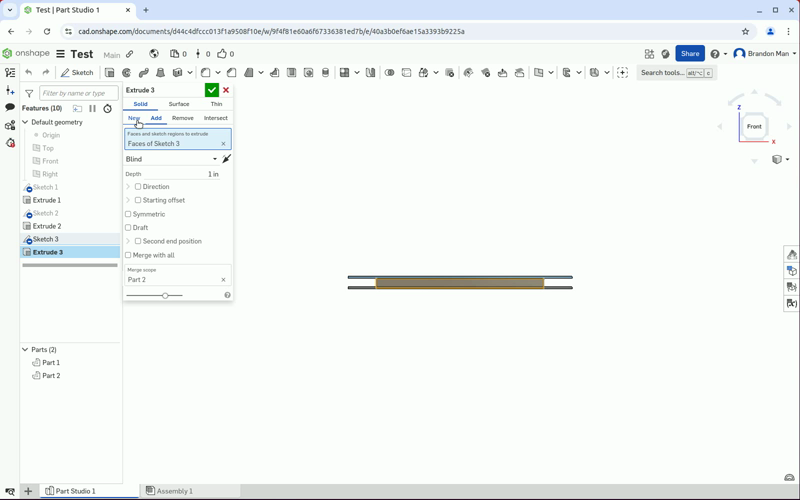
click(137, 120)
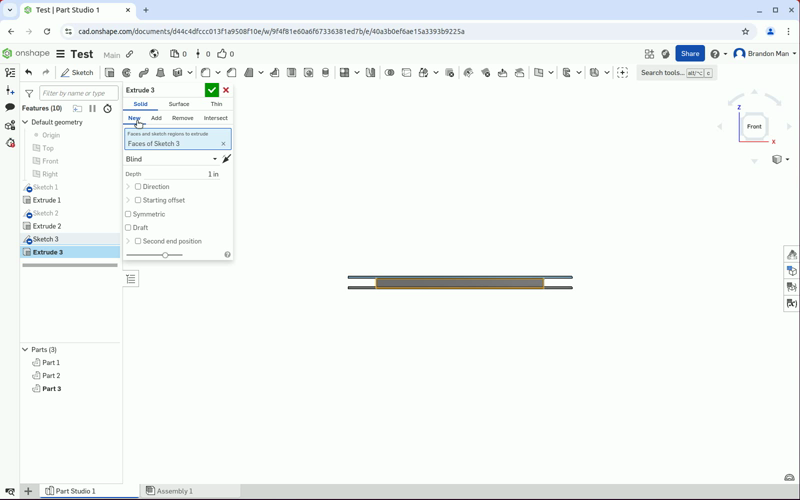
key(tab, 4)
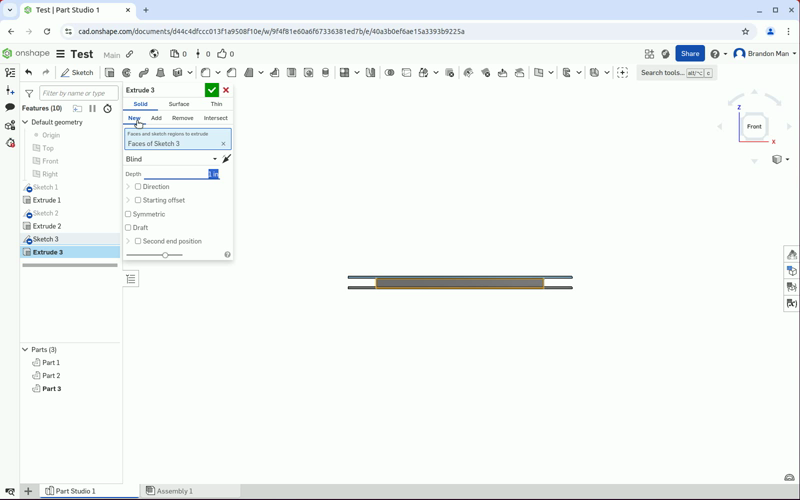
text(11.073)
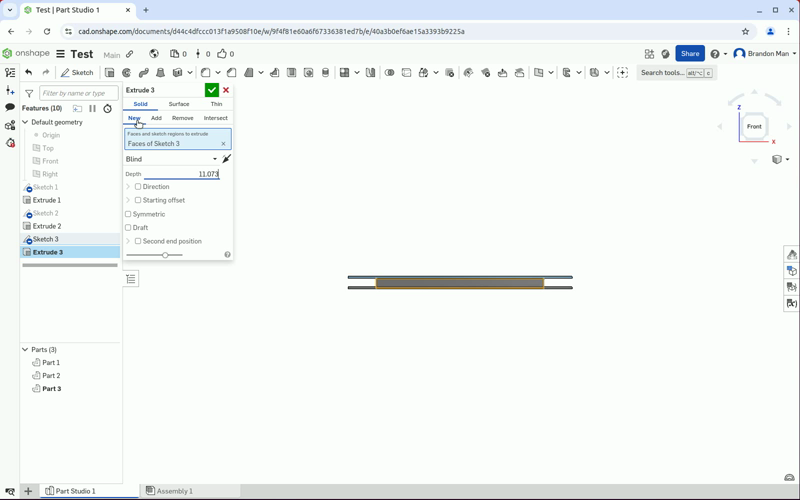
key(enter)
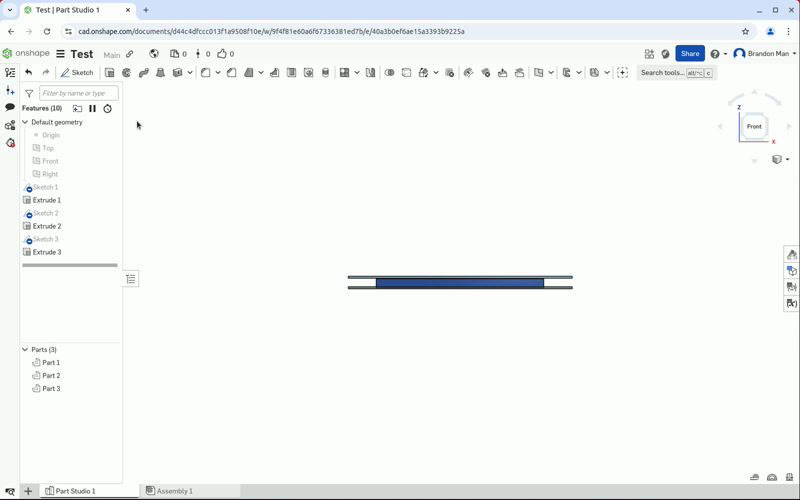
key(shift+h)
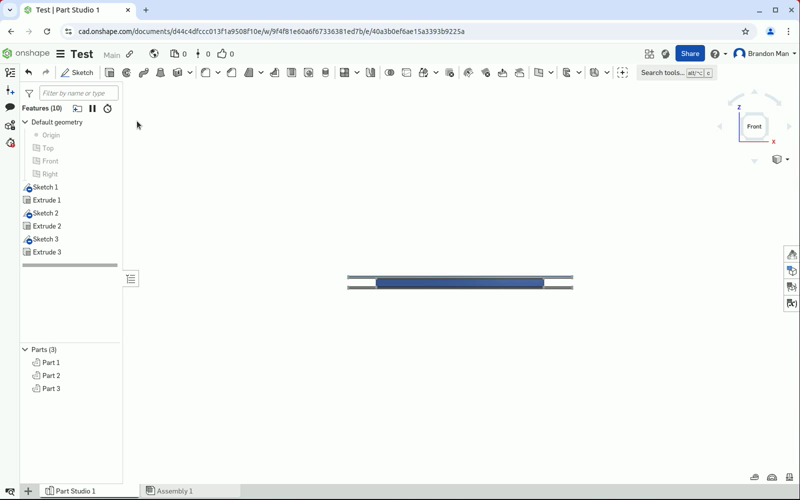
key(shift+h)
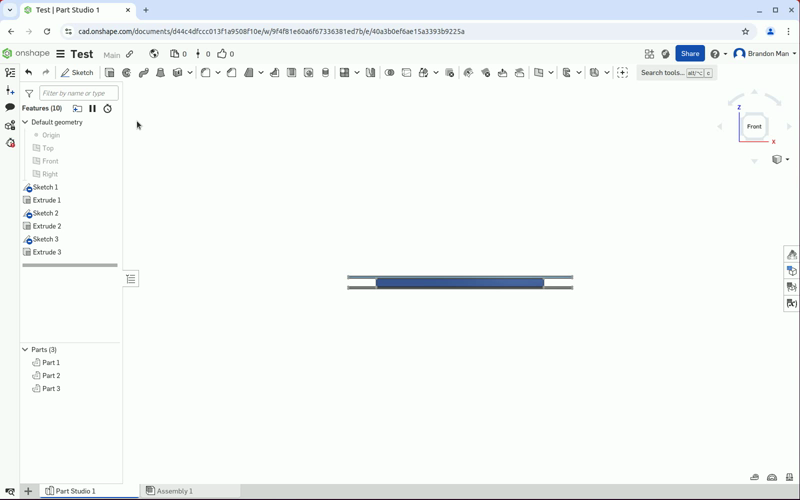
key(shift+7)
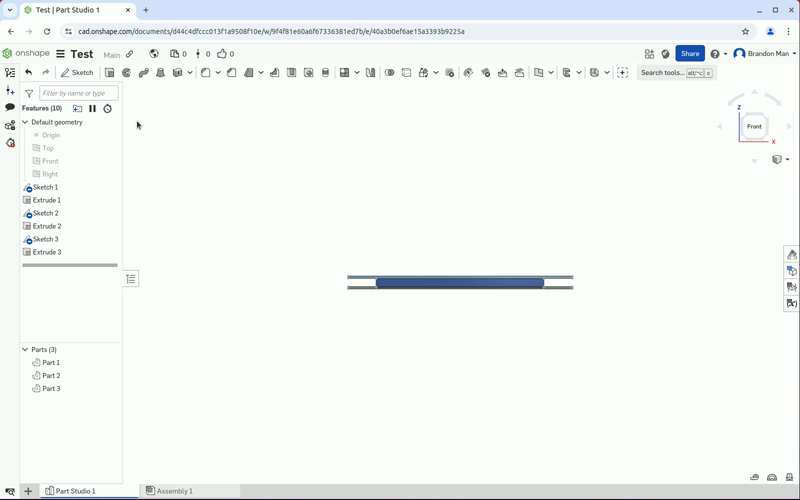
key(left, 2)
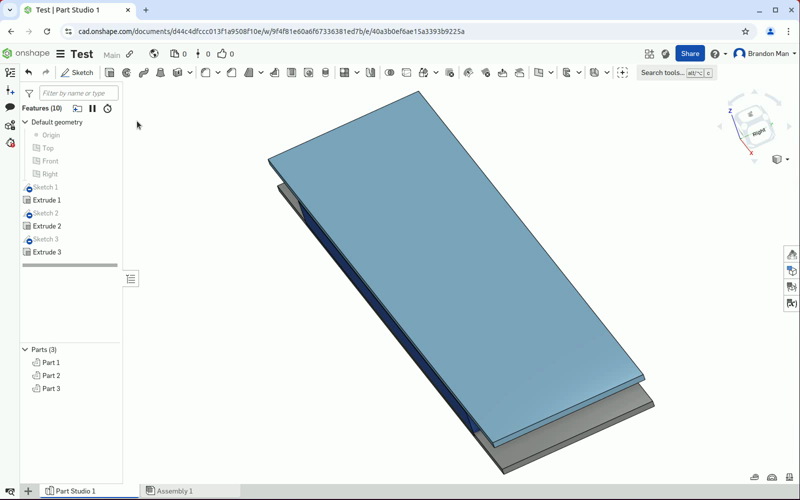
key(down, 2)
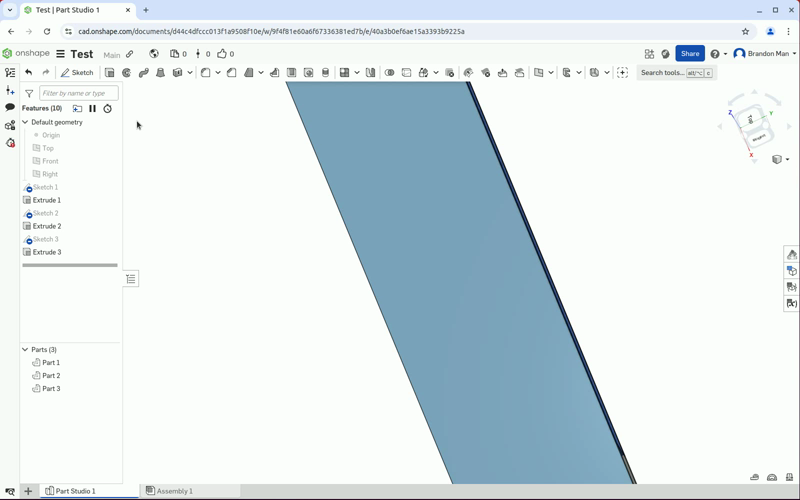
key(up, 2)
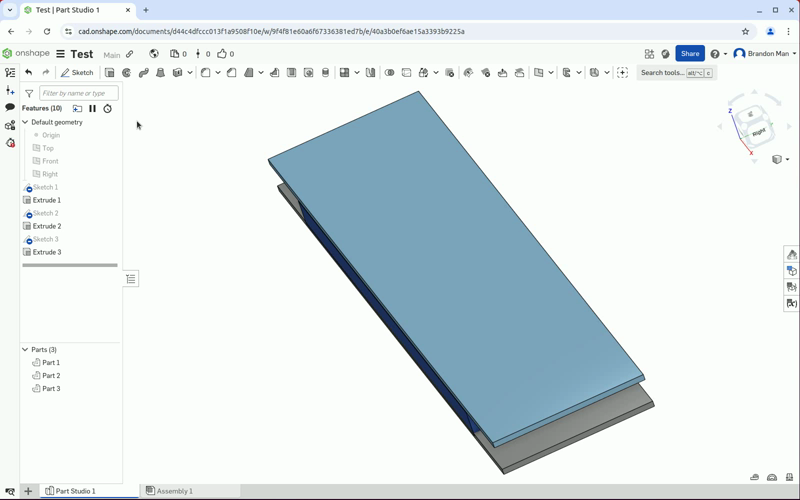
key(right, 2)
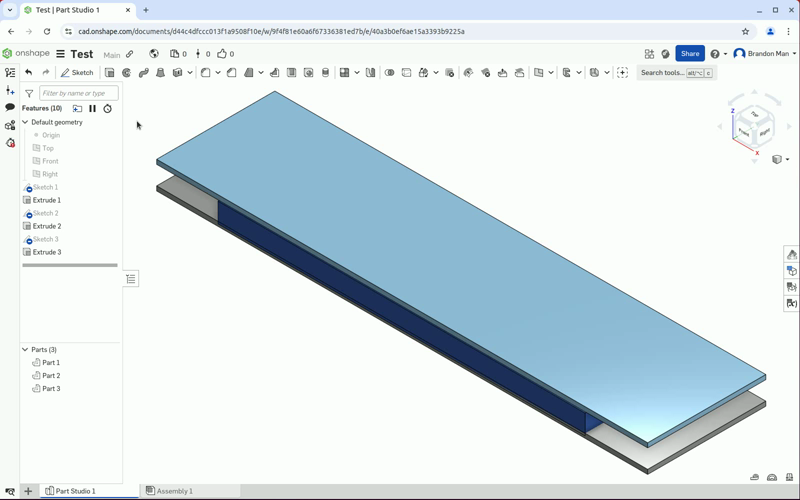
mouse_move(73, 189)
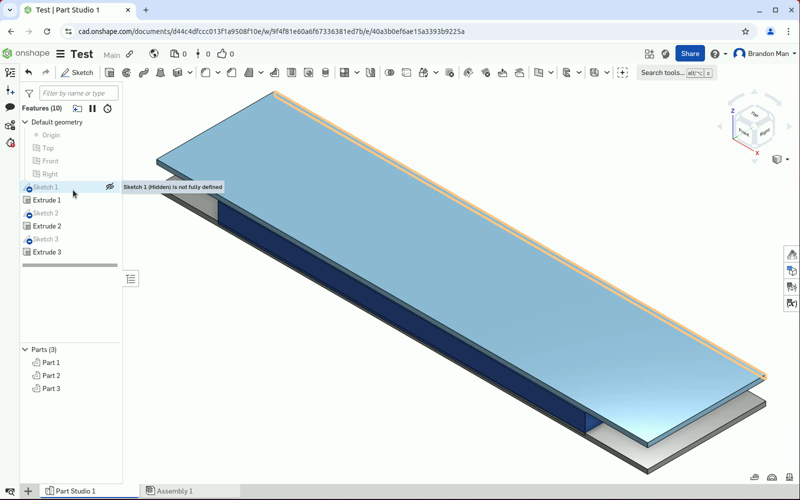
click(73, 189)